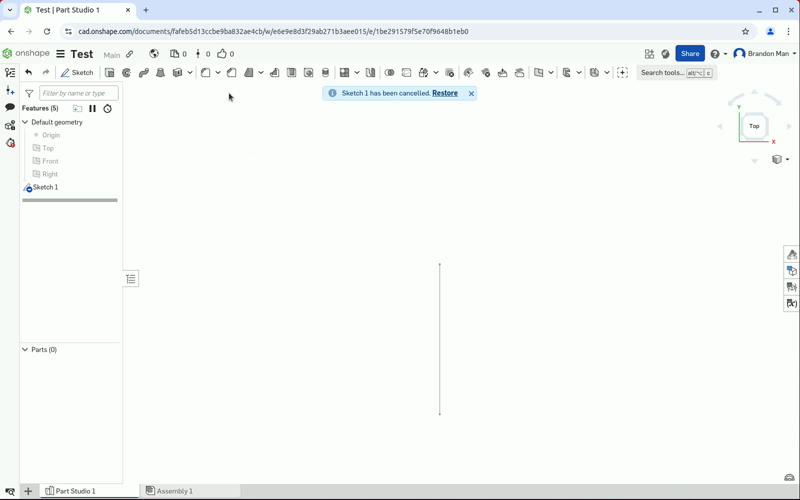
key(shift+h)
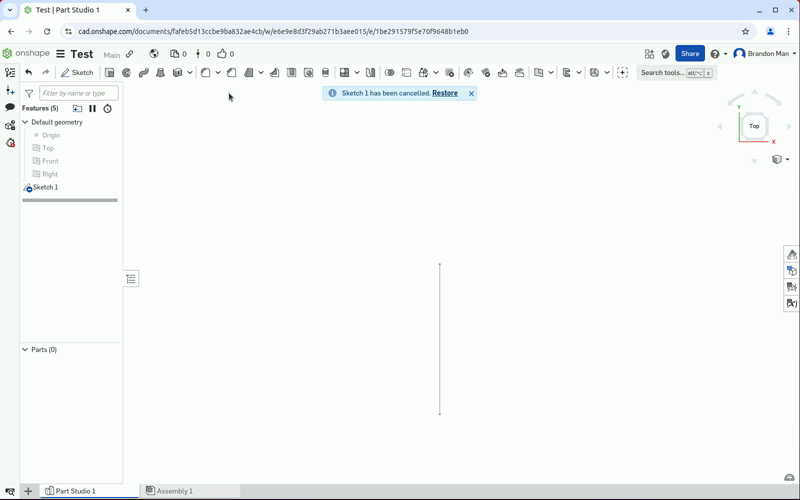
mouse_move(73, 352)
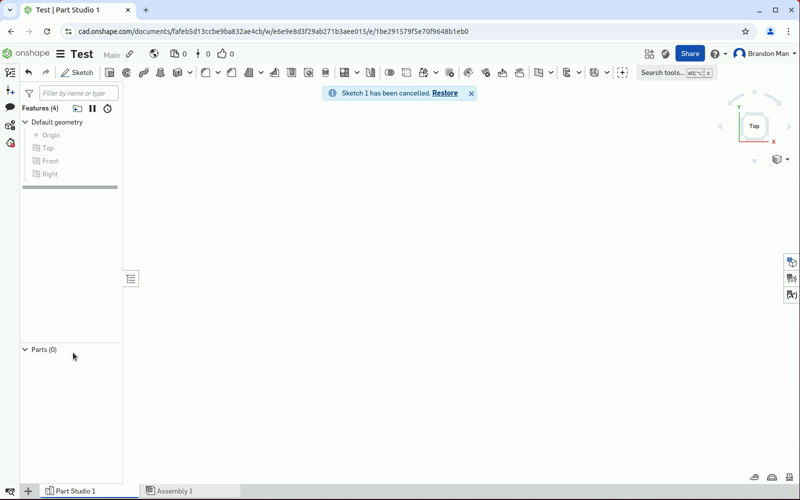
key(y)
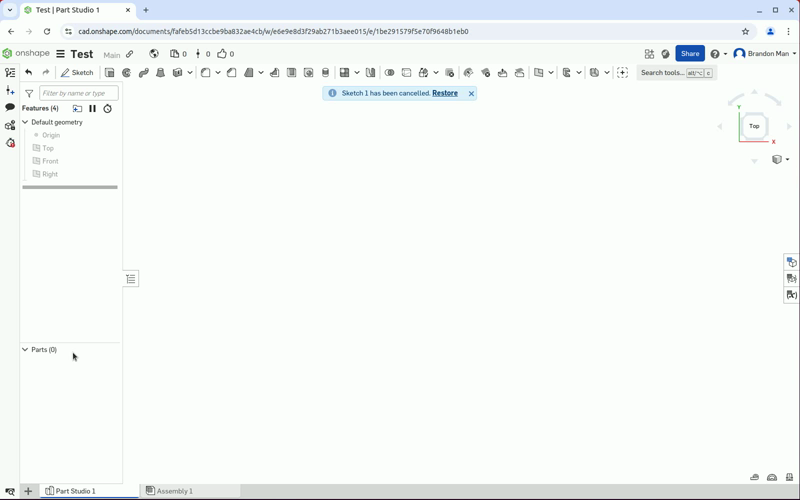
key(shift+p)
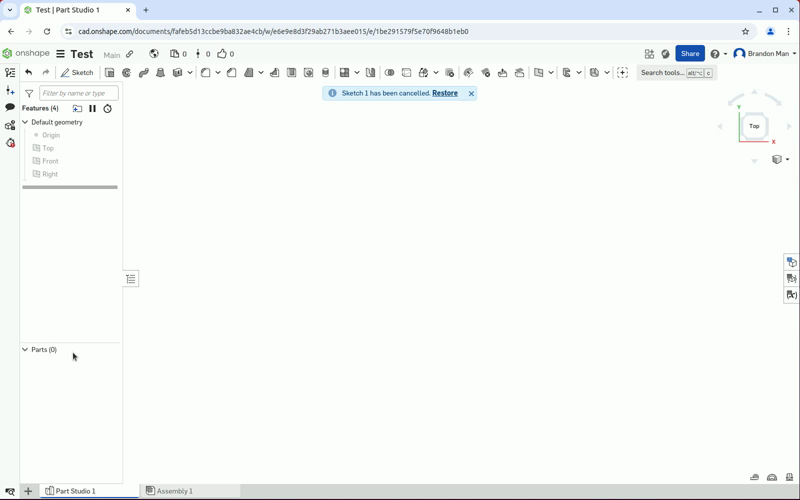
key(space)
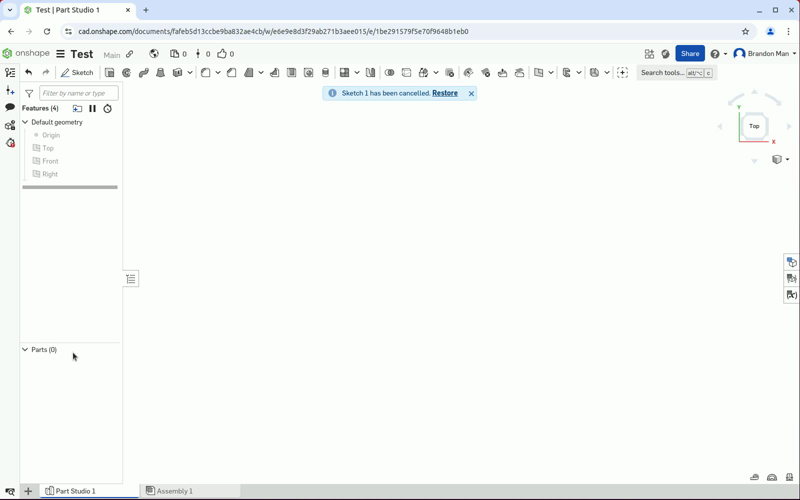
key_down(shift)
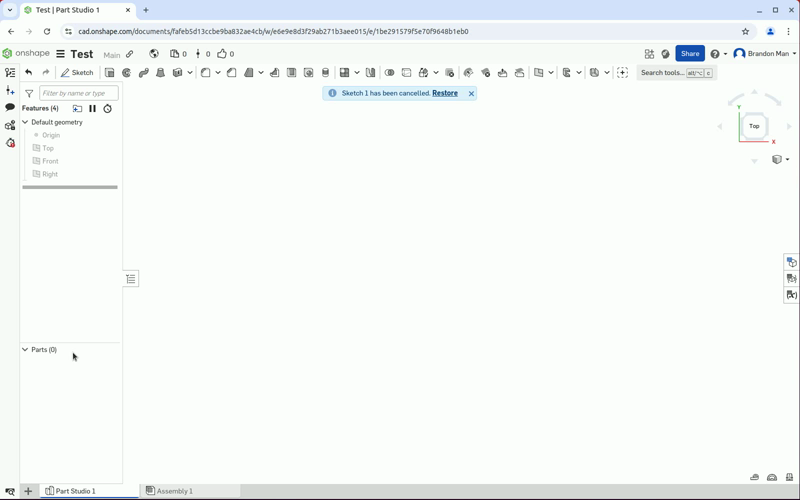
key(up)
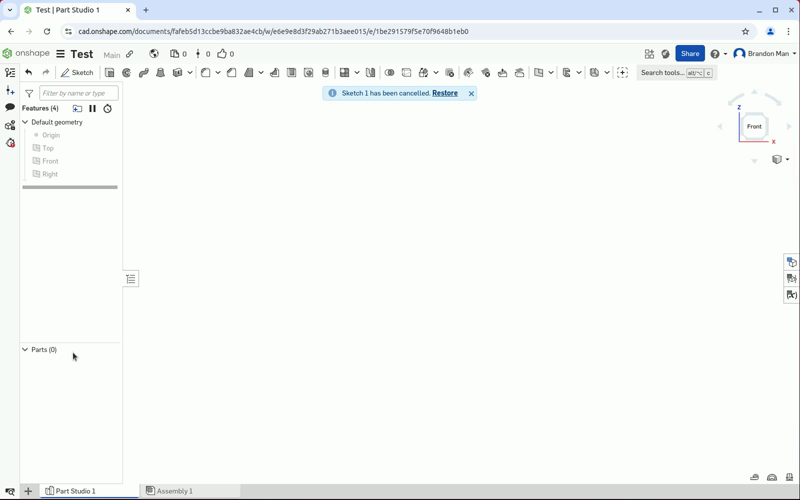
key_up(shift)
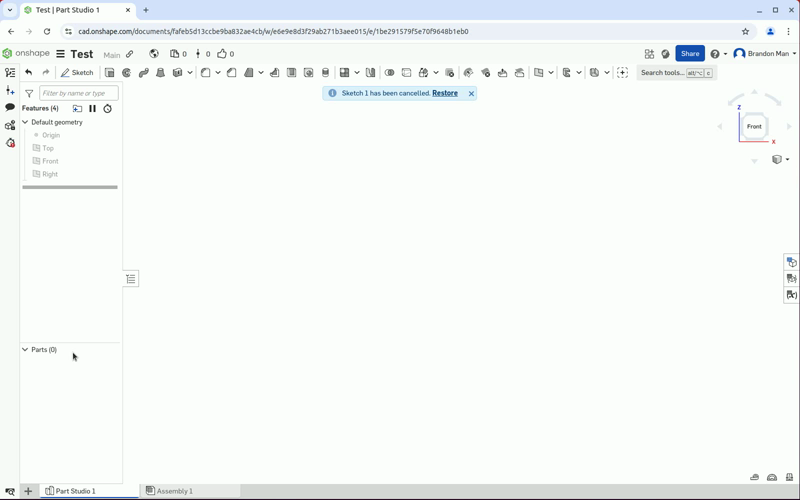
mouse_move(73, 352)
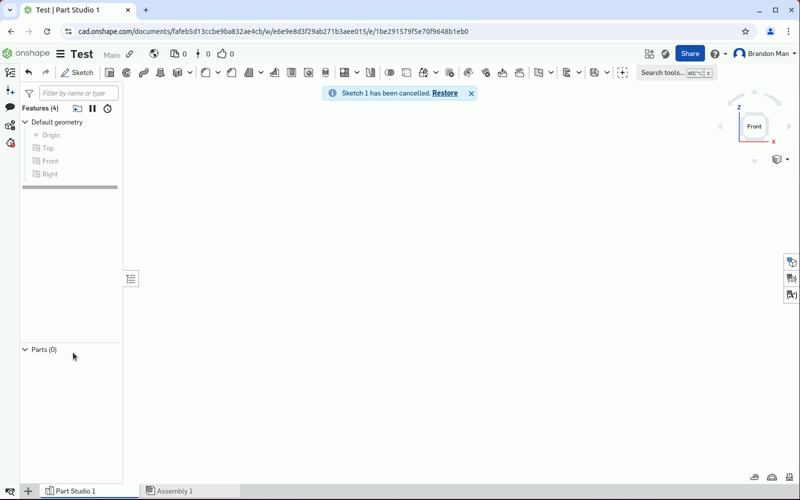
key(shift+y)
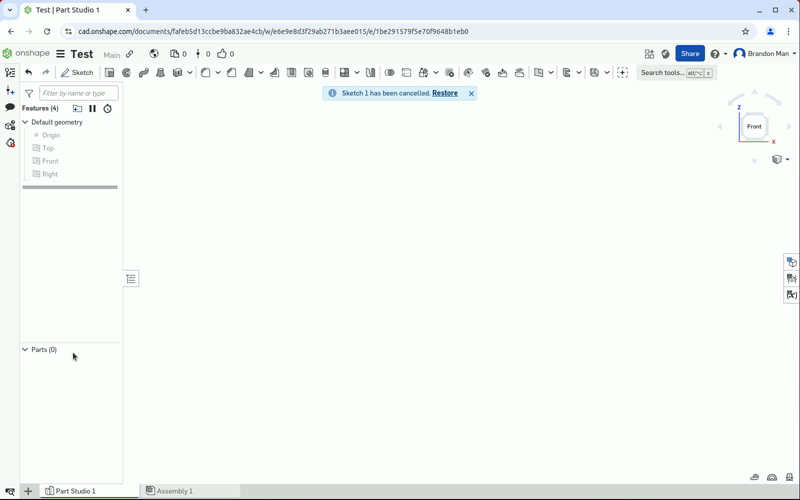
key(shift+s)
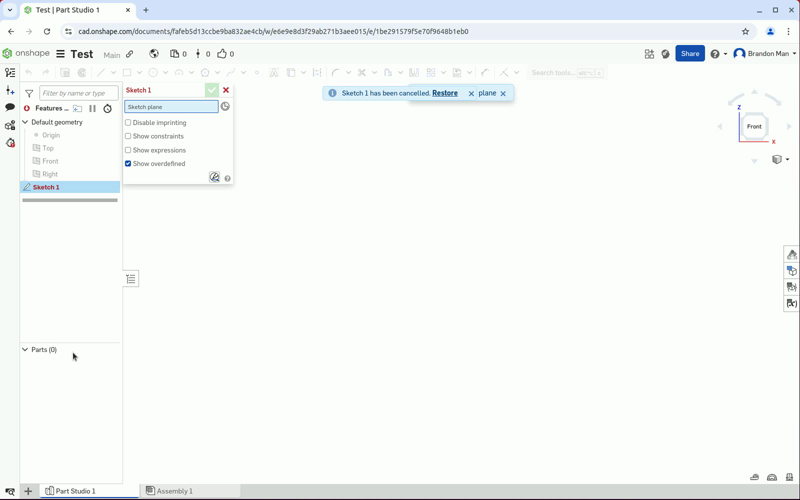
mouse_move(73, 163)
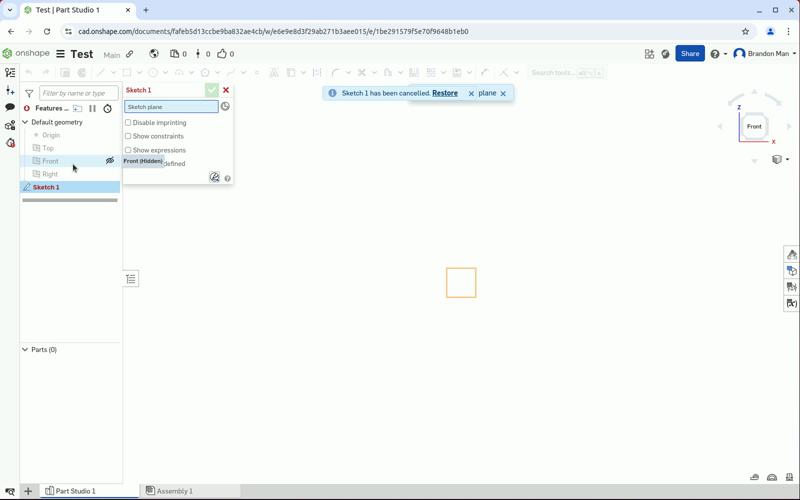
click(73, 163)
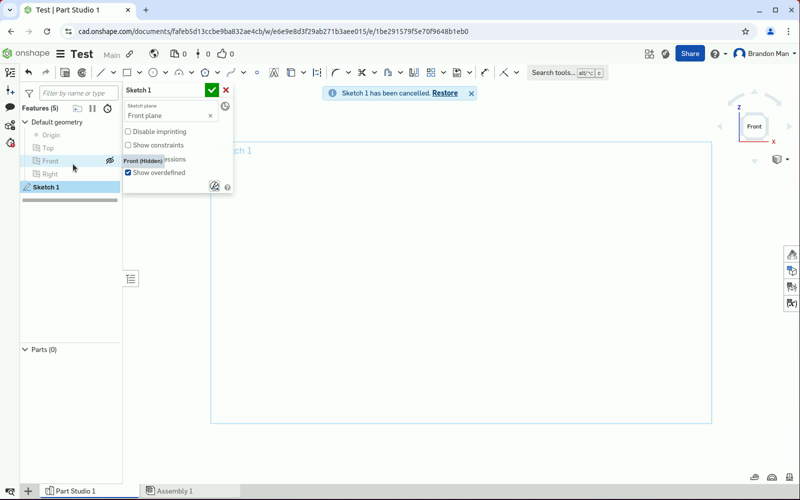
mouse_move(73, 352)
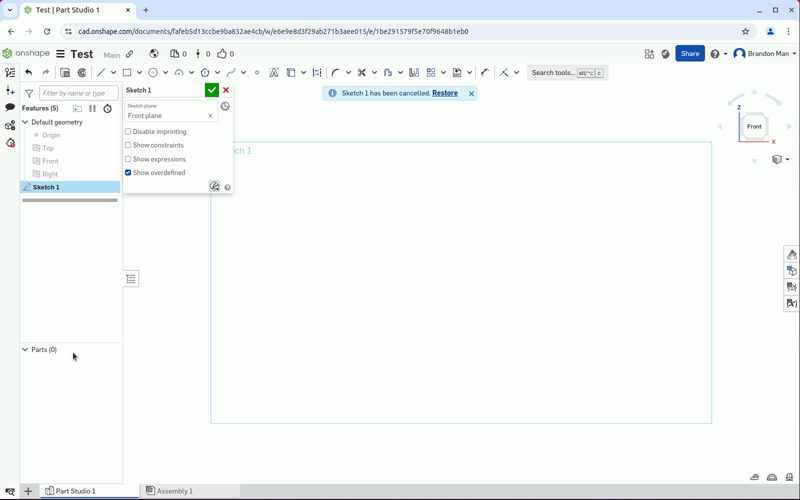
key(y)
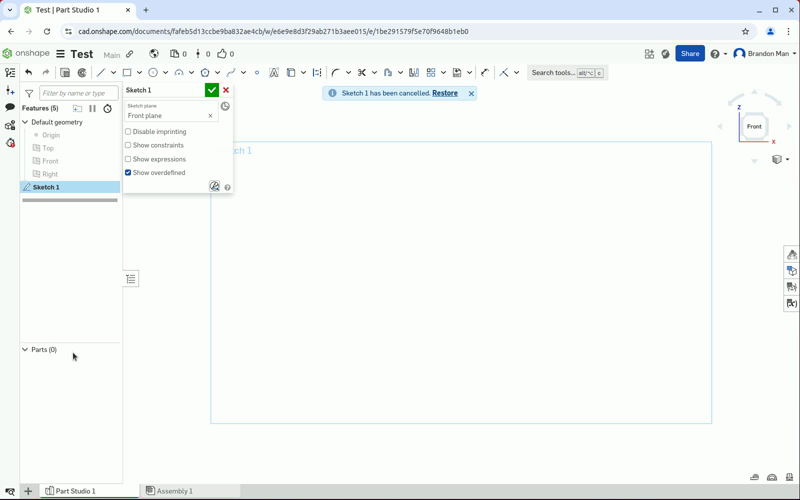
key(l)
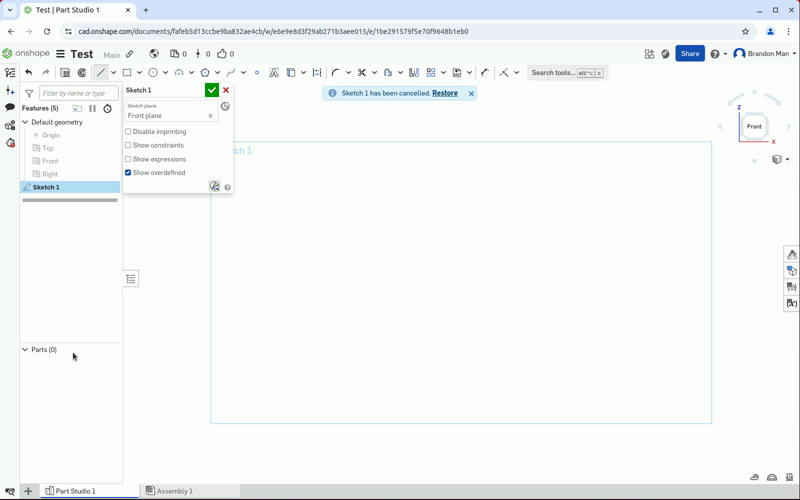
key_down(shift)
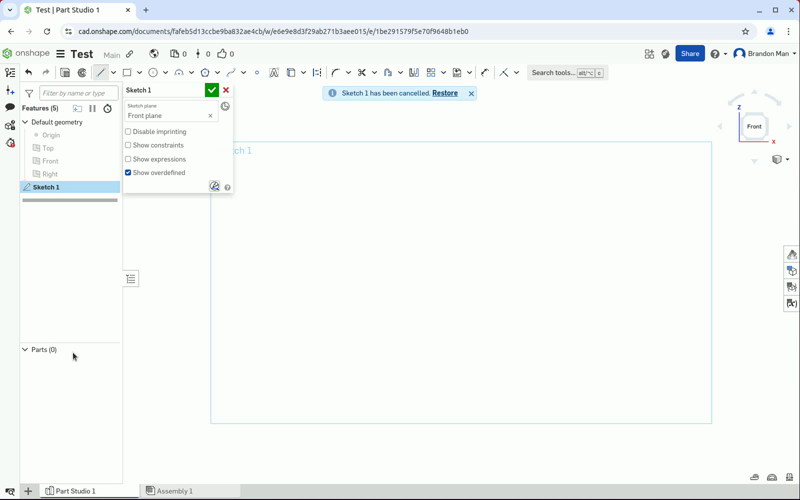
mouse_move(409, 318)
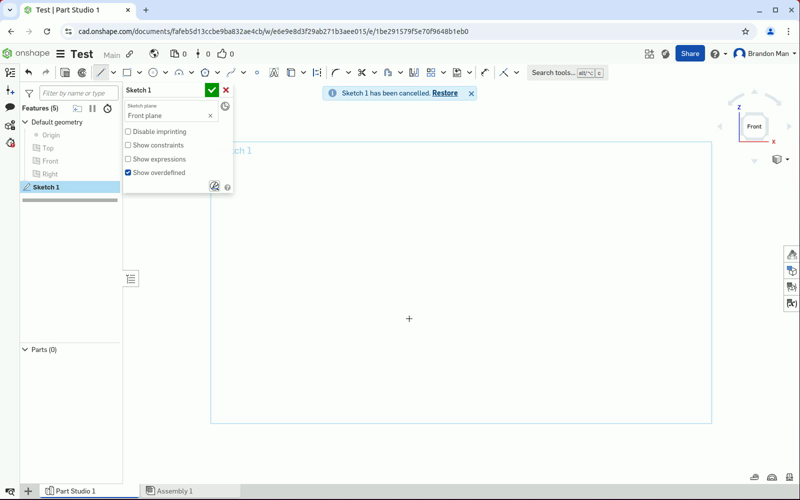
click(409, 318)
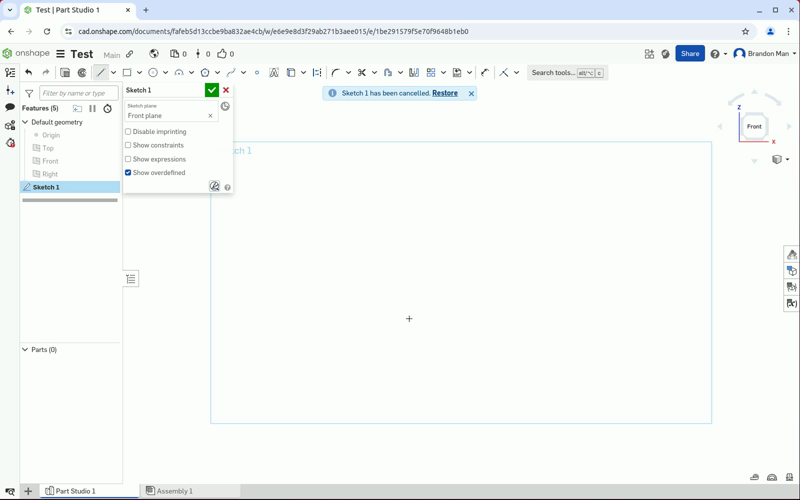
key_up(shift)
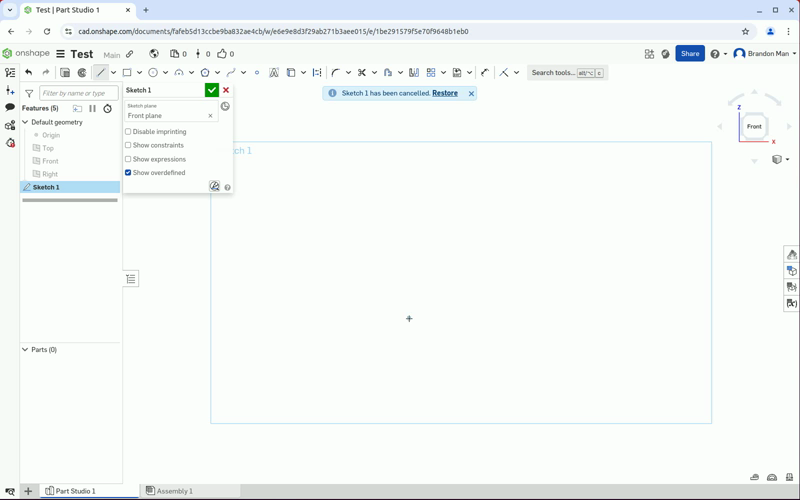
key_down(shift)
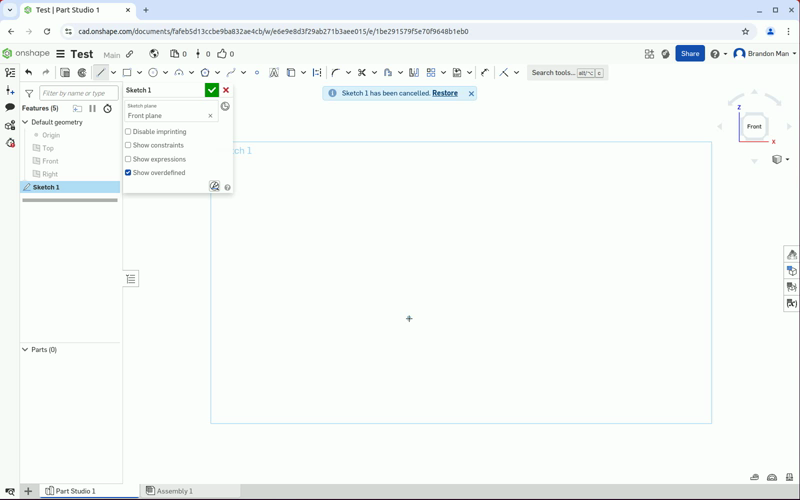
mouse_move(521, 318)
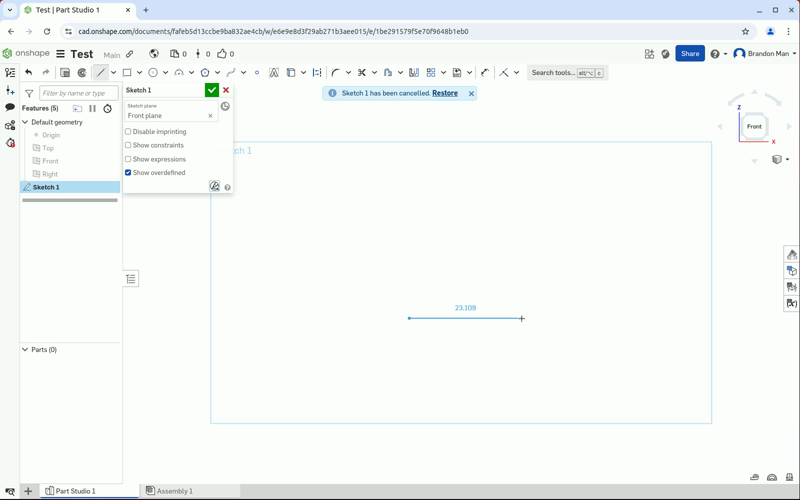
click(521, 318)
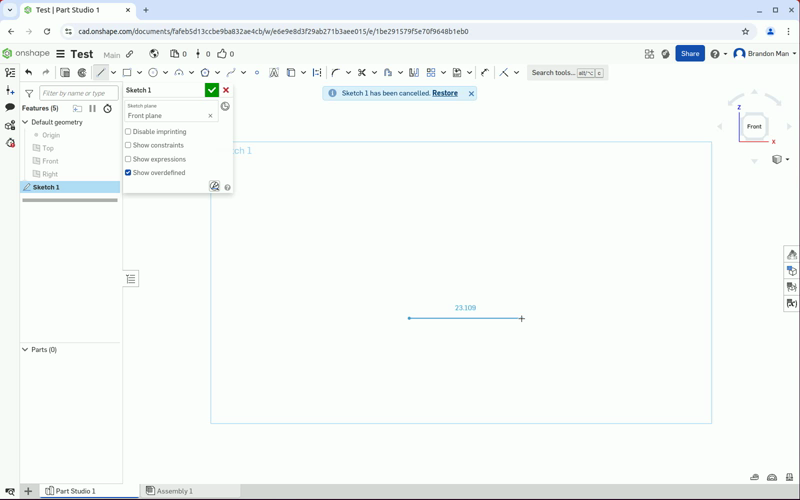
key_up(shift)
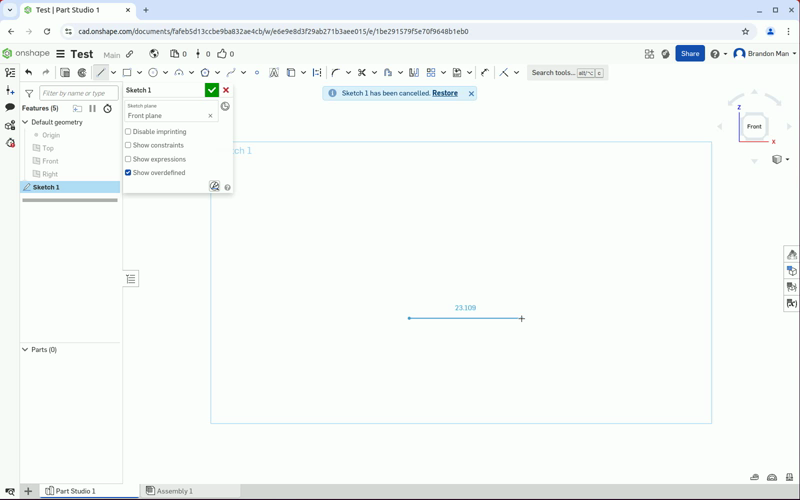
key_down(shift)
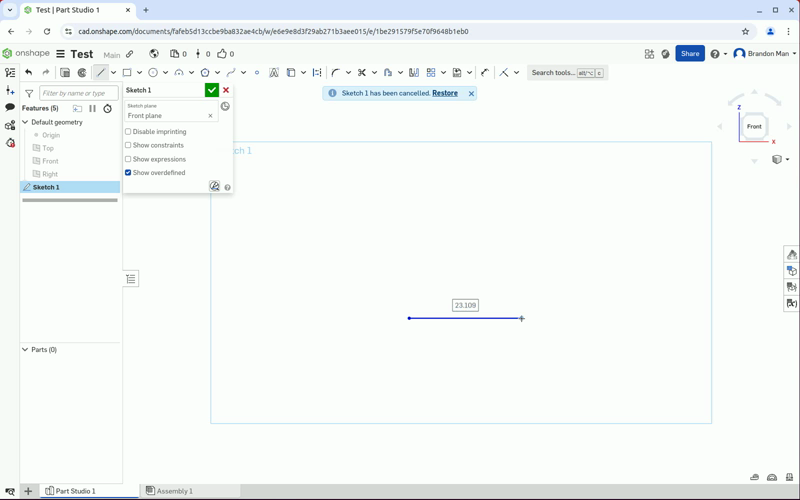
mouse_move(521, 248)
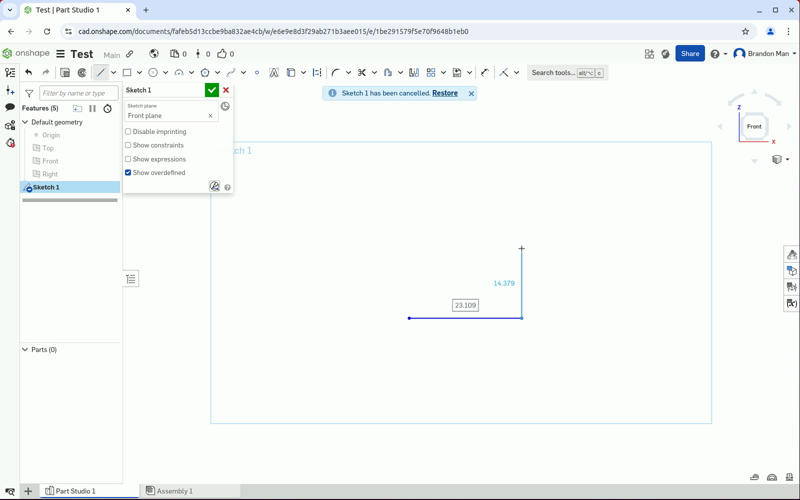
click(521, 248)
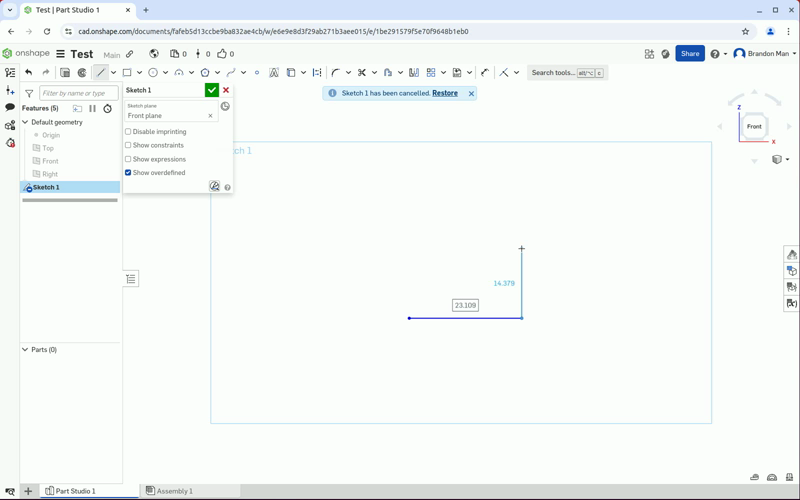
key_up(shift)
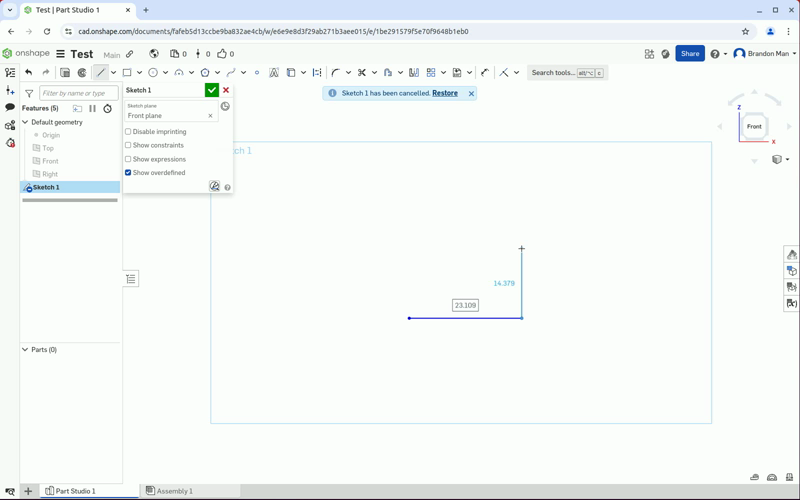
key_down(shift)
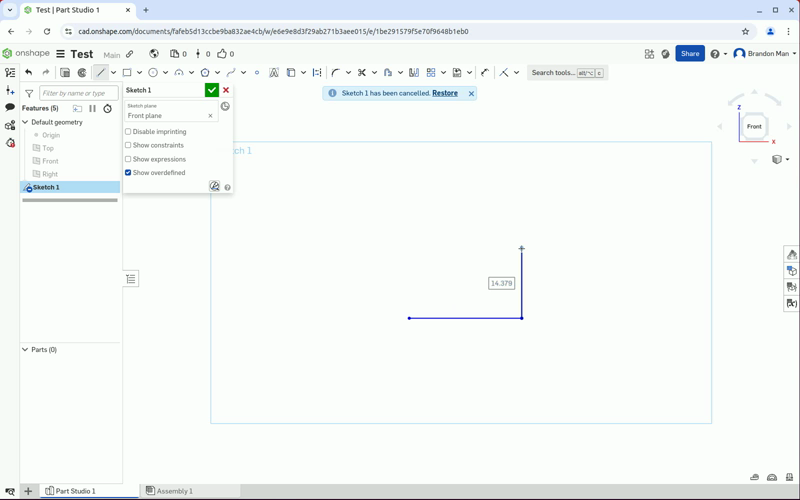
mouse_move(409, 248)
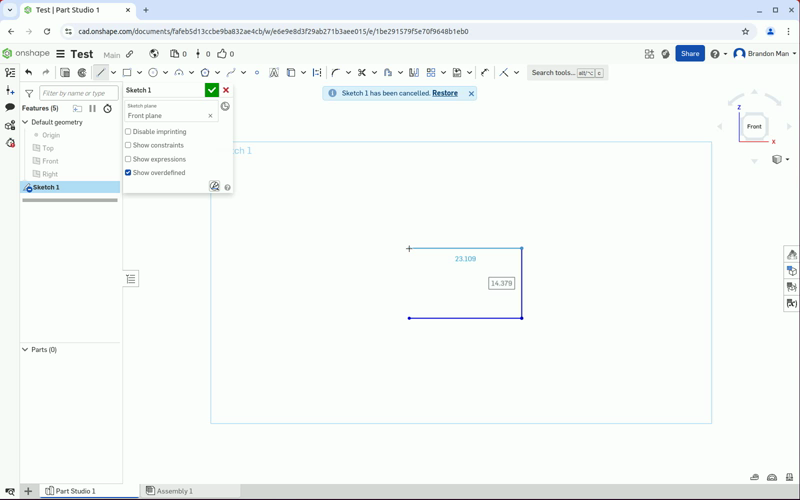
click(409, 248)
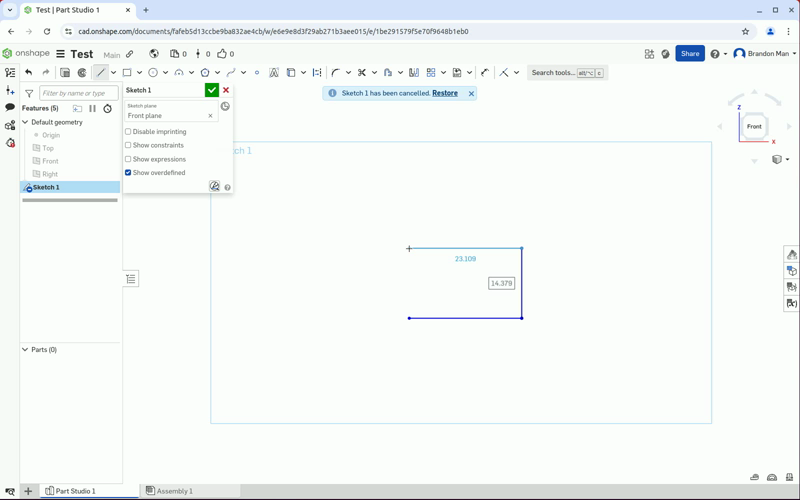
key_up(shift)
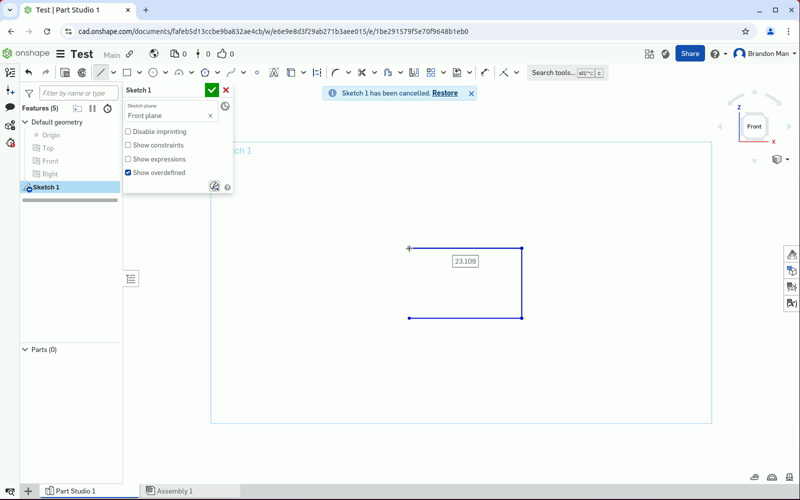
key_down(shift)
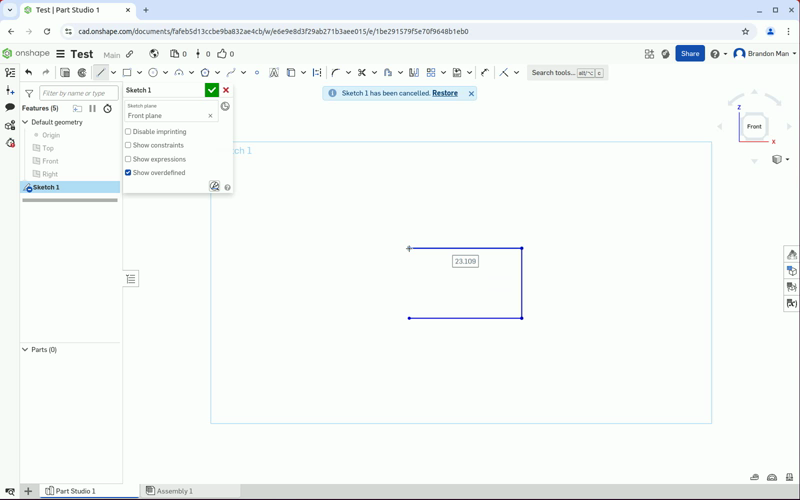
mouse_move(409, 318)
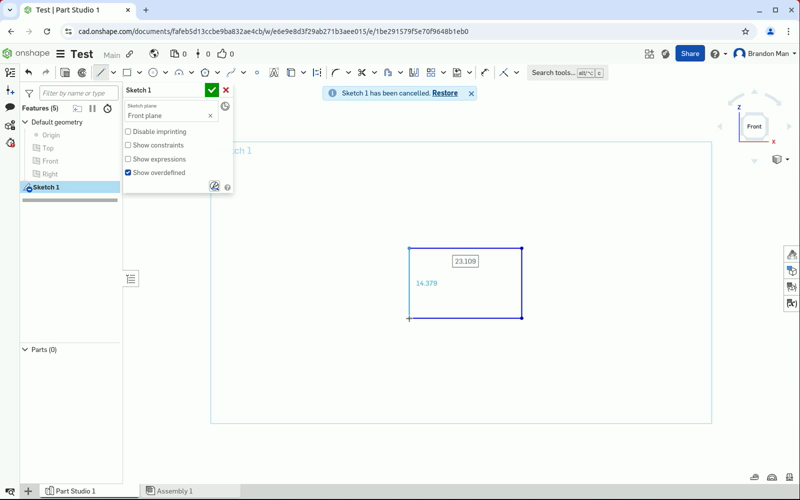
key_up(shift)
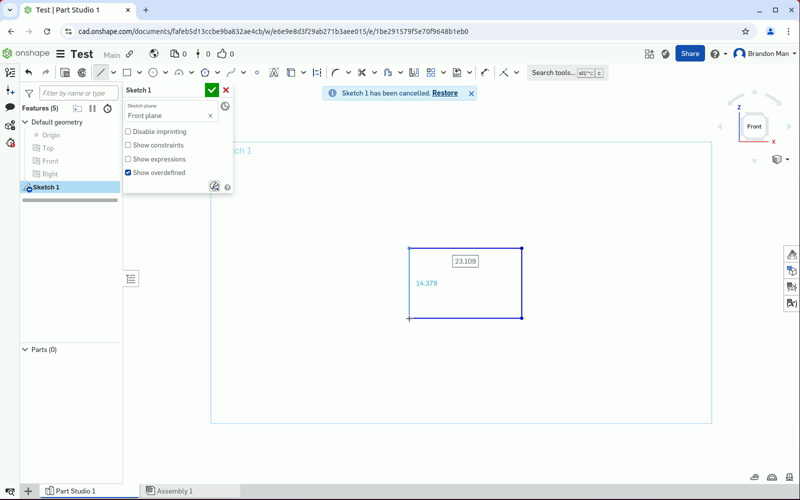
click(409, 318)
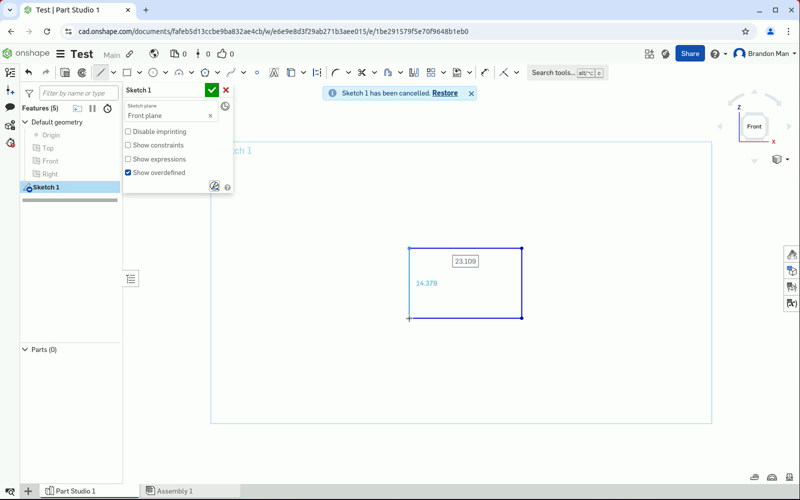
key(esc)
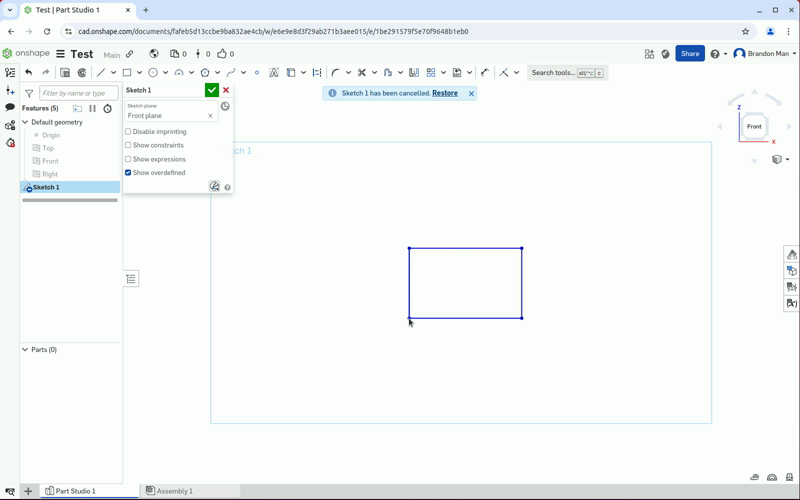
key(c)
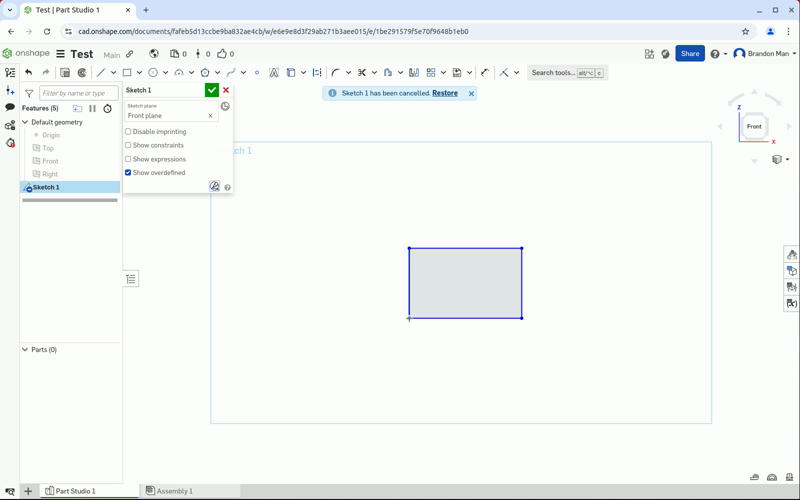
key_down(shift)
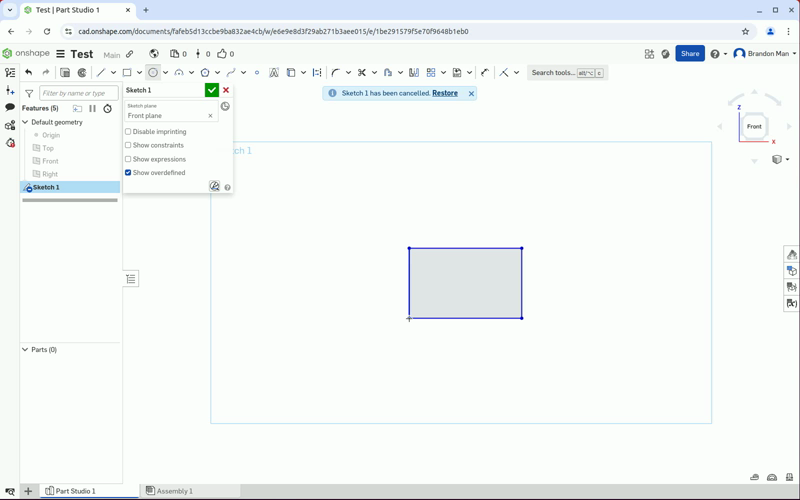
mouse_move(465, 282)
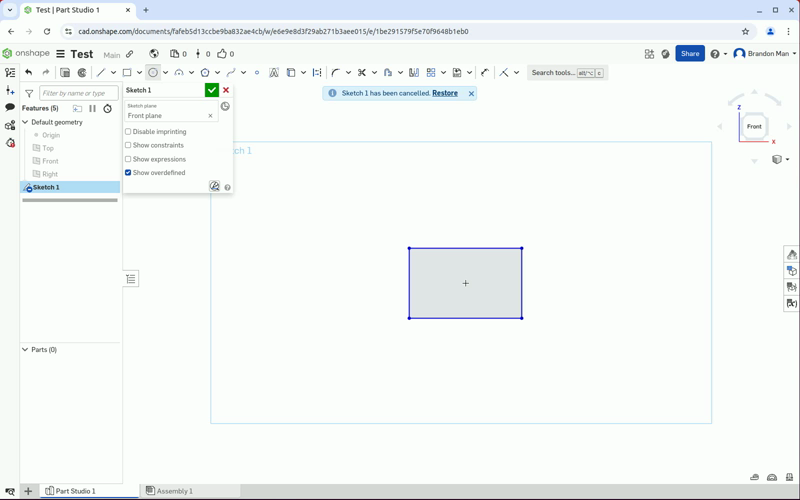
click(465, 282)
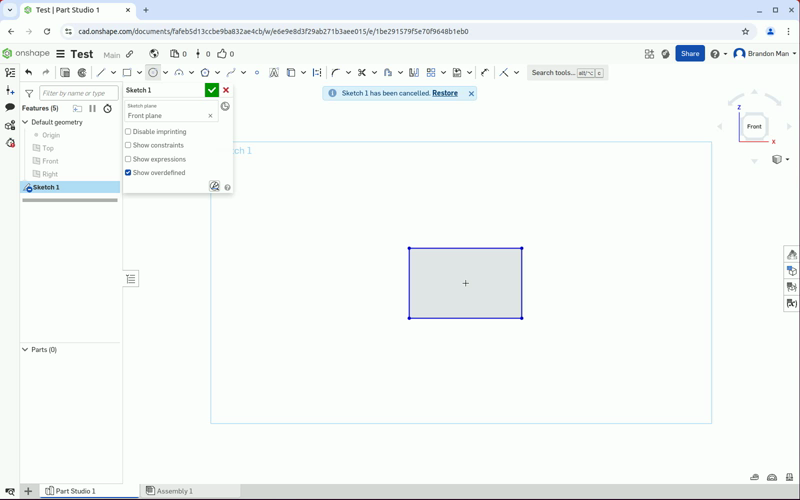
key_up(shift)
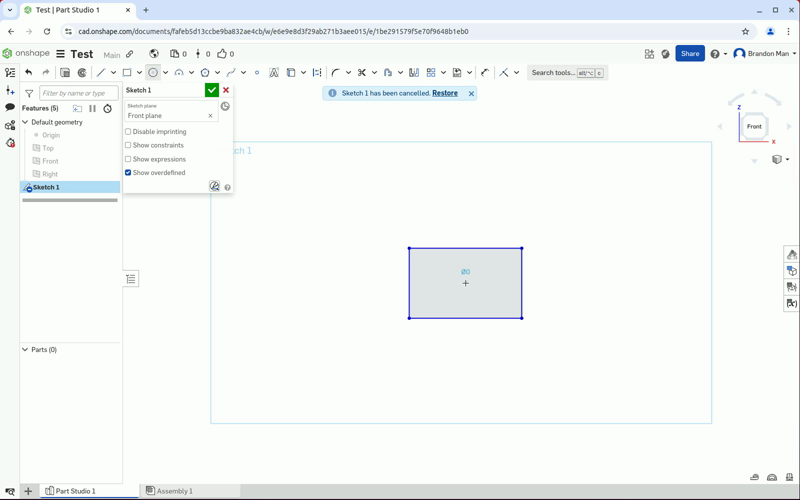
mouse_move(473, 282)
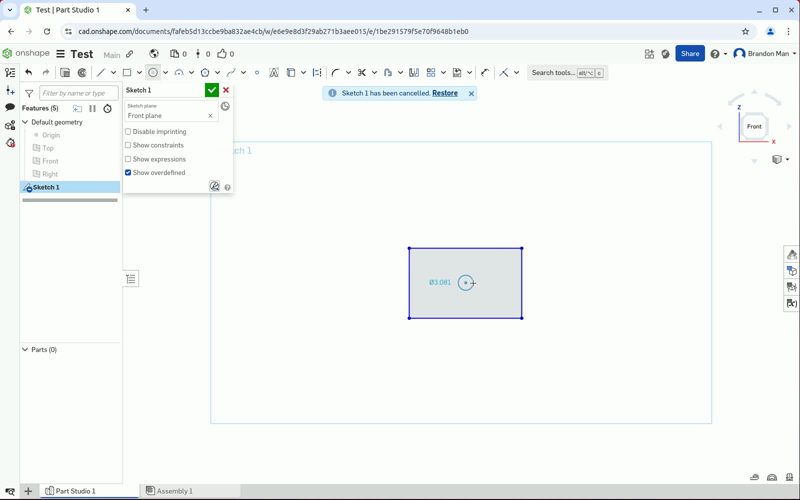
click(473, 282)
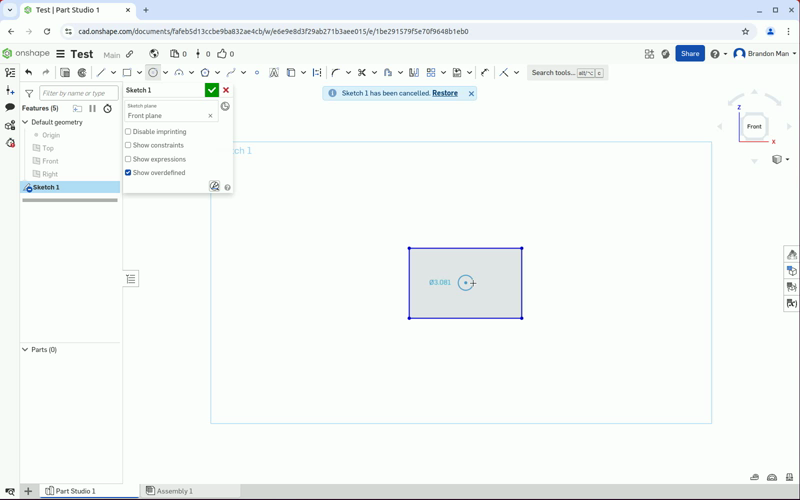
key(esc)
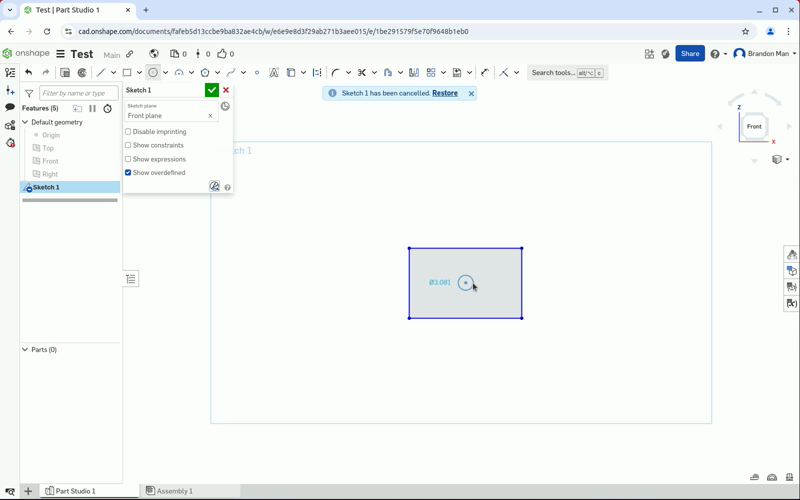
mouse_move(513, 293)
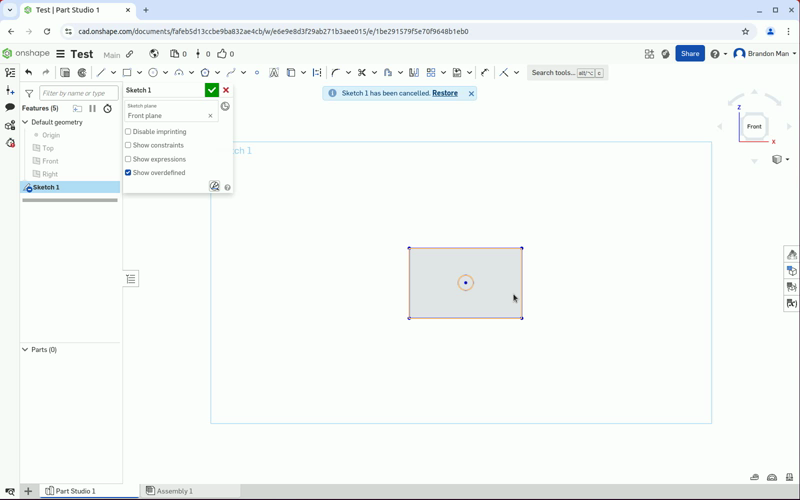
click(513, 293)
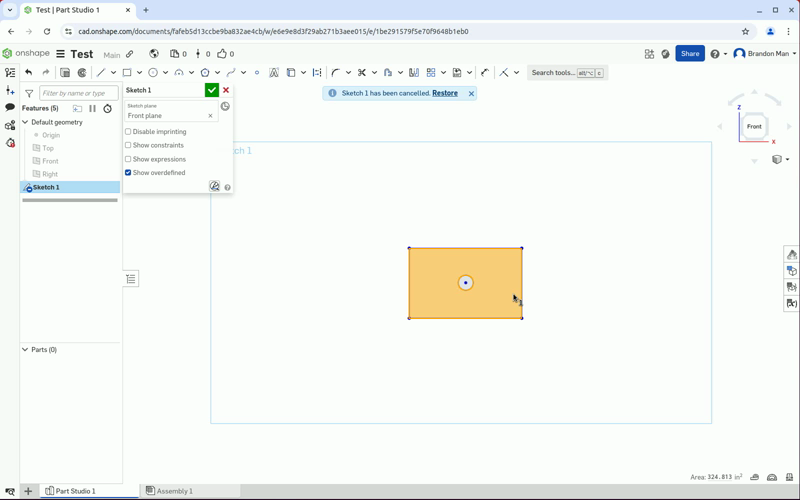
mouse_move(73, 352)
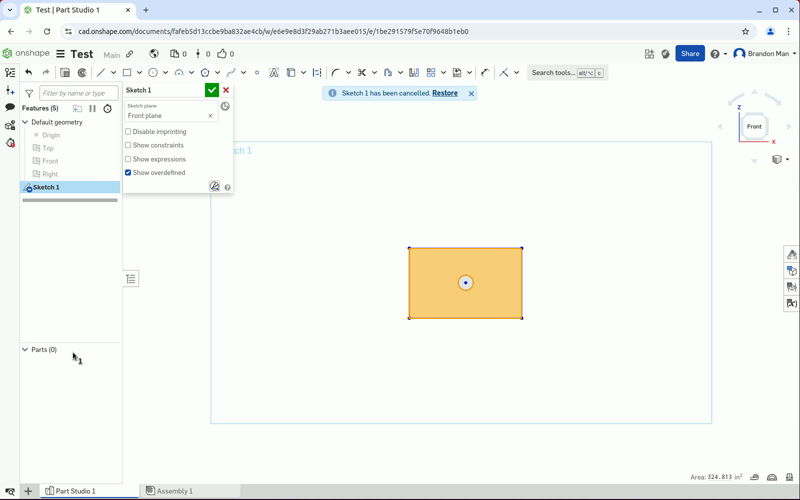
key(shift+y)
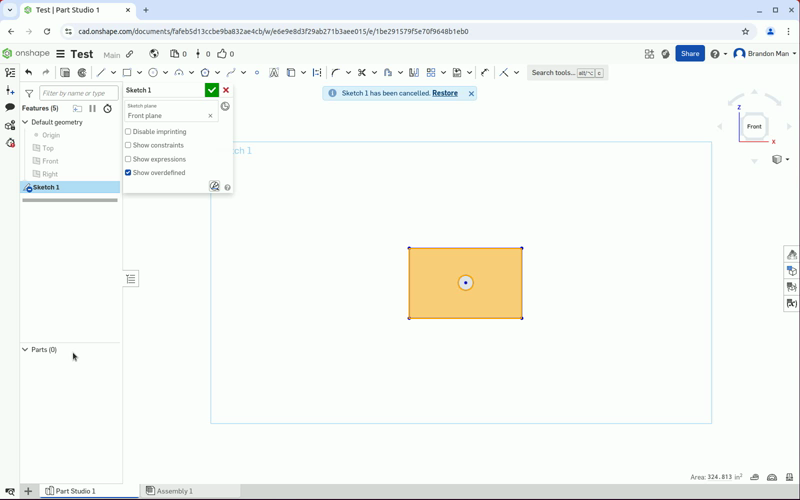
key(shift+e)
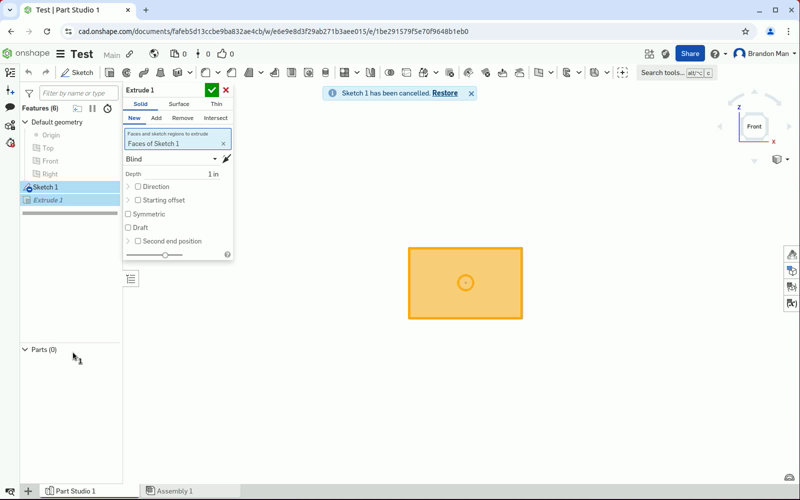
mouse_move(143, 106)
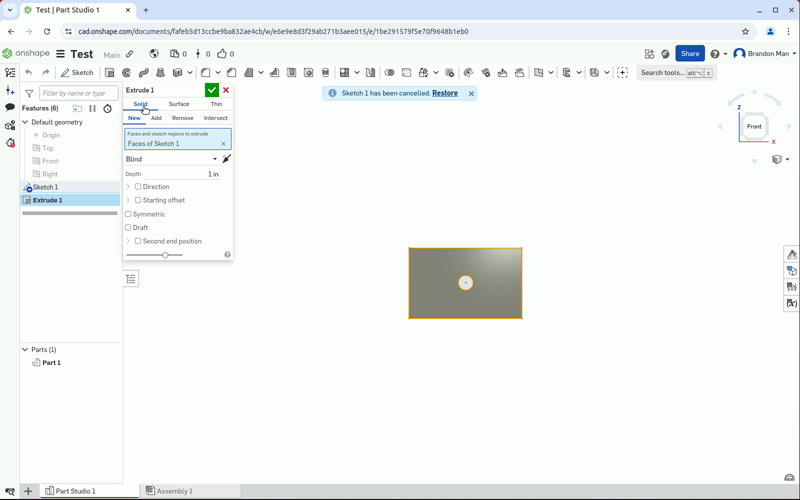
click(143, 106)
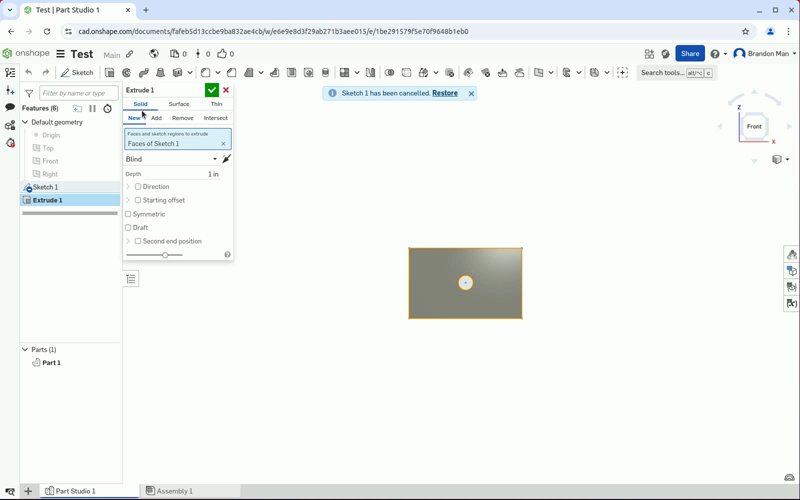
mouse_move(137, 120)
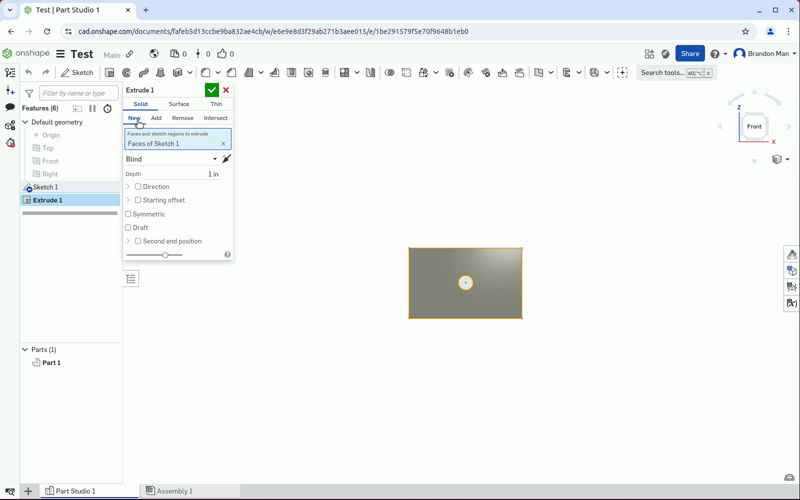
click(137, 120)
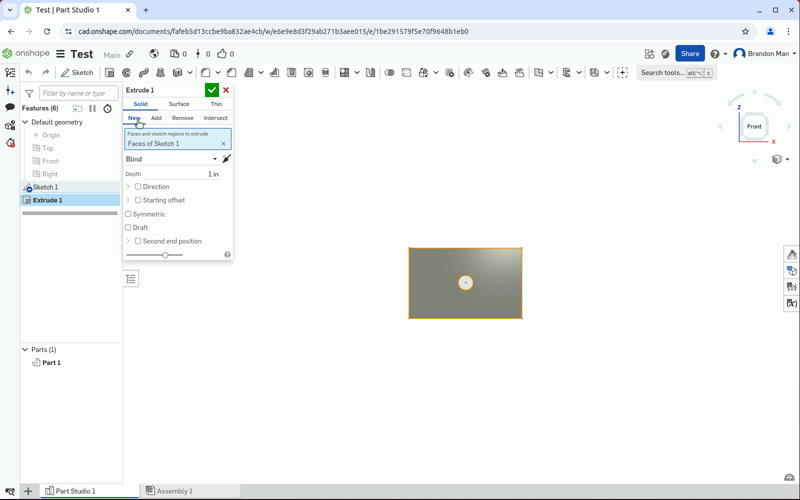
key(tab, 4)
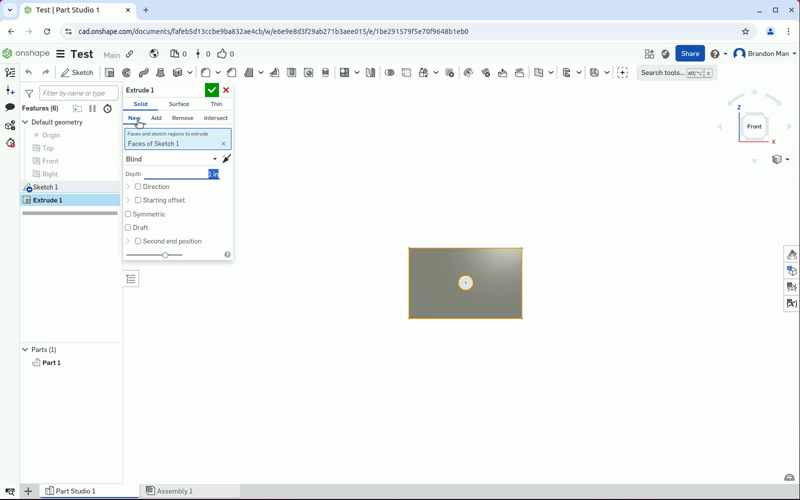
text(23.108)
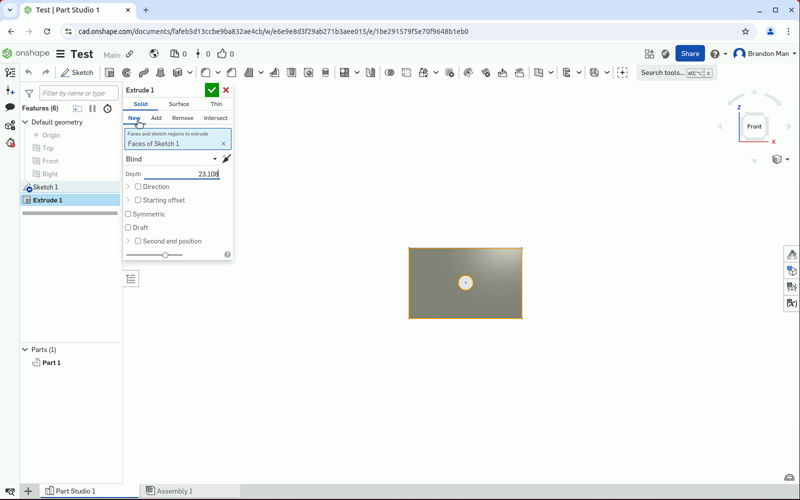
key(enter)
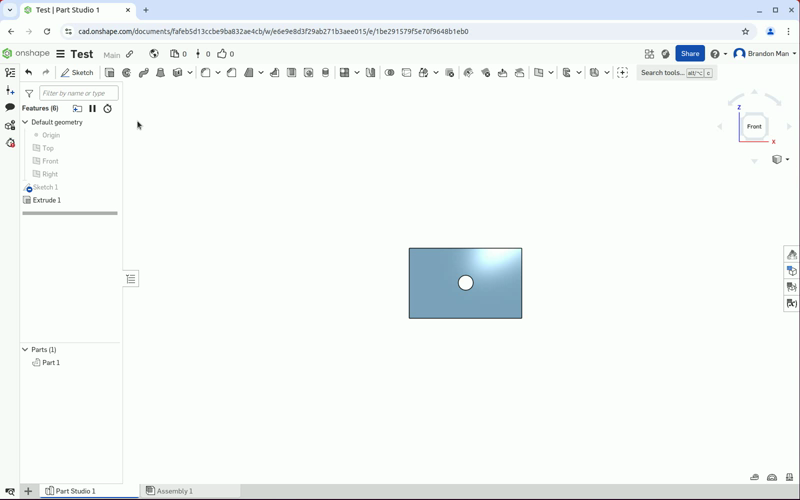
key(shift+h)
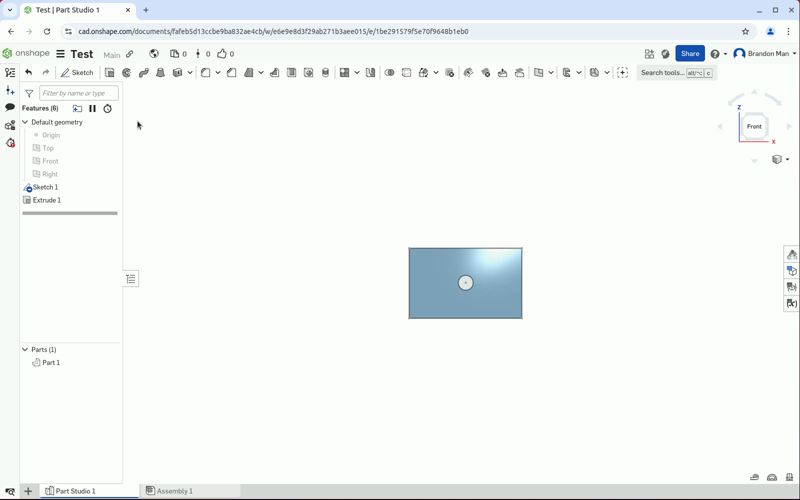
key(shift+h)
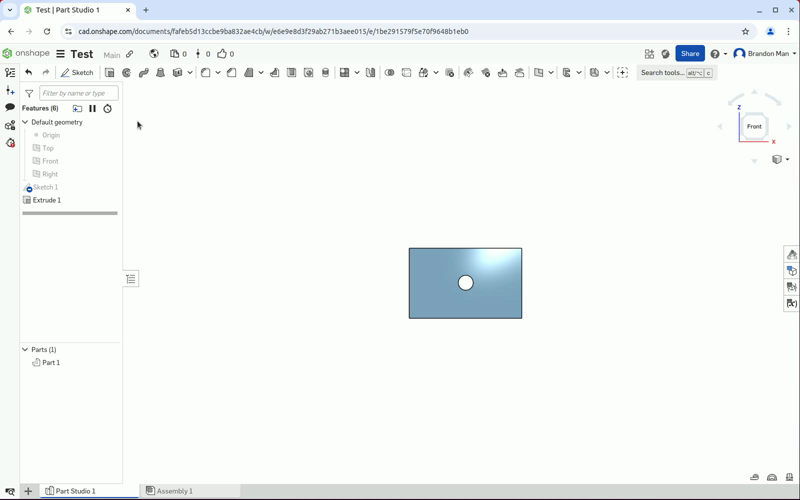
mouse_move(73, 189)
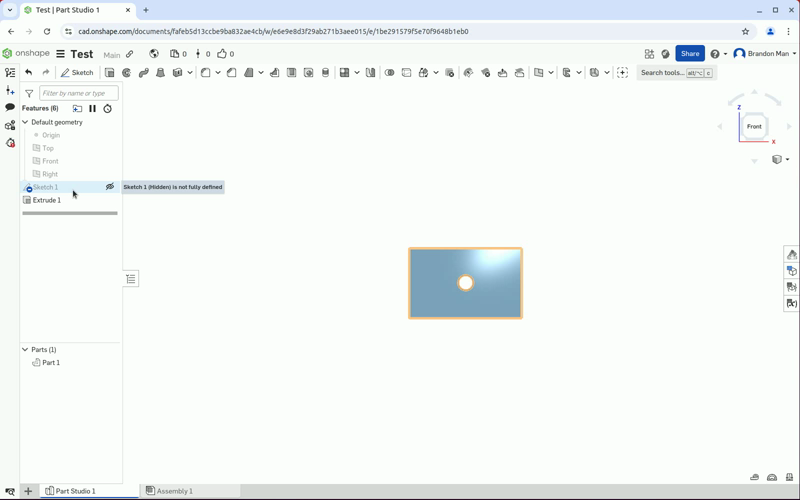
click(73, 189)
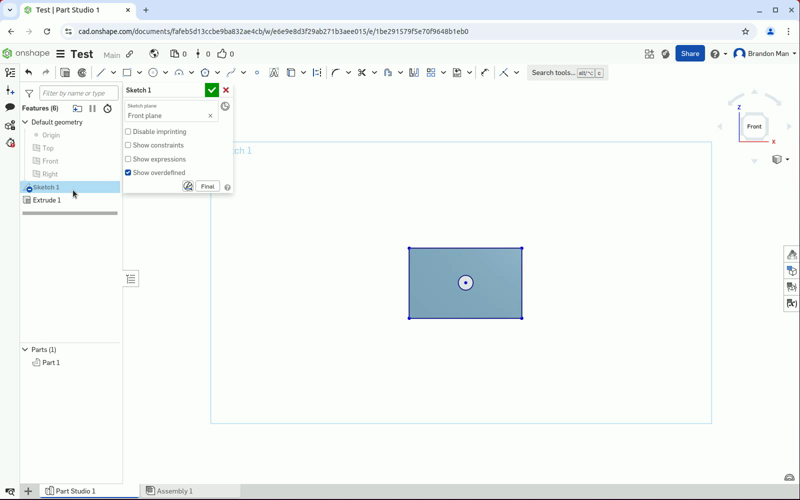
mouse_move(229, 92)
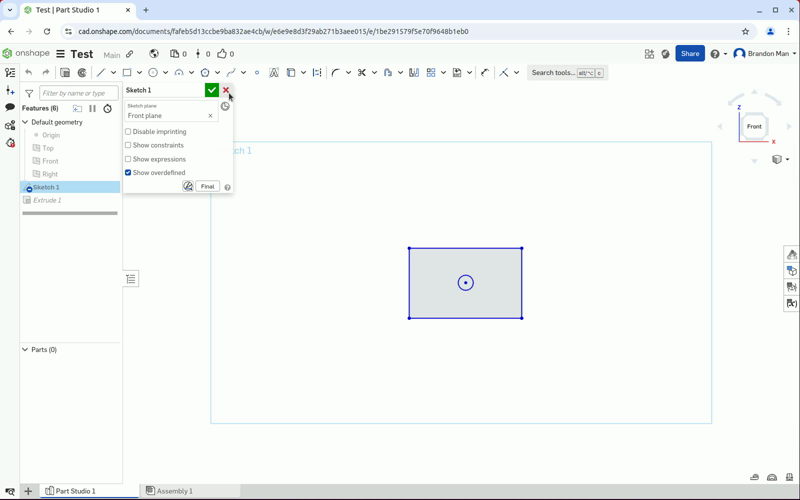
click(229, 92)
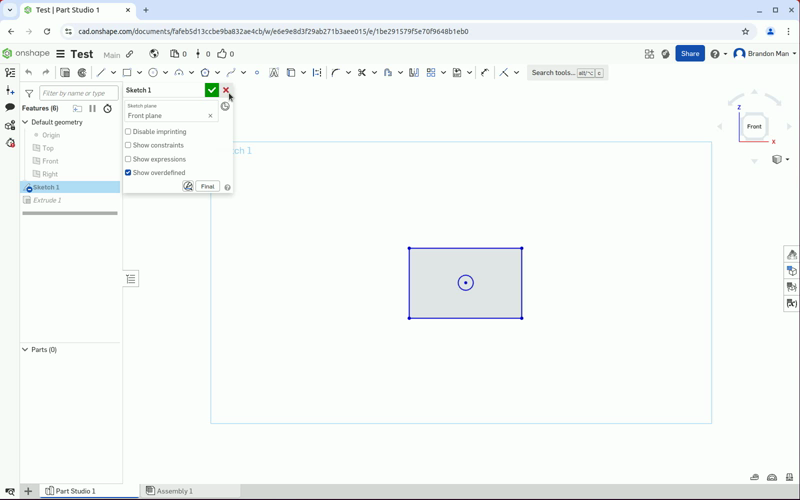
key(shift+s)
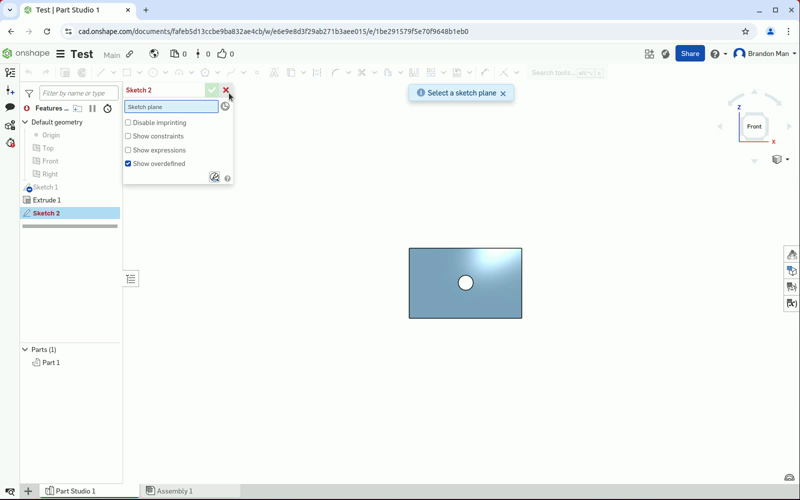
mouse_move(73, 163)
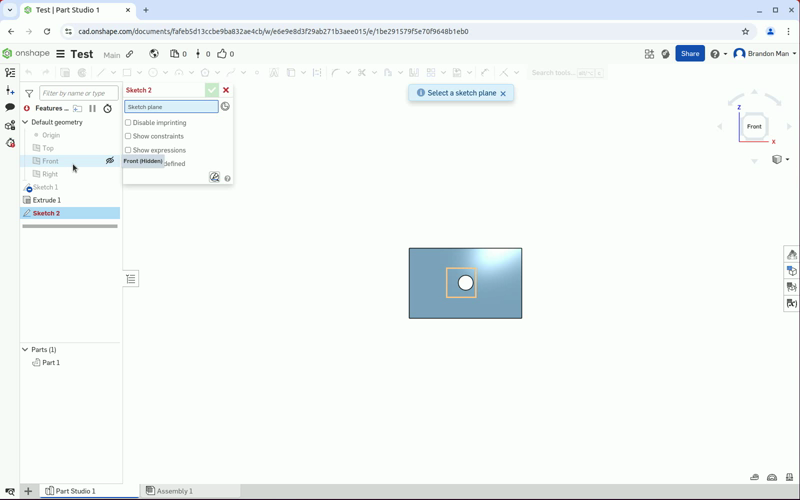
click(73, 163)
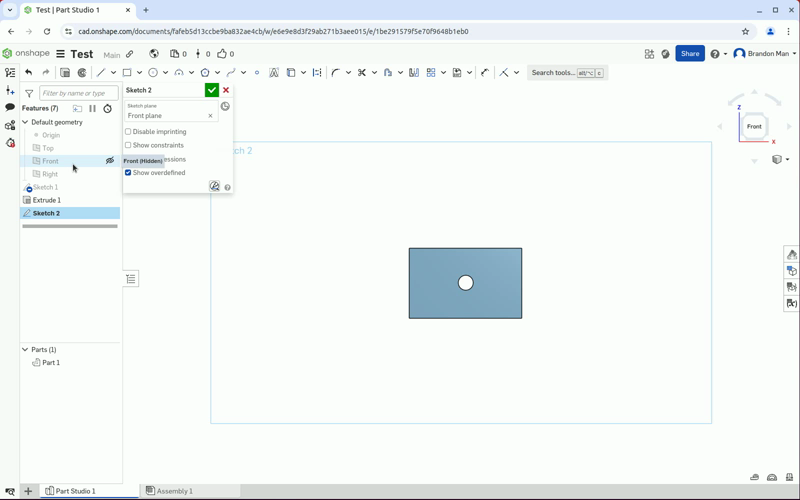
mouse_move(73, 352)
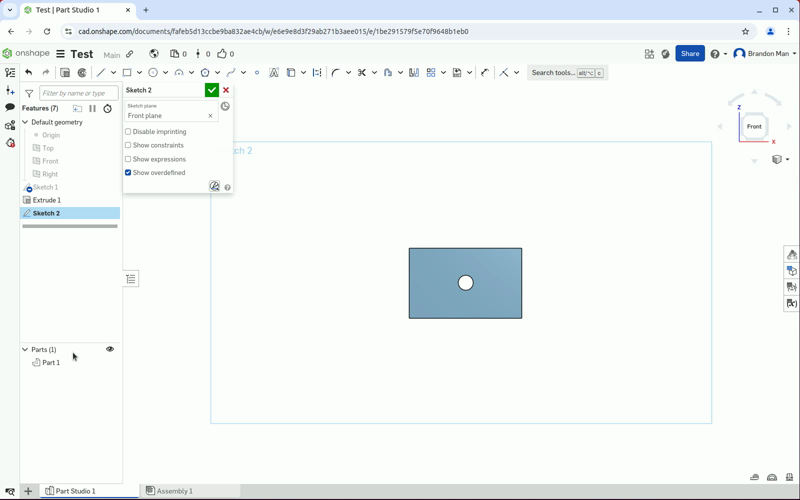
key(y)
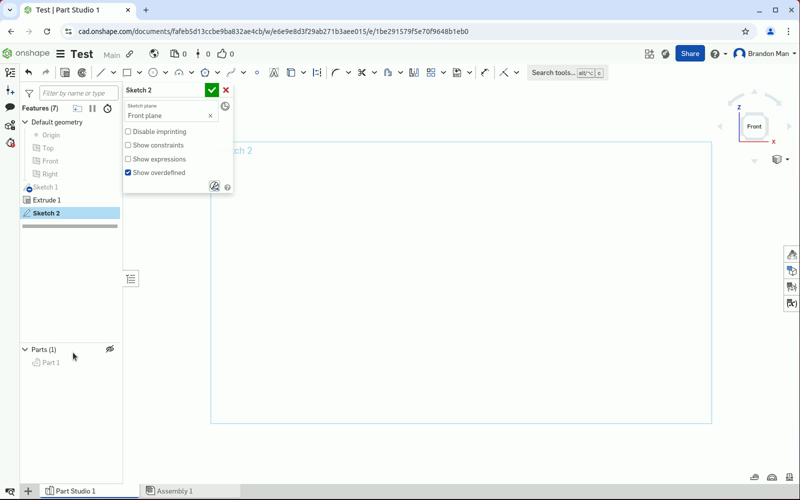
key(c)
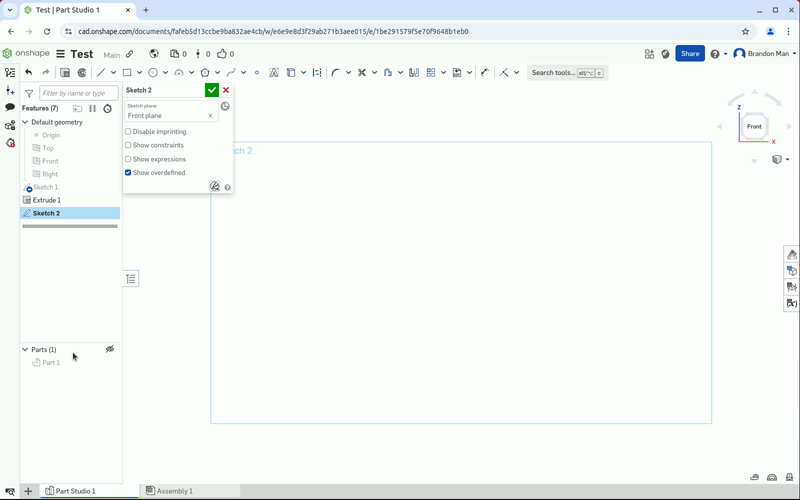
key_down(shift)
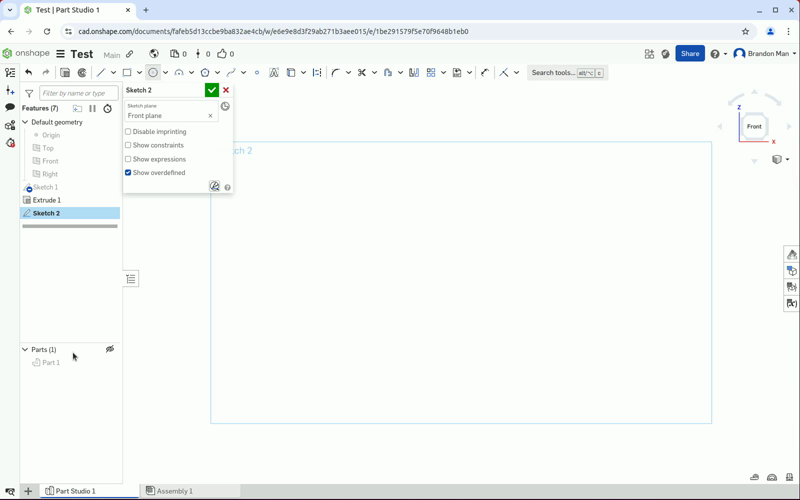
mouse_move(465, 282)
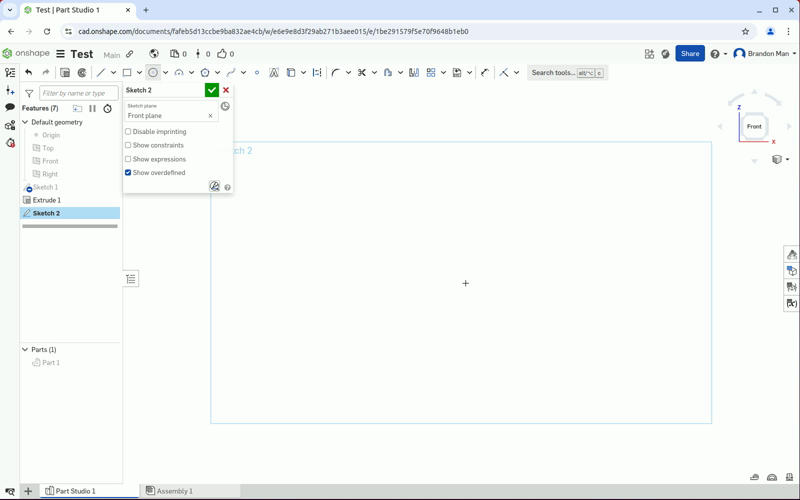
click(465, 282)
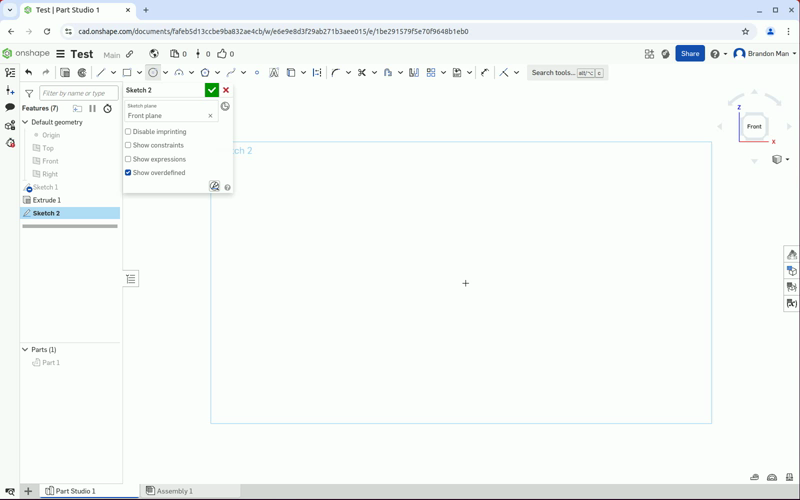
key_up(shift)
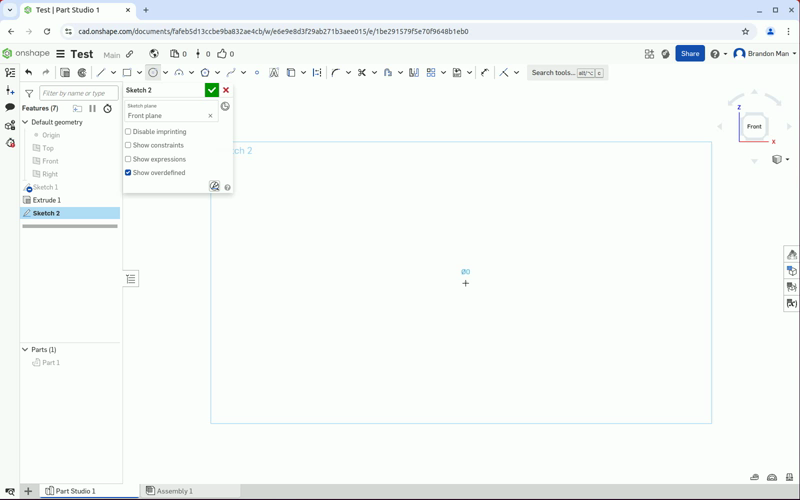
mouse_move(473, 282)
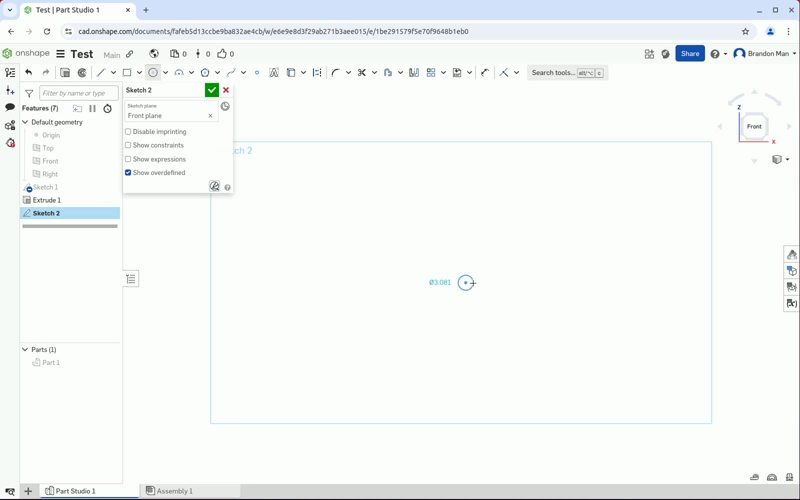
click(473, 282)
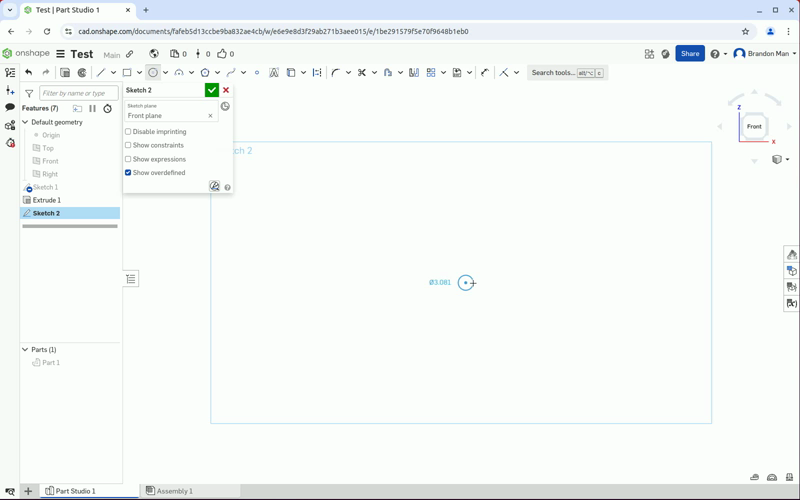
key(esc)
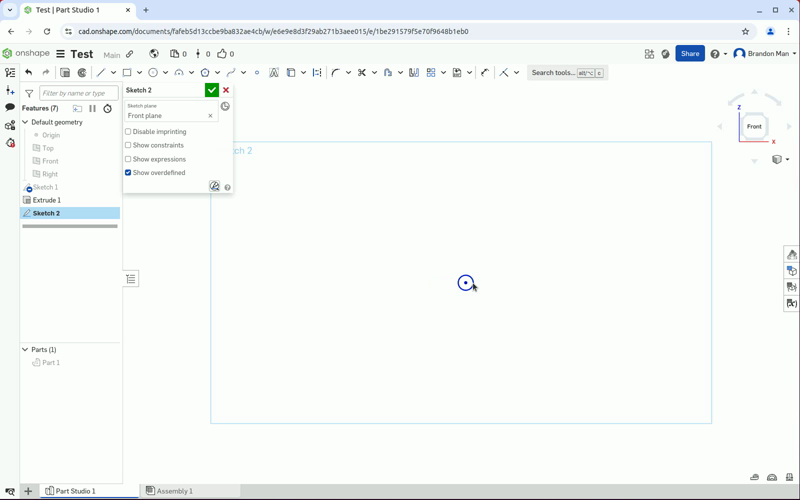
mouse_move(462, 278)
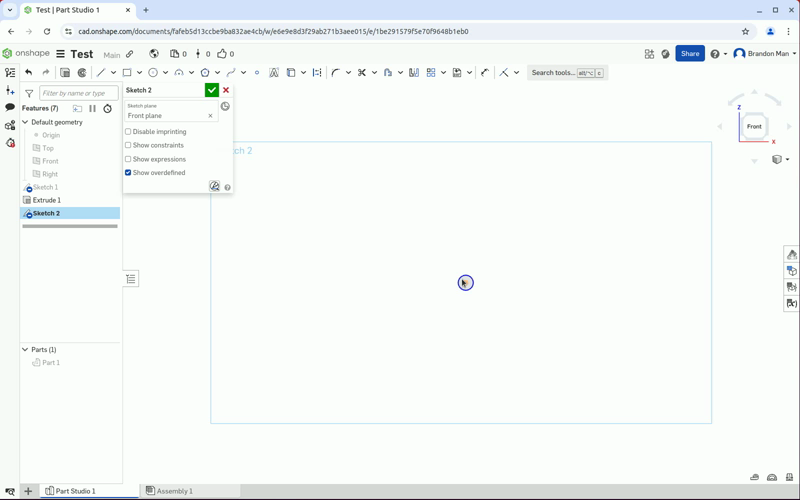
scroll(6)
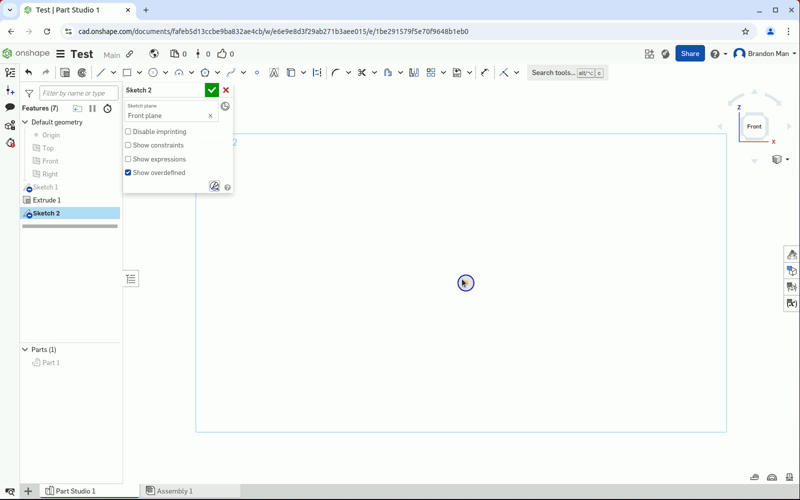
scroll(6)
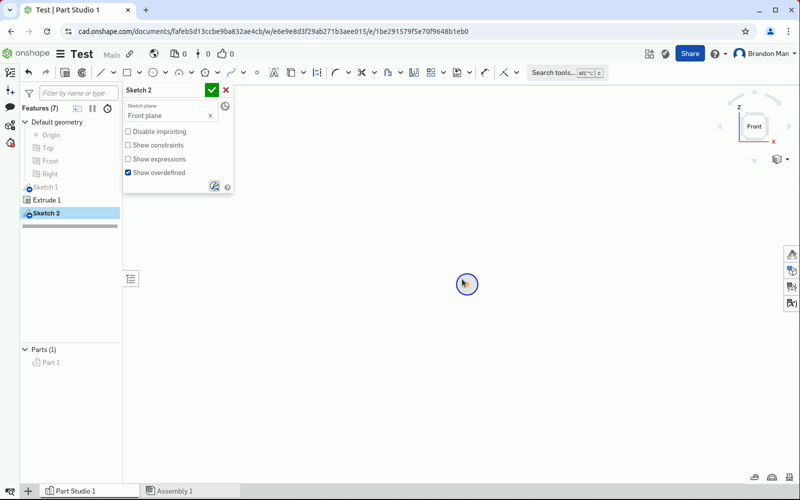
scroll(6)
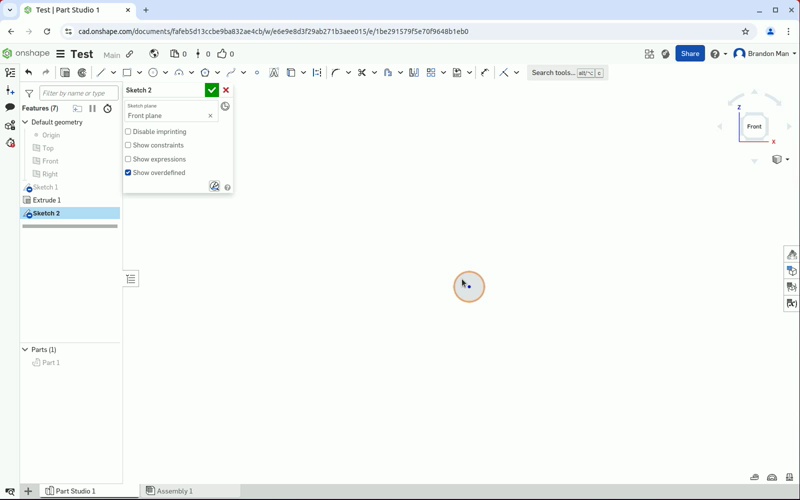
scroll(6)
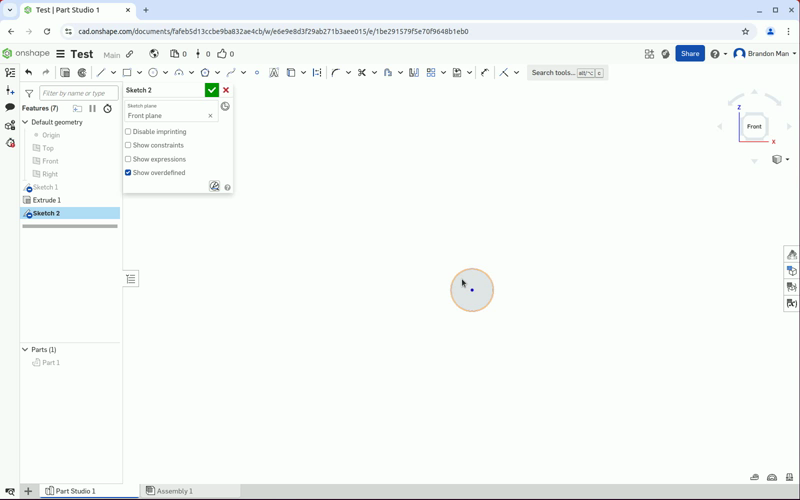
scroll(6)
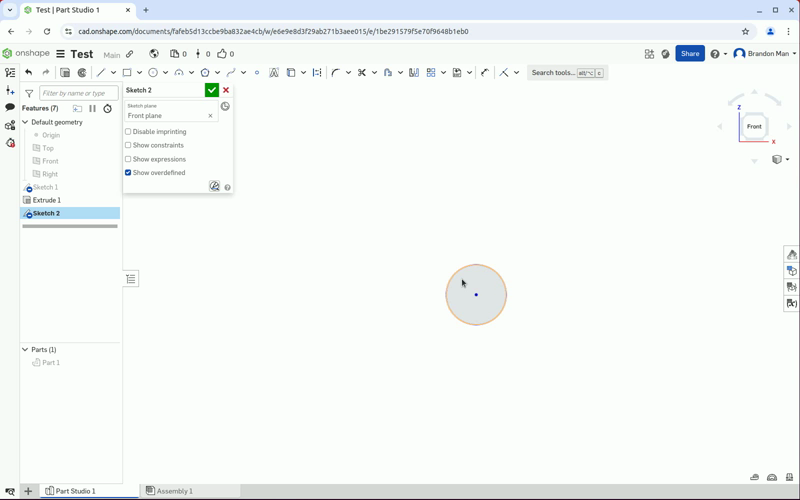
scroll(6)
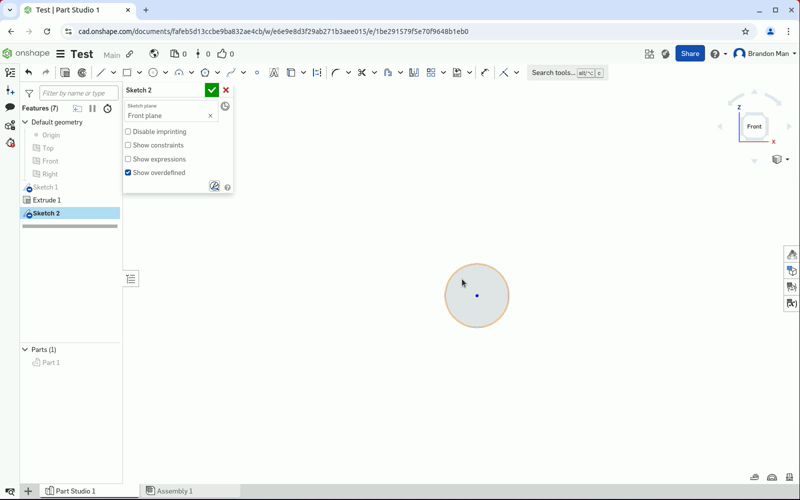
scroll(6)
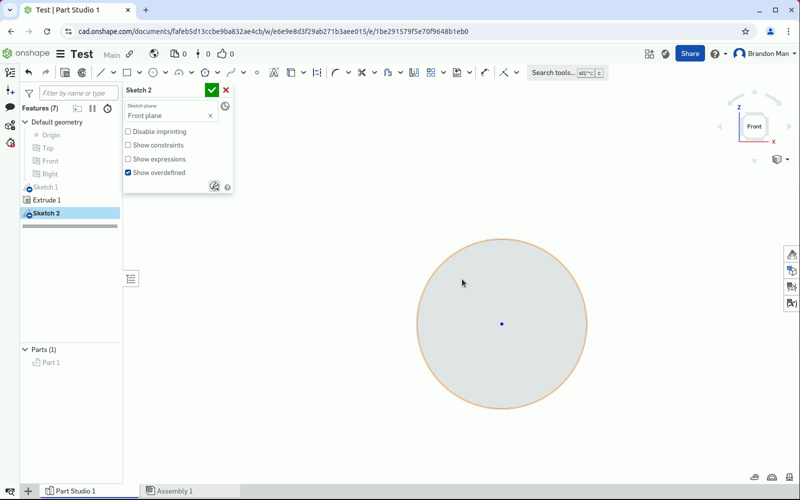
click(462, 278)
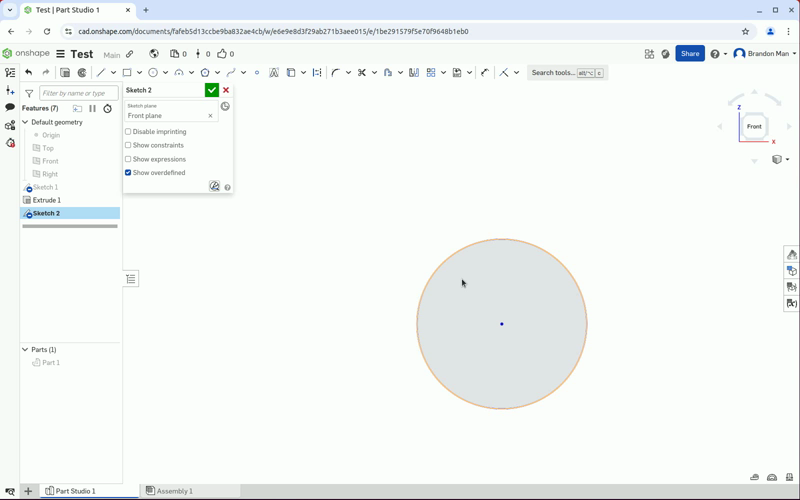
scroll(-6)
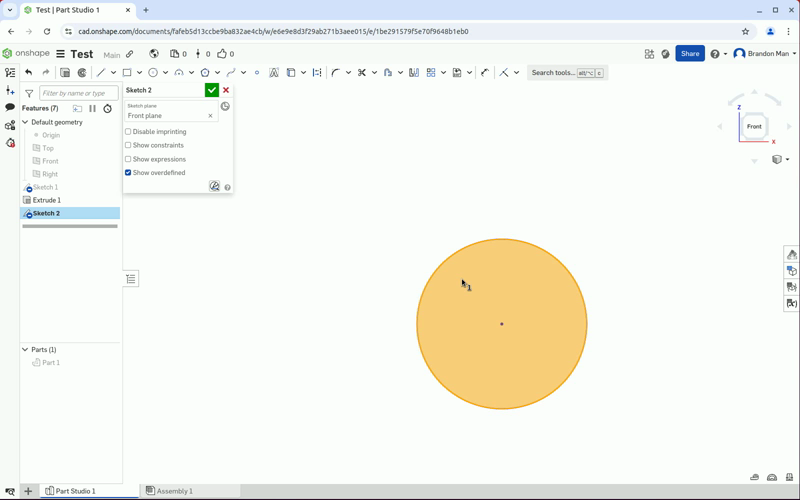
scroll(-6)
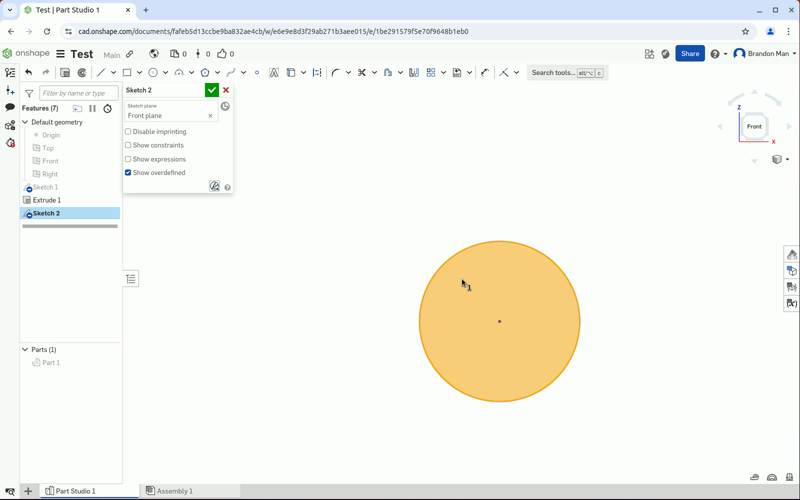
scroll(-6)
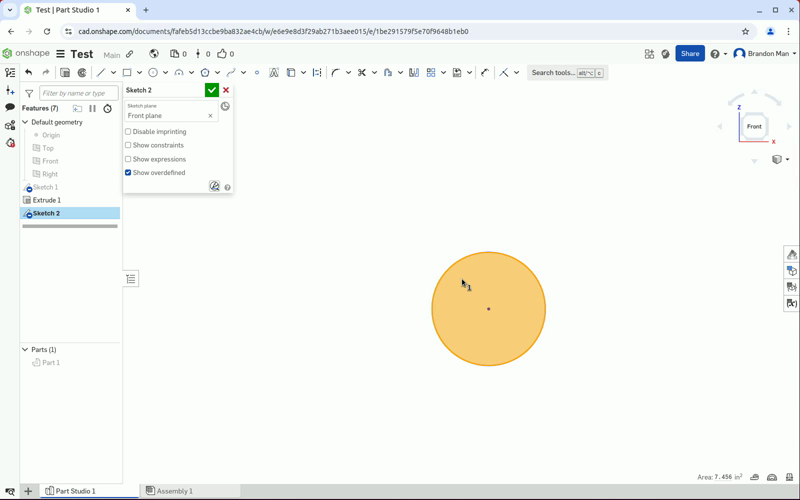
scroll(-6)
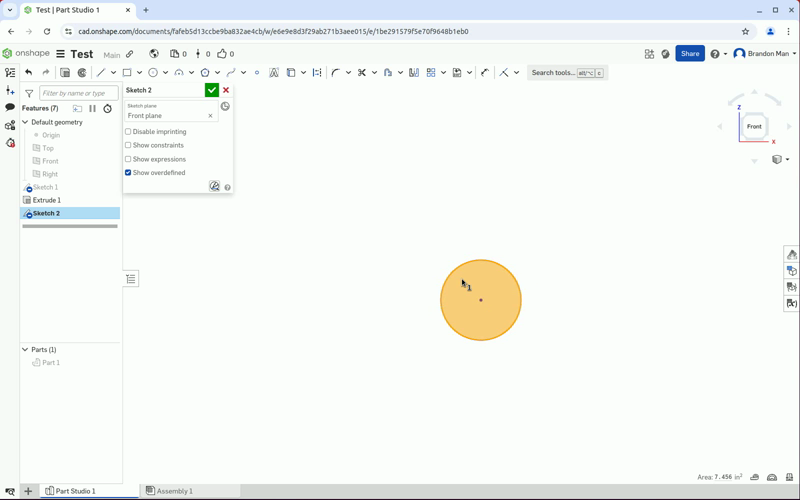
scroll(-6)
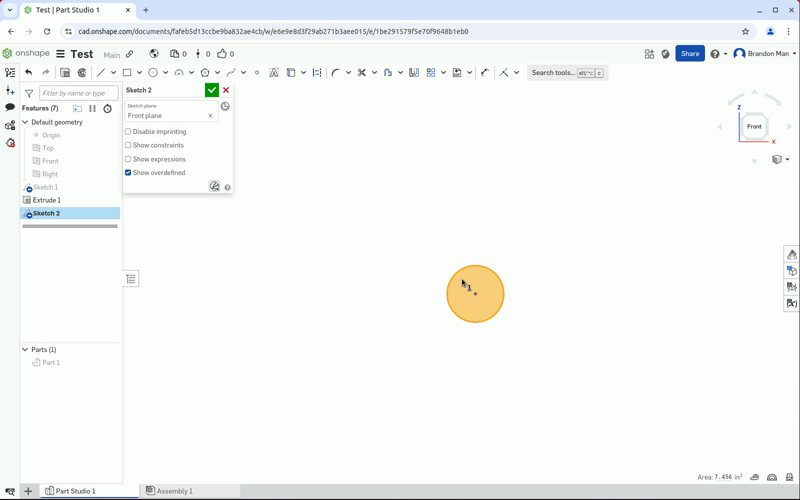
scroll(-6)
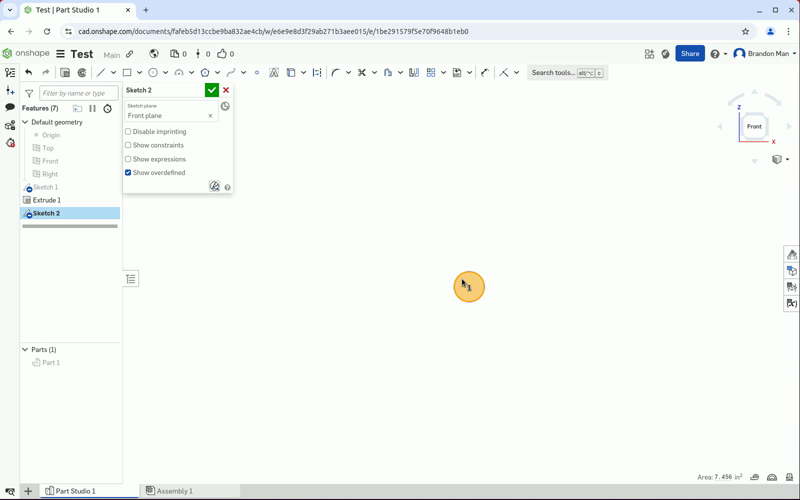
scroll(-6)
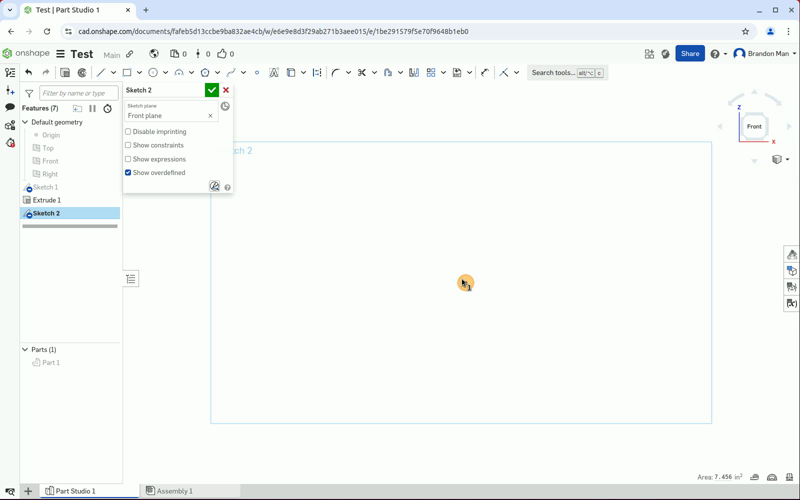
mouse_move(73, 352)
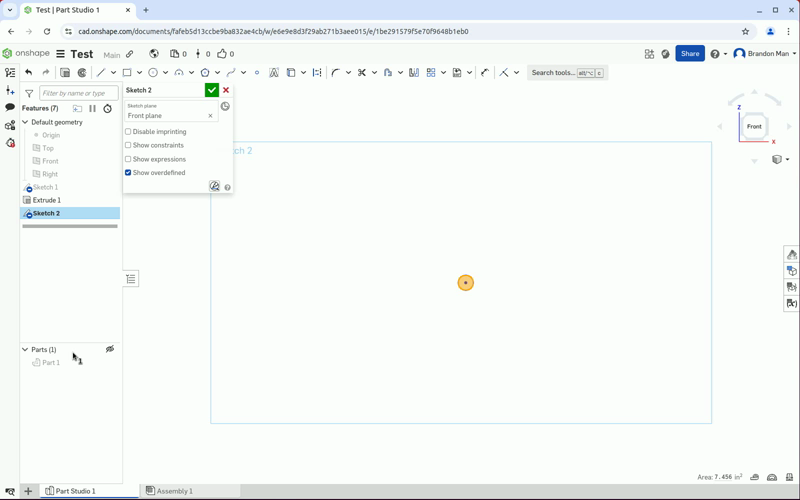
key(shift+y)
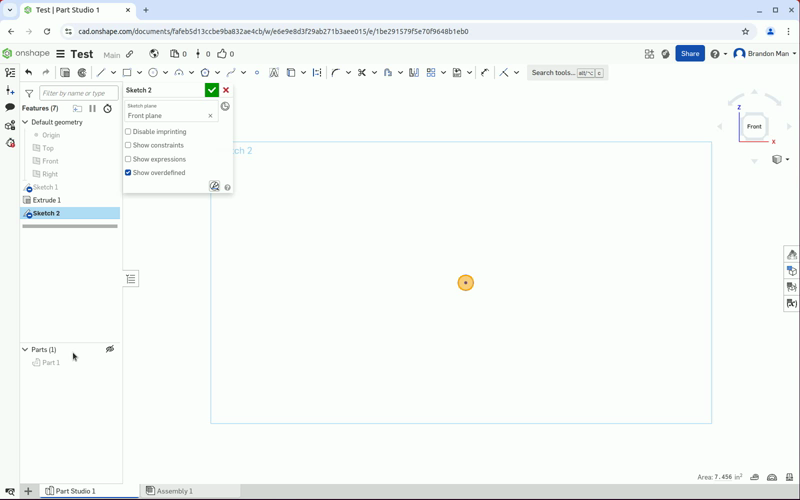
key(shift+e)
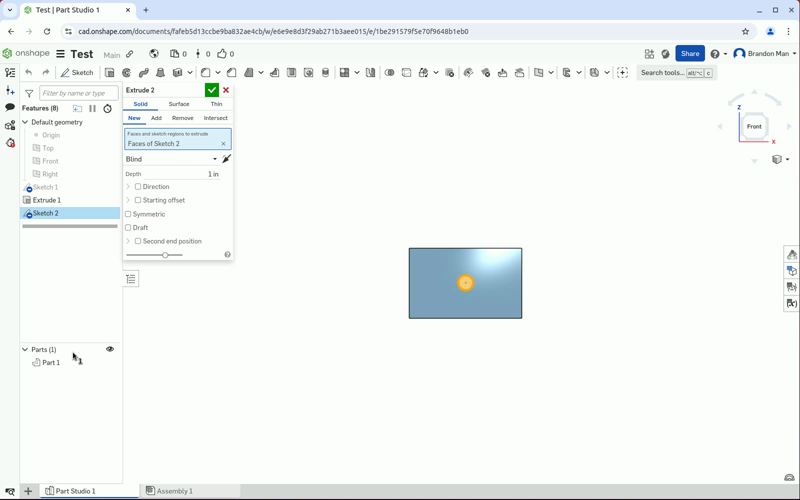
mouse_move(143, 106)
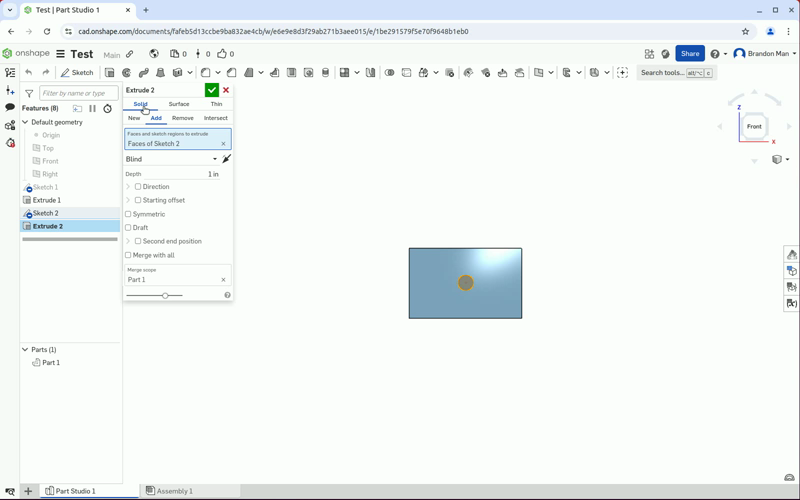
click(143, 106)
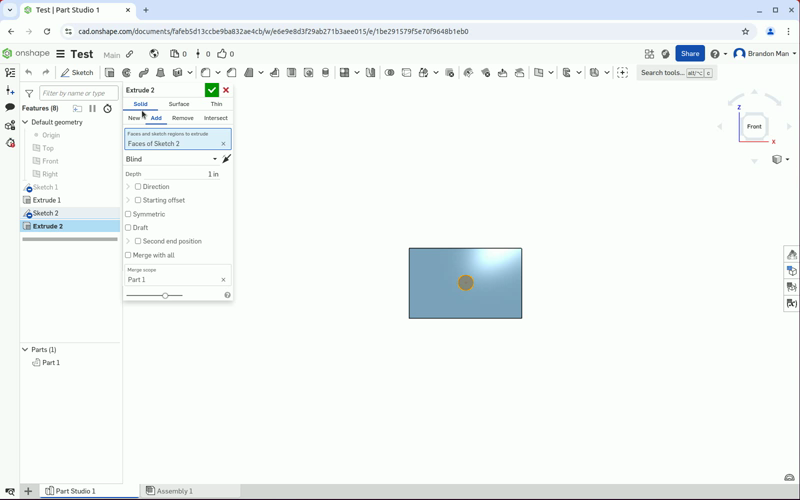
mouse_move(137, 120)
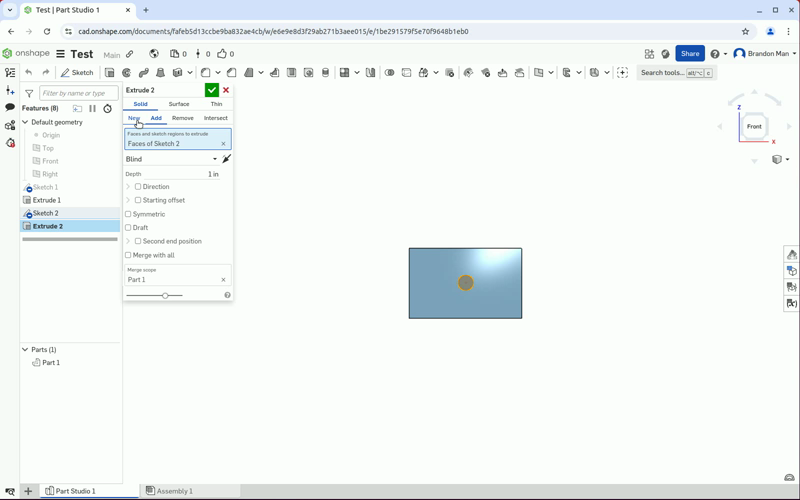
click(137, 120)
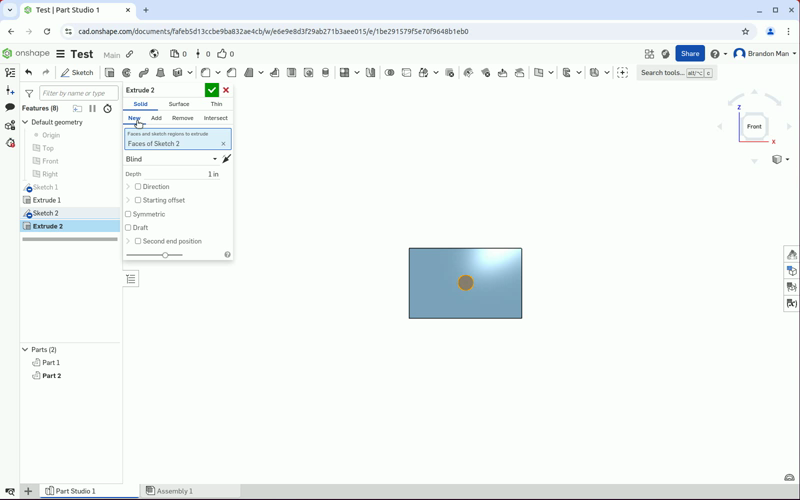
key(tab, 4)
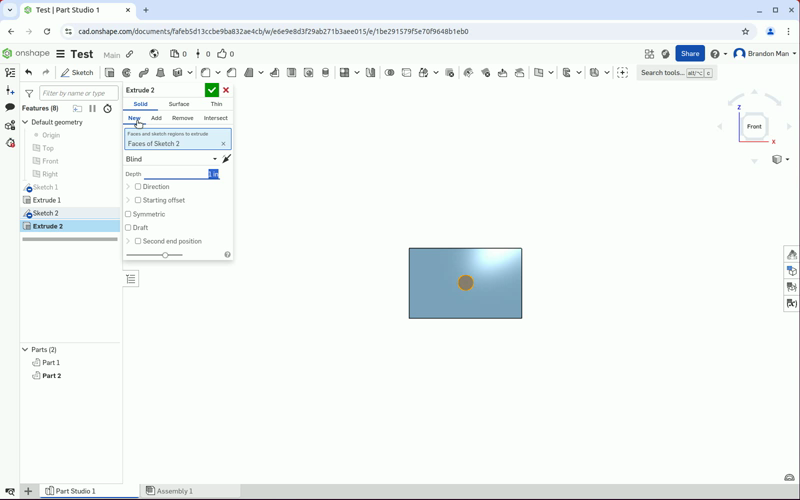
text(23.108)
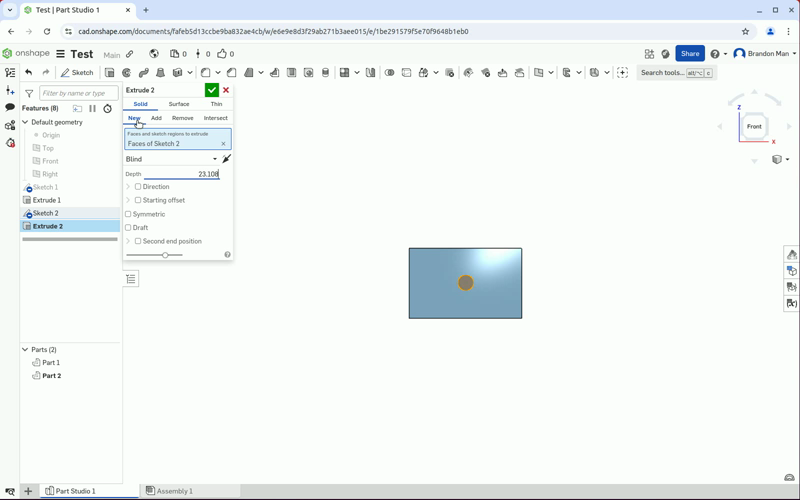
key(enter)
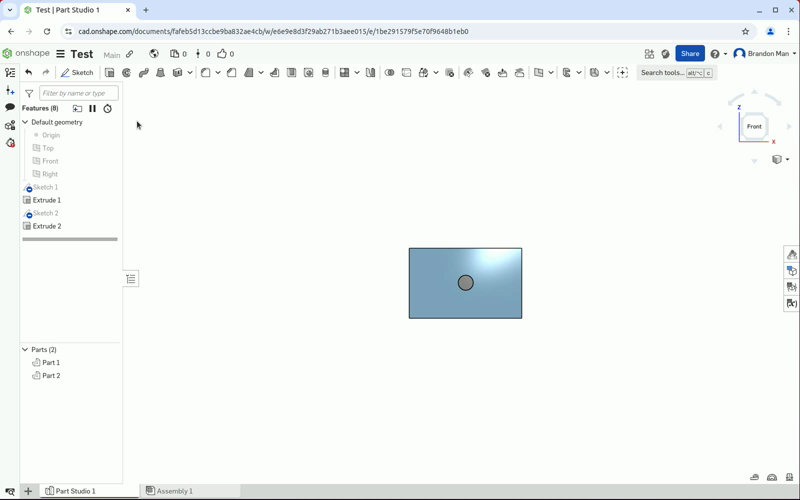
key(shift+h)
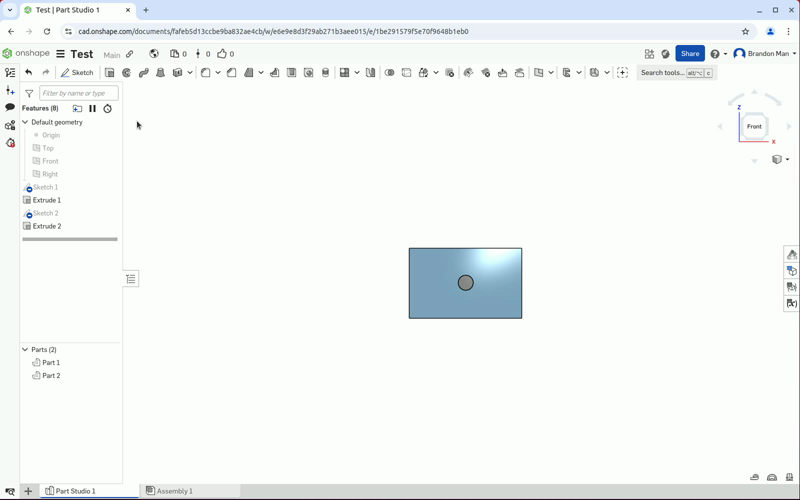
key(shift+h)
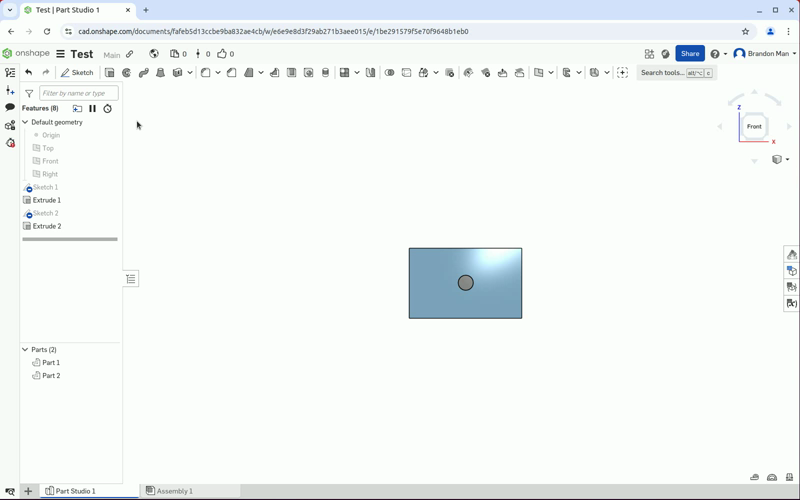
mouse_move(73, 189)
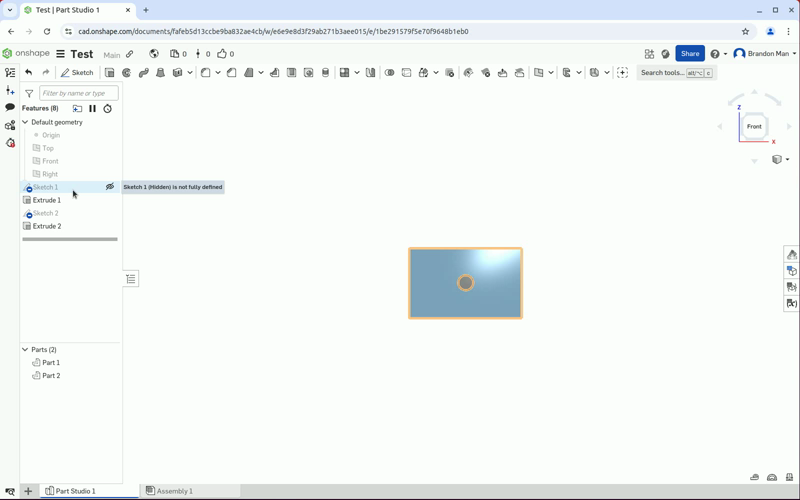
click(73, 189)
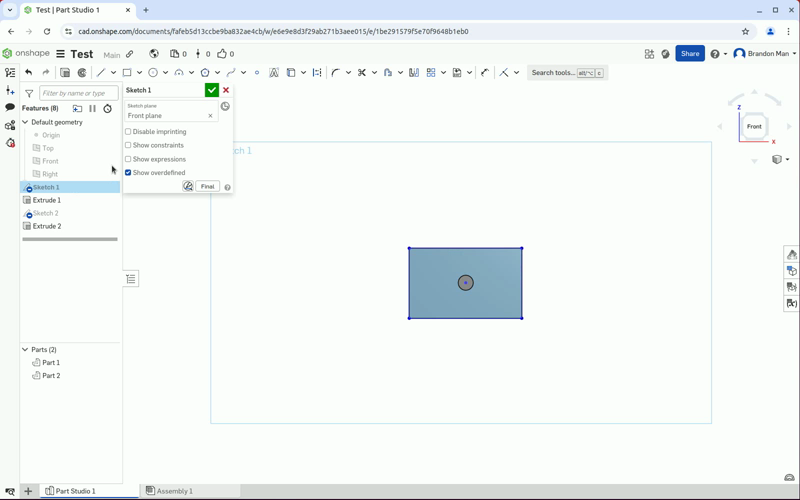
mouse_move(229, 92)
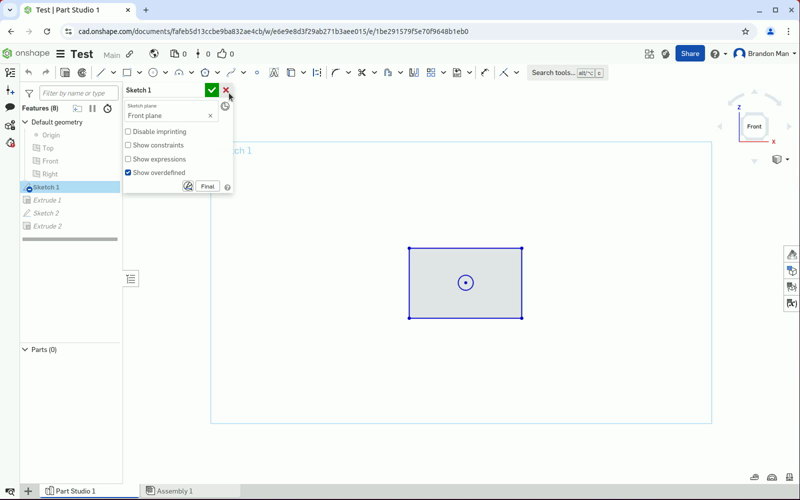
click(229, 92)
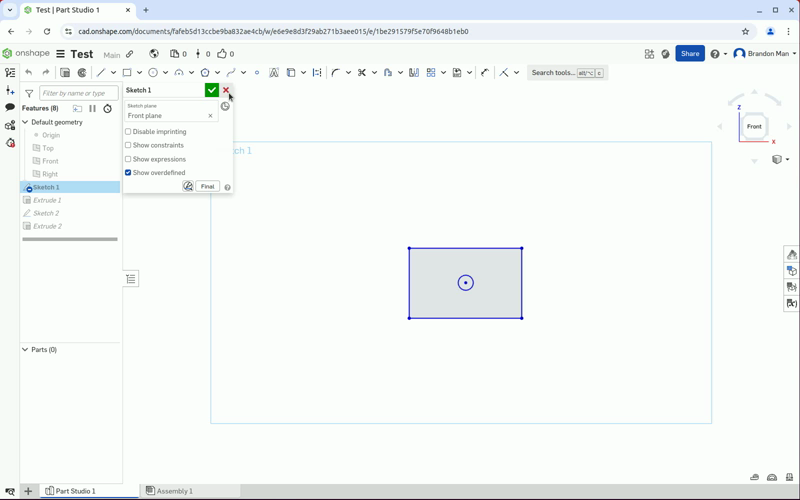
key(shift+s)
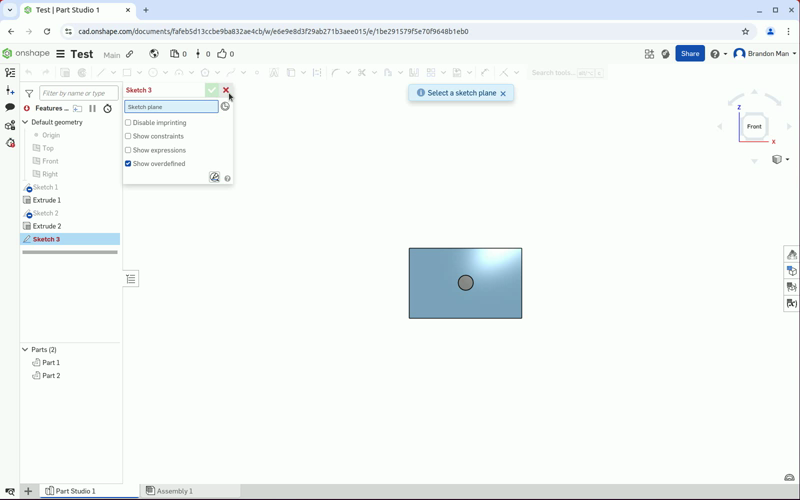
mouse_move(73, 163)
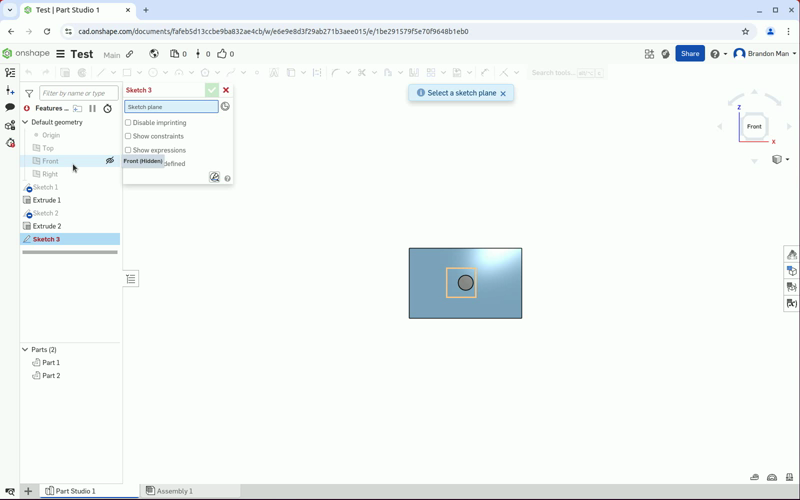
click(73, 163)
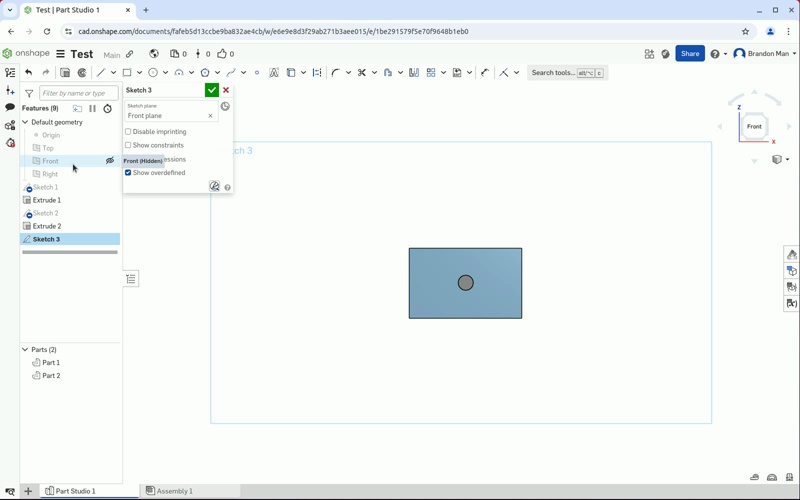
mouse_move(73, 352)
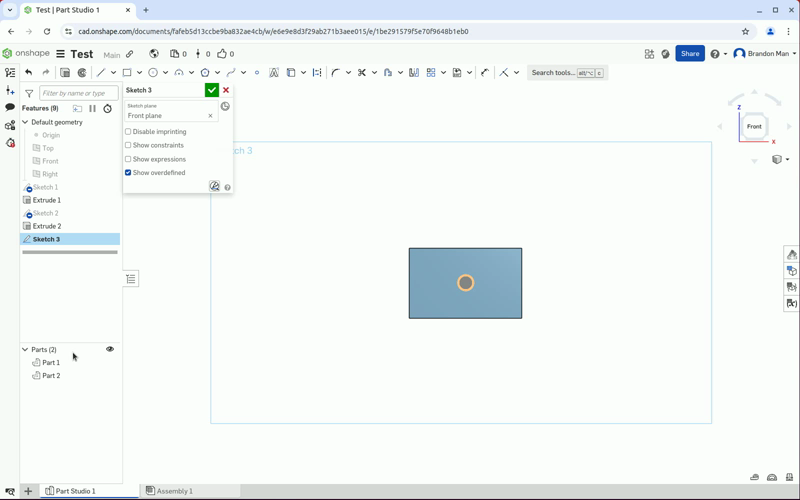
key(y)
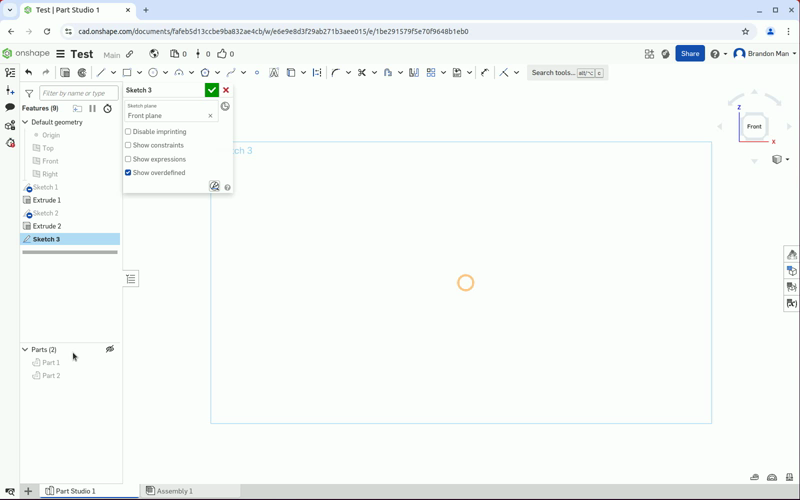
key(c)
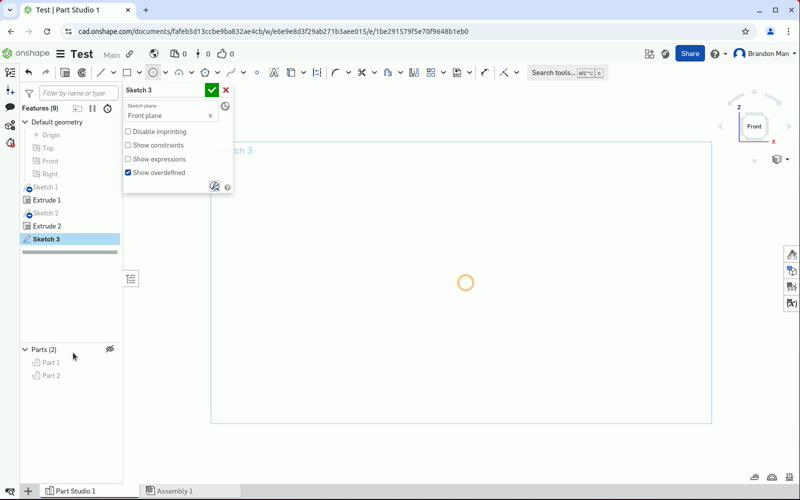
key_down(shift)
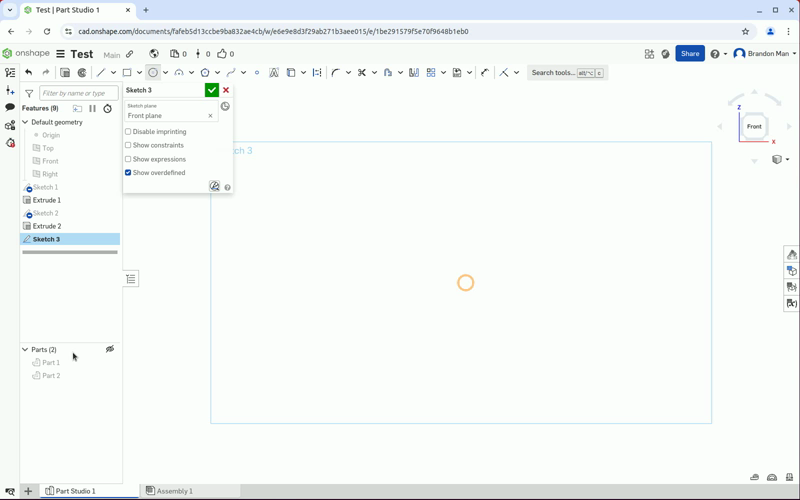
mouse_move(465, 282)
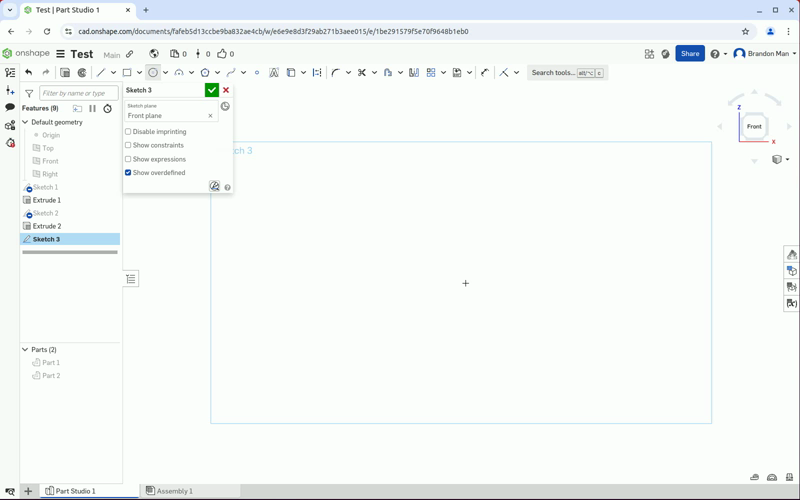
click(465, 282)
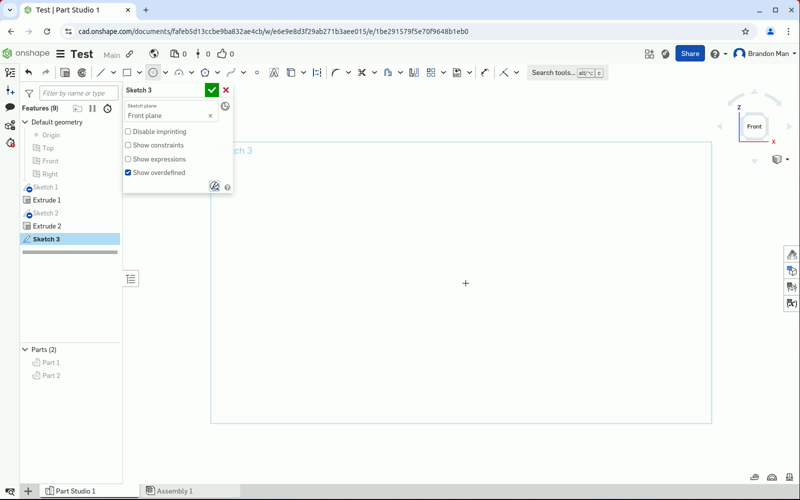
key_up(shift)
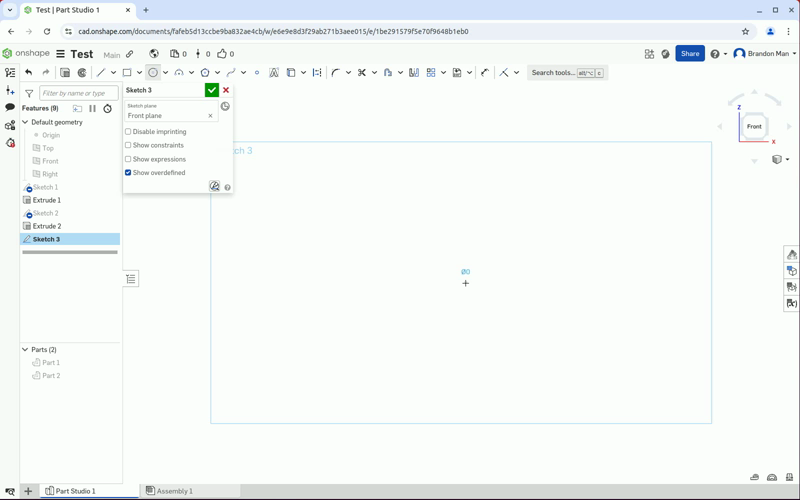
mouse_move(473, 282)
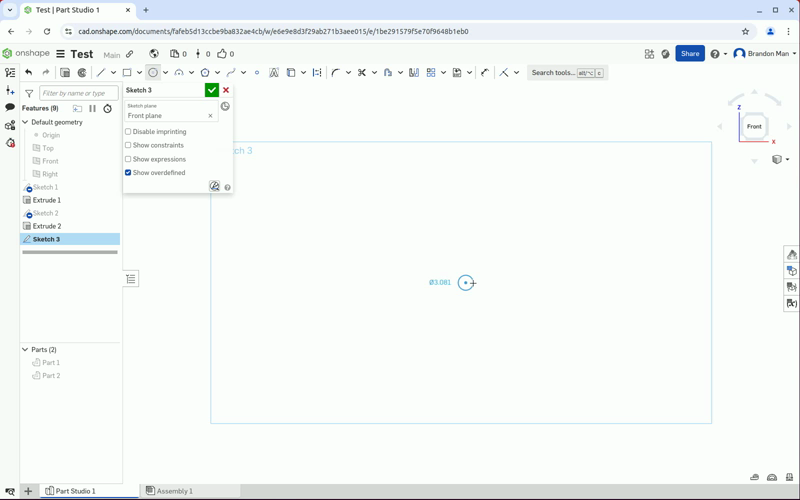
click(473, 282)
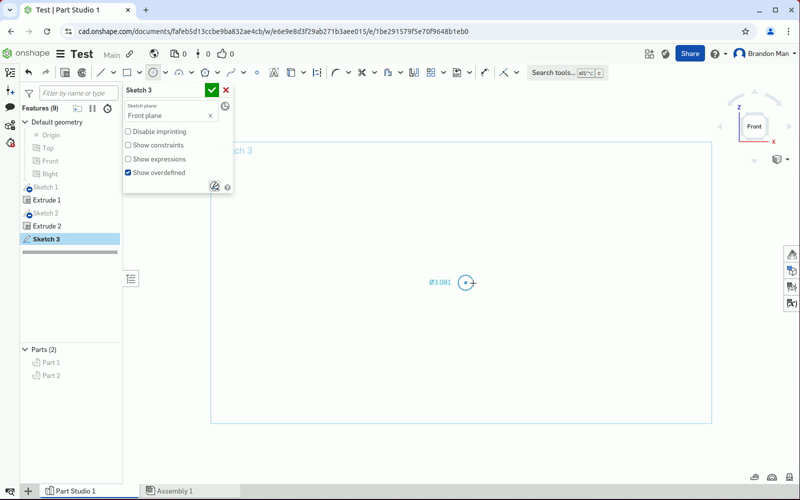
key(esc)
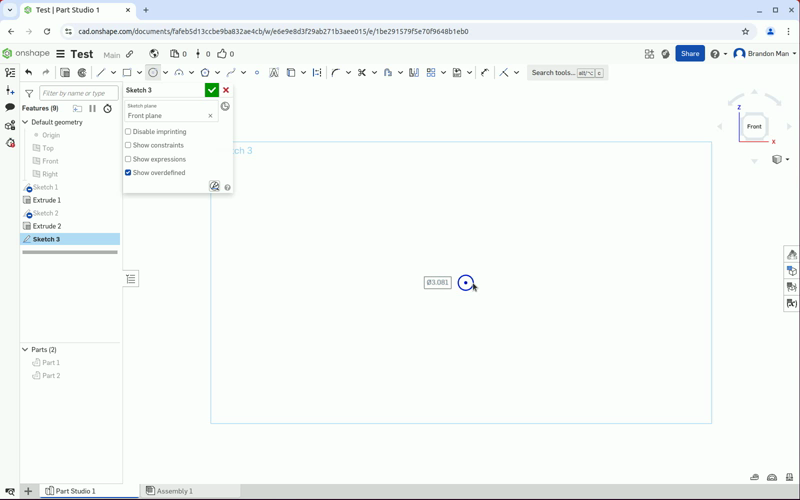
mouse_move(472, 283)
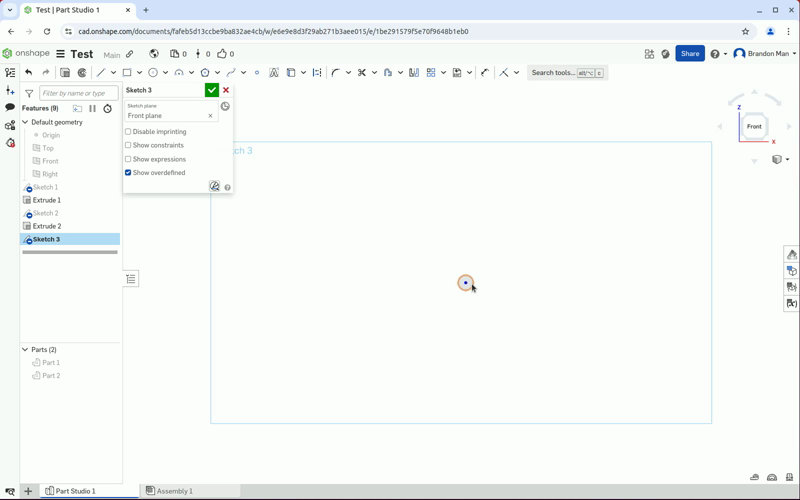
scroll(6)
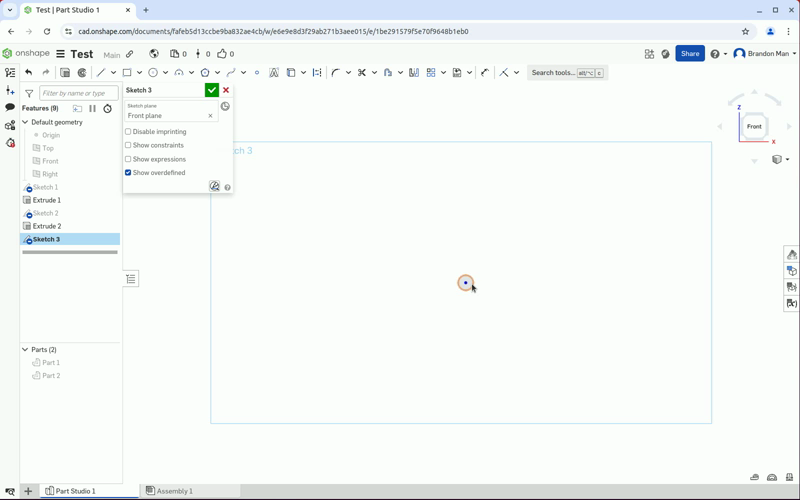
scroll(6)
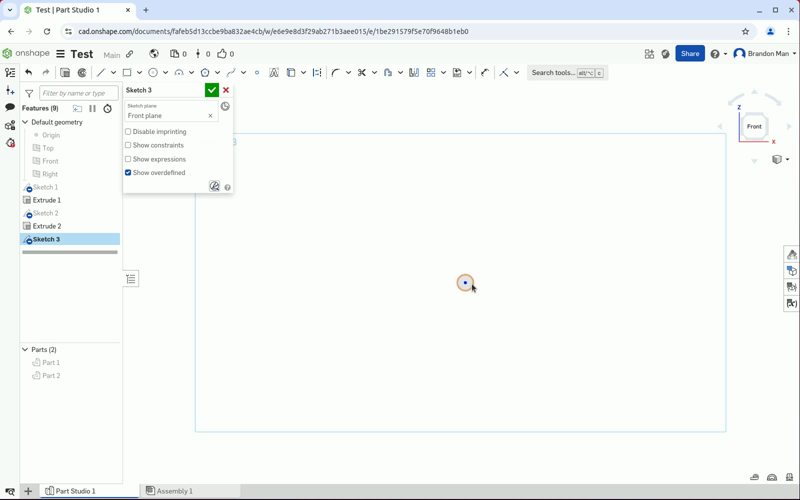
scroll(6)
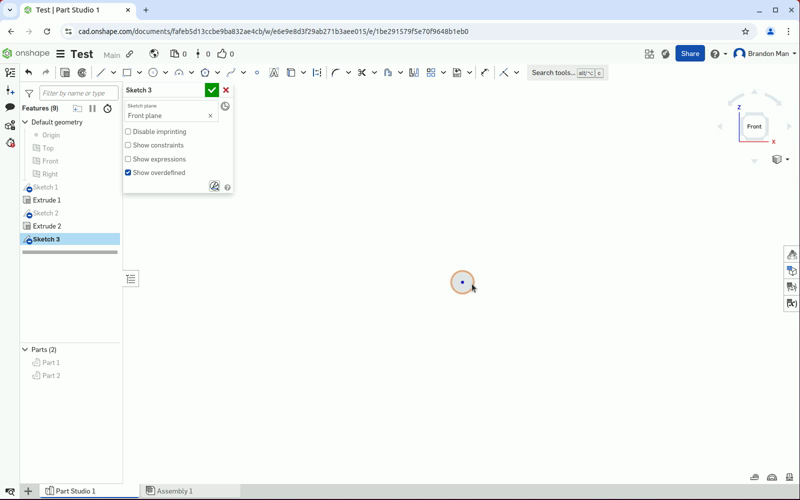
scroll(6)
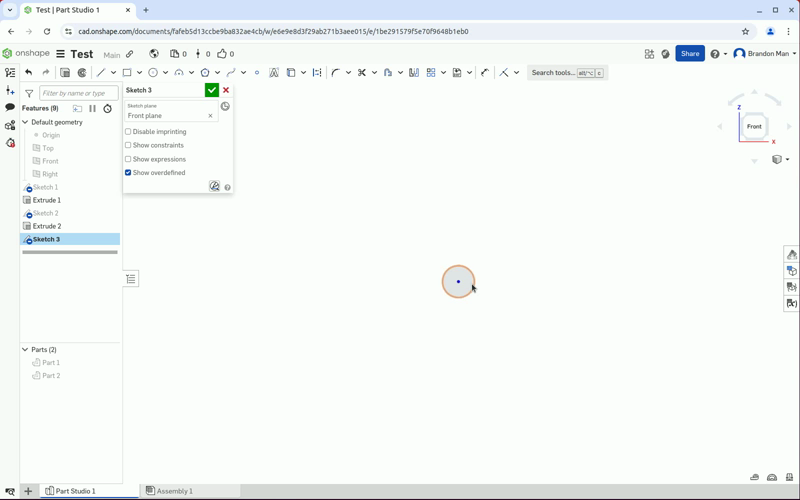
scroll(6)
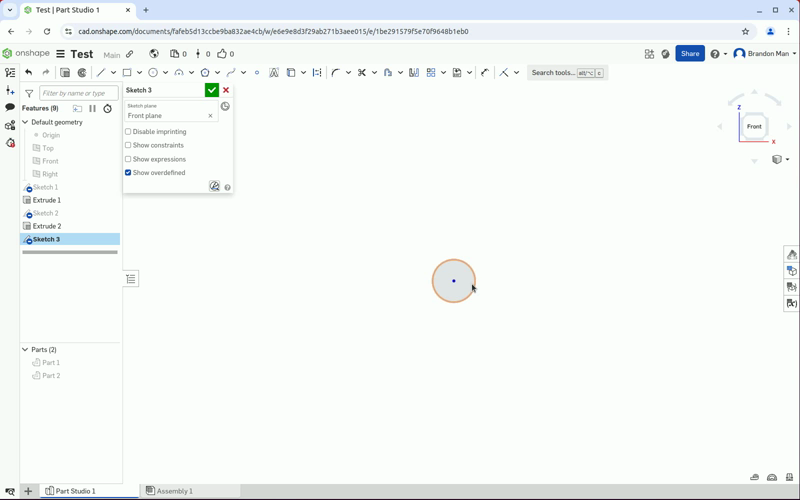
scroll(6)
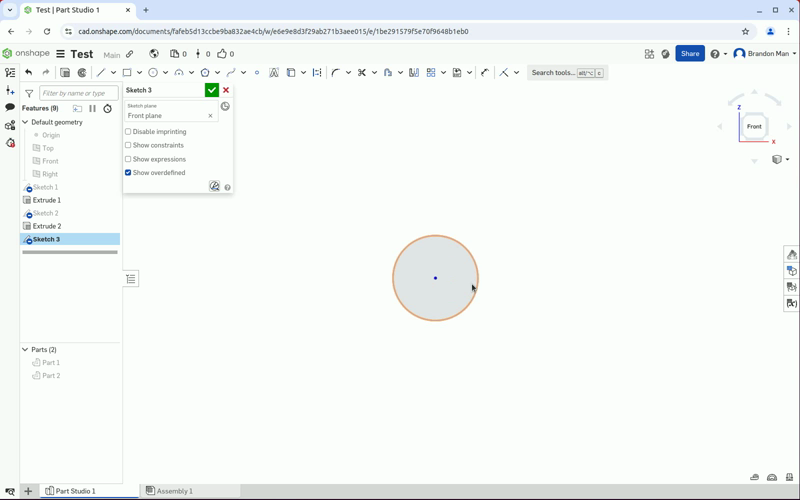
scroll(6)
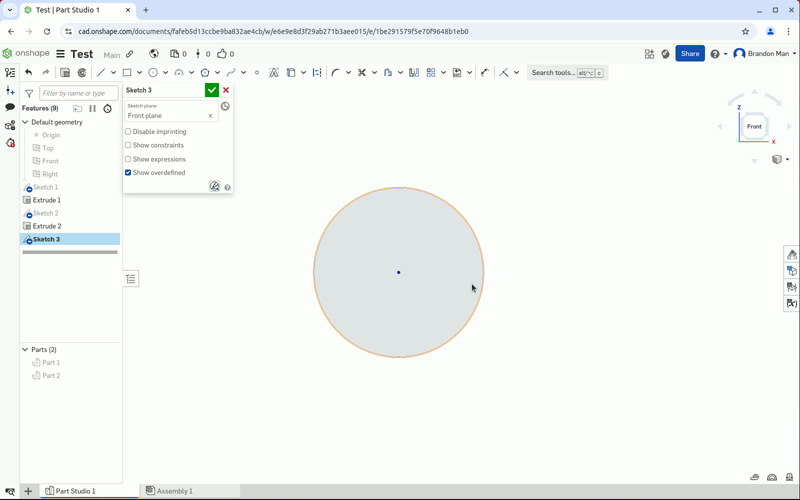
click(472, 283)
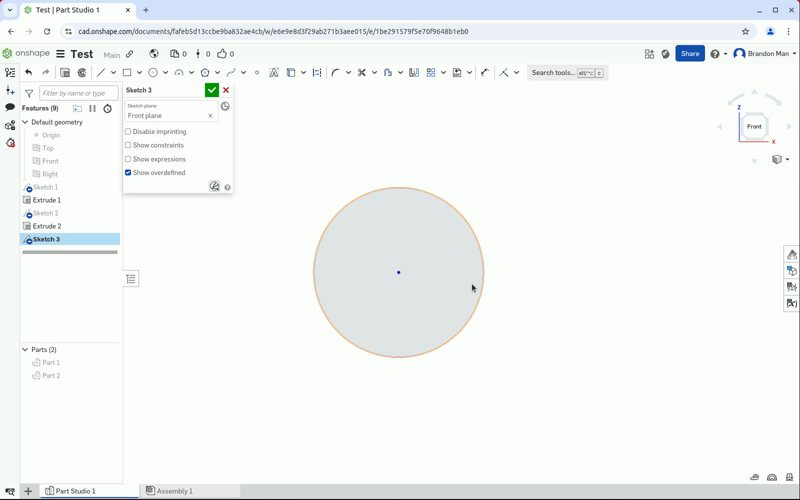
scroll(-6)
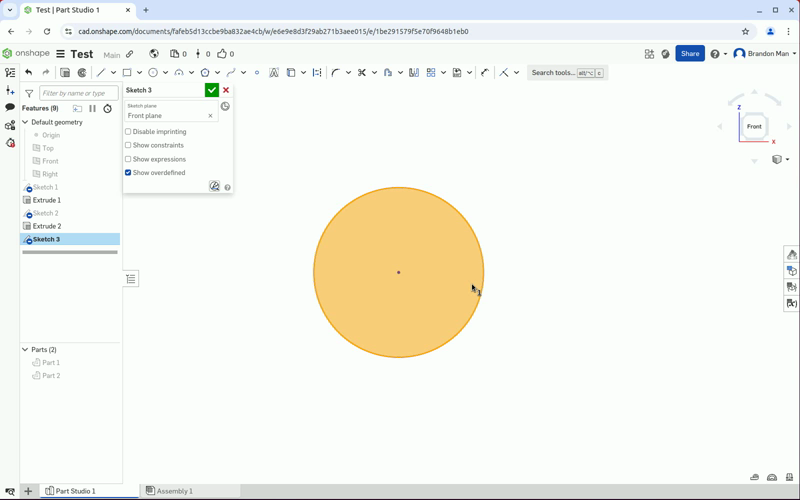
scroll(-6)
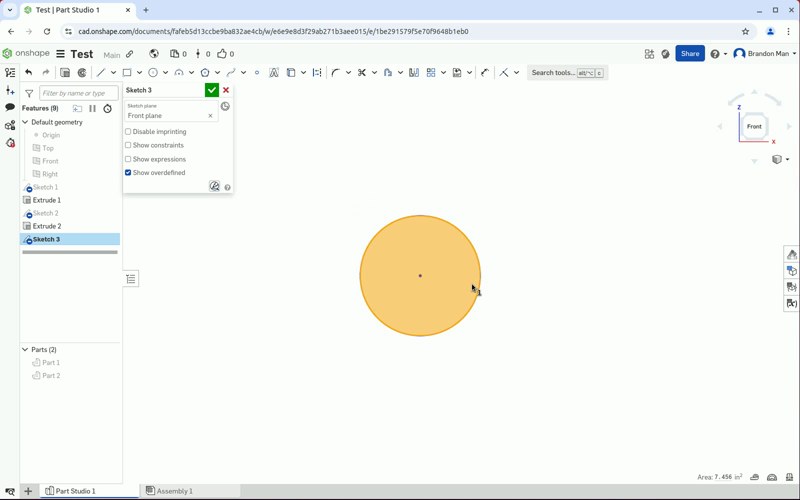
scroll(-6)
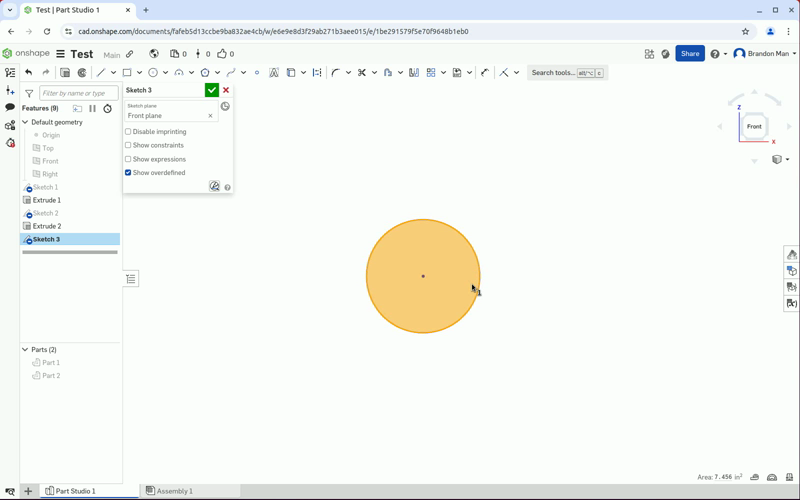
scroll(-6)
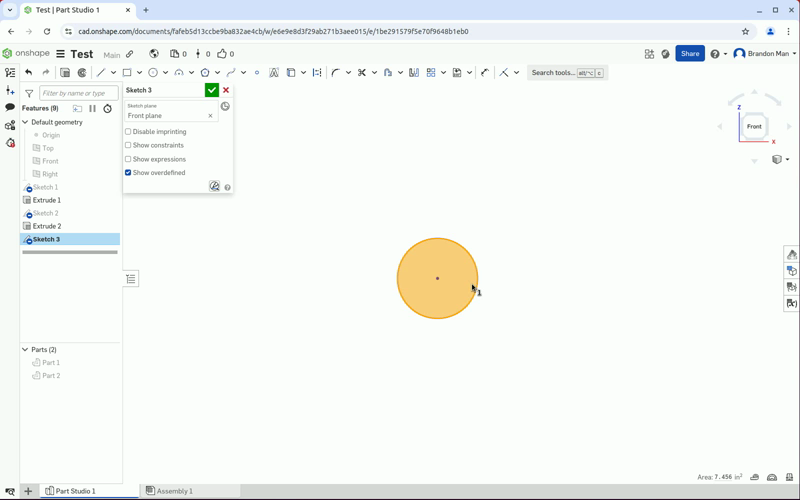
scroll(-6)
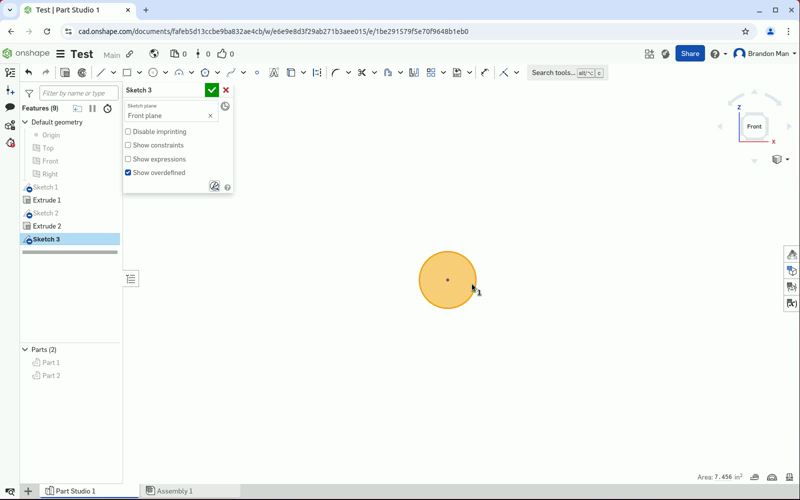
scroll(-6)
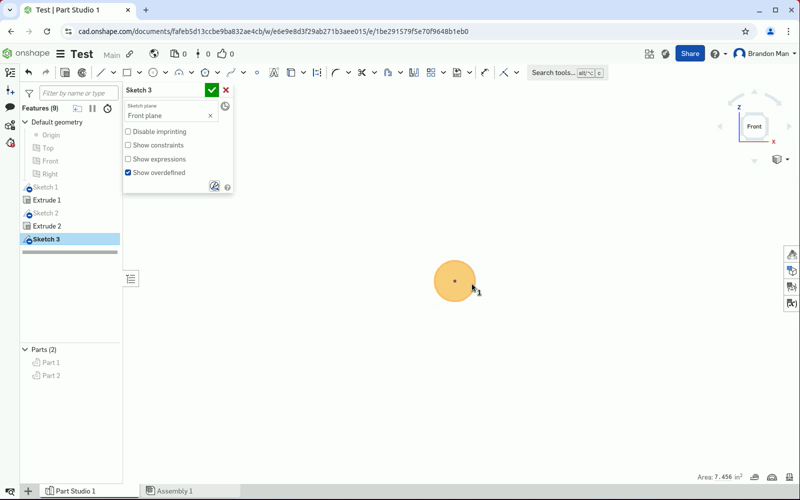
scroll(-6)
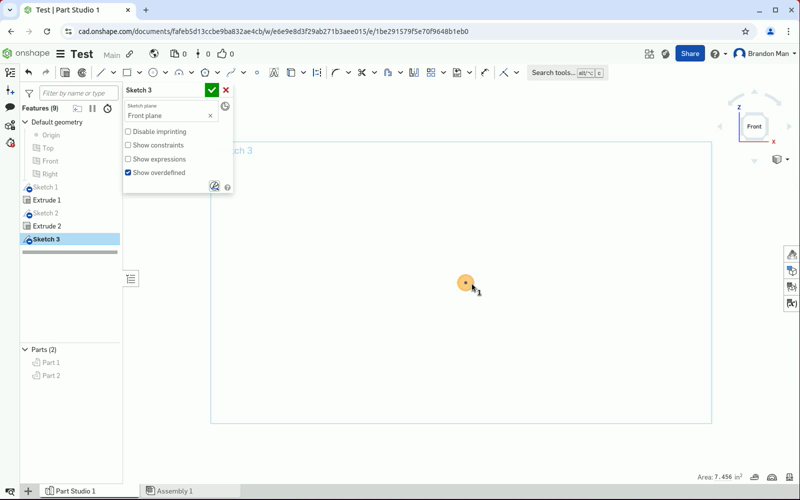
mouse_move(73, 352)
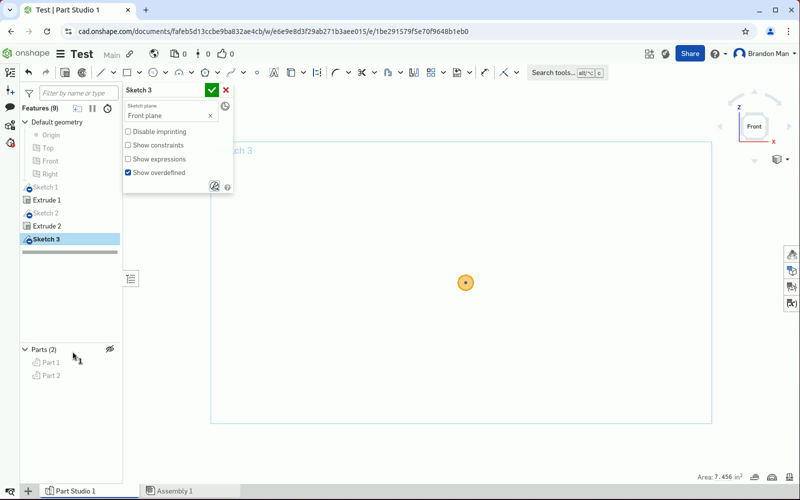
key(shift+y)
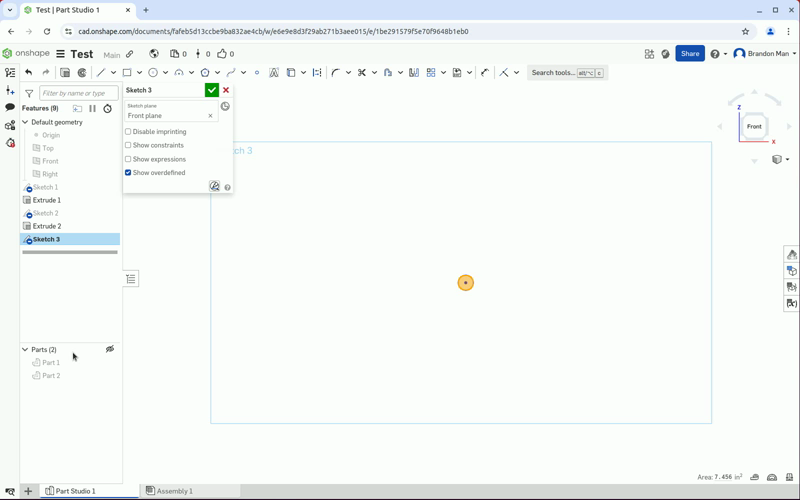
key(shift+e)
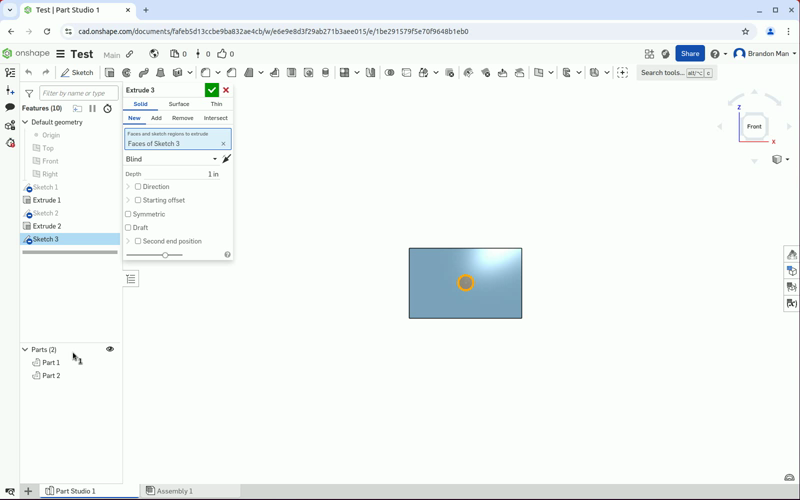
mouse_move(143, 106)
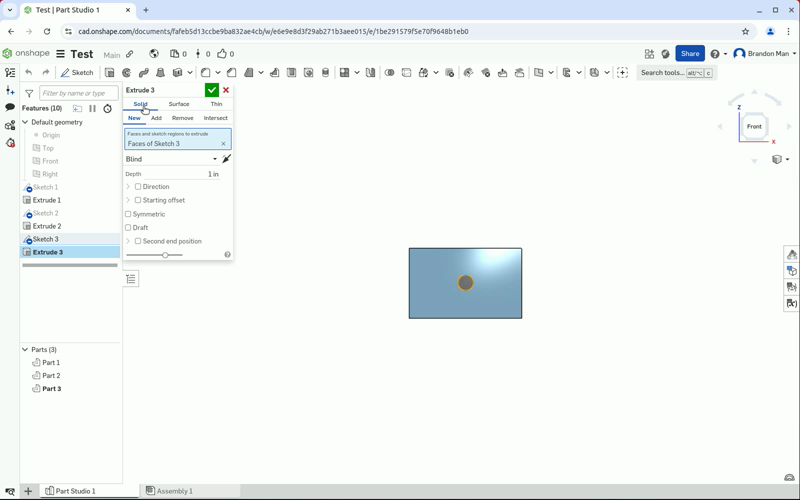
click(143, 106)
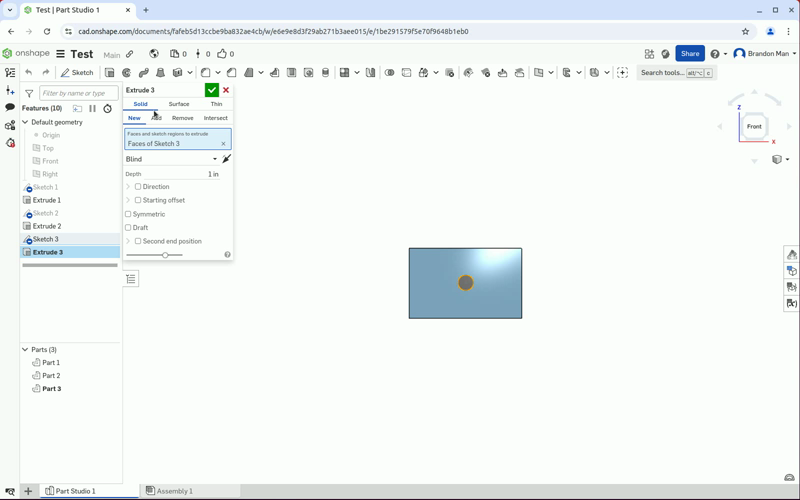
mouse_move(186, 120)
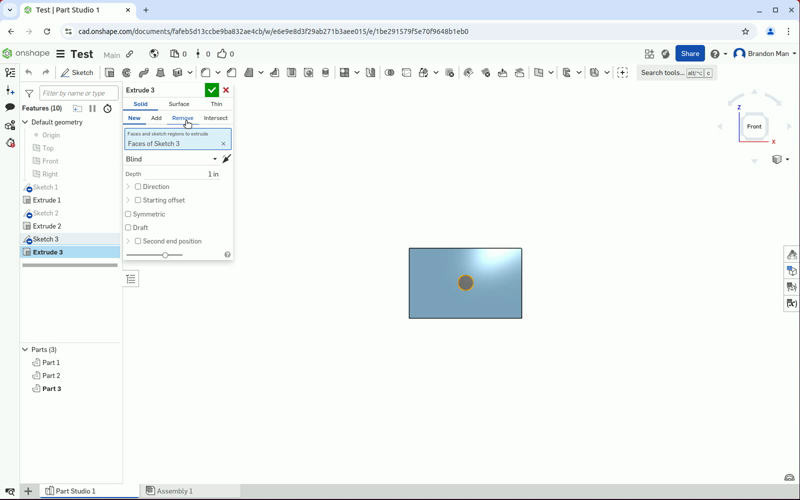
click(186, 120)
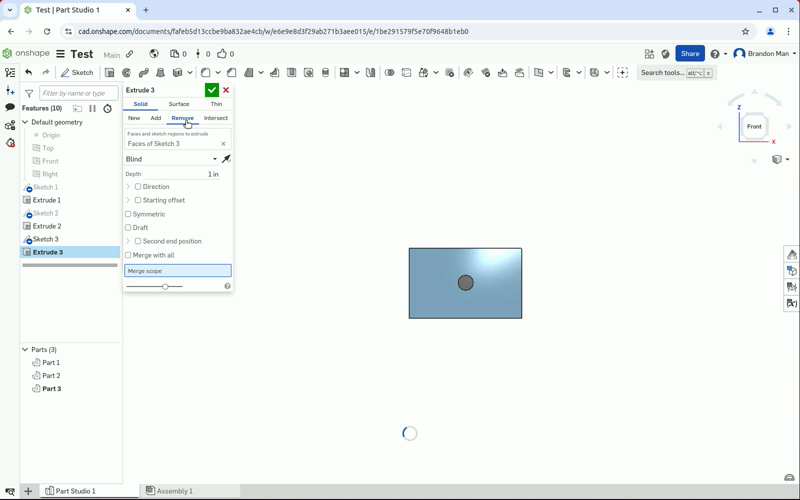
key(tab, 4)
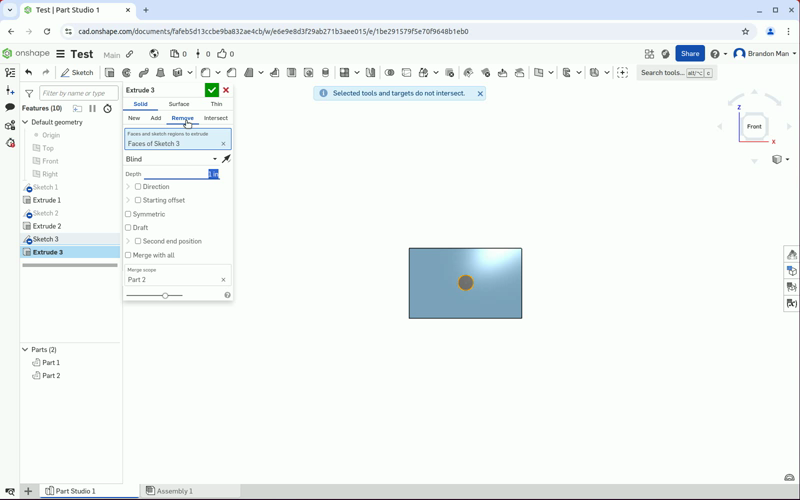
text(-5.777)
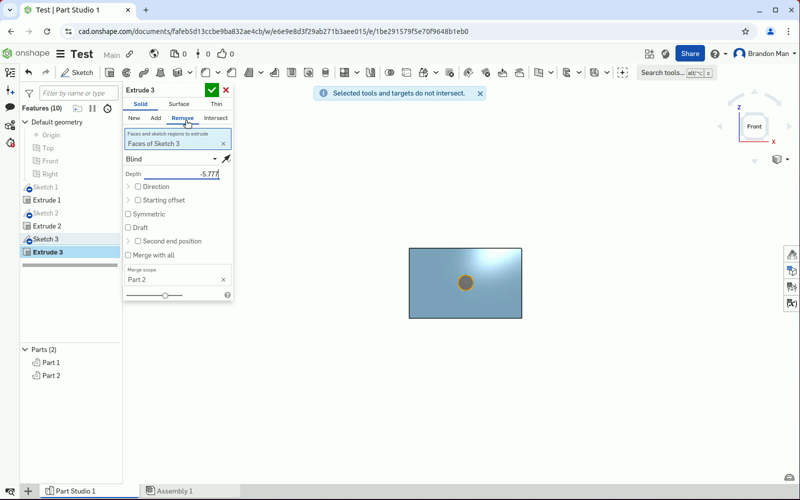
key(tab, 6)
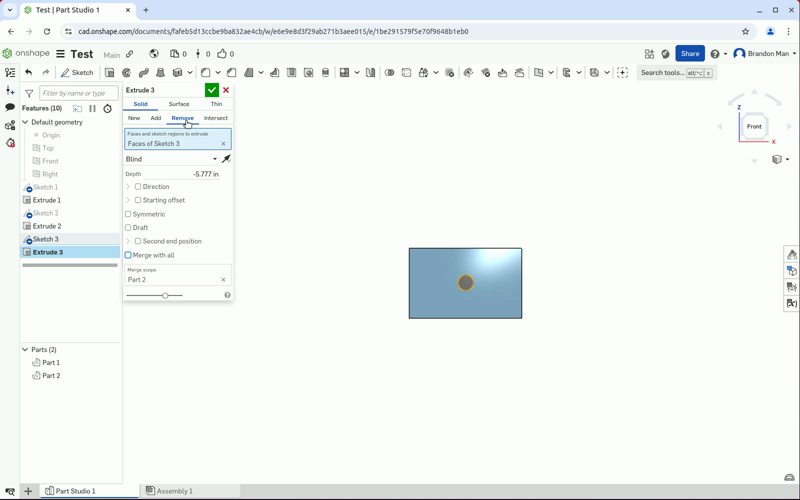
key(space)
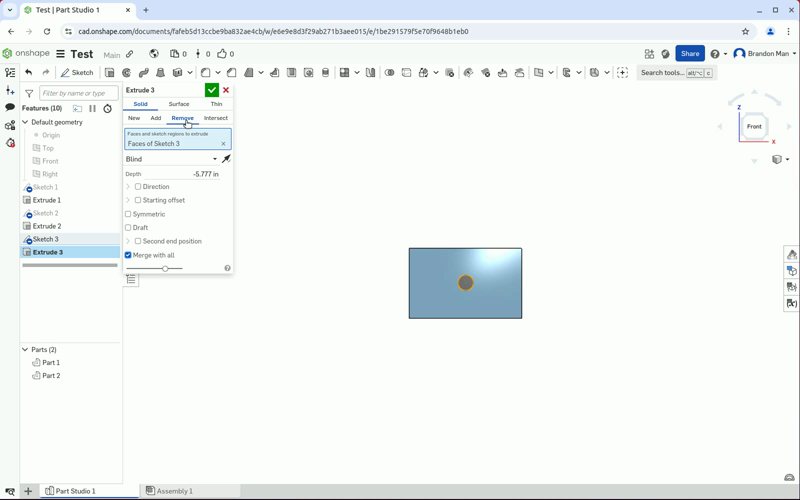
key(enter)
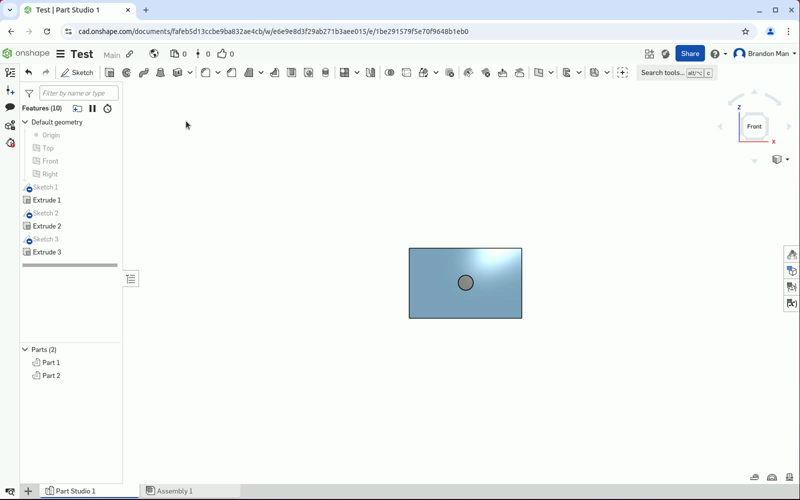
key(shift+h)
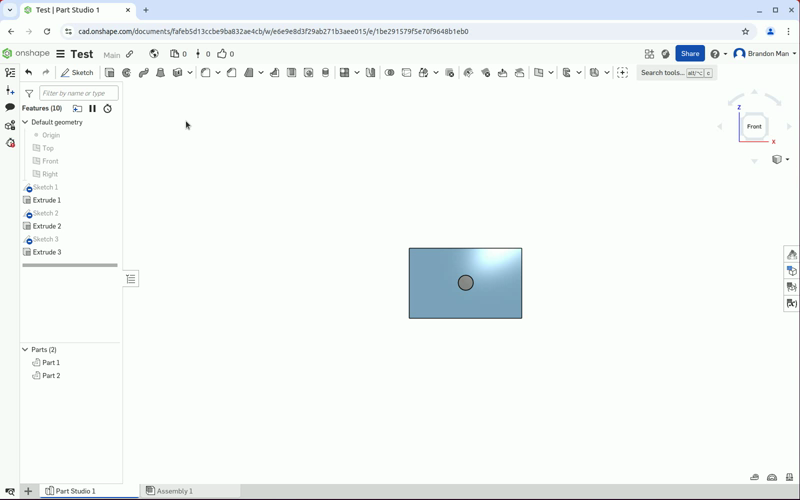
key(shift+h)
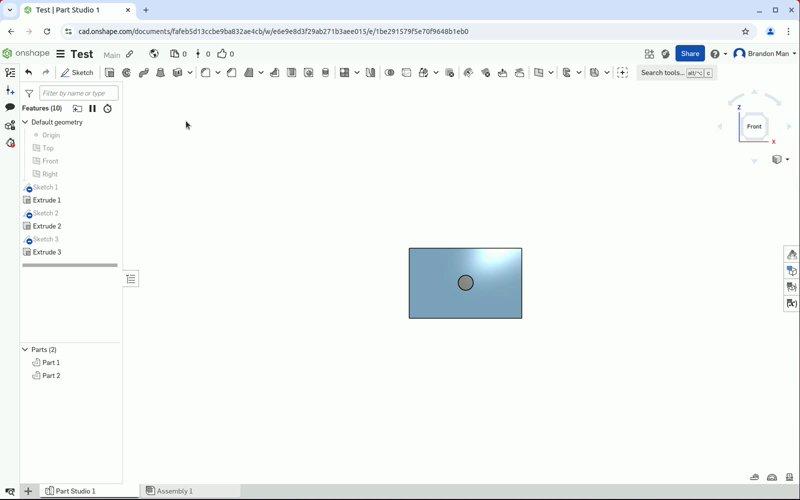
mouse_move(73, 189)
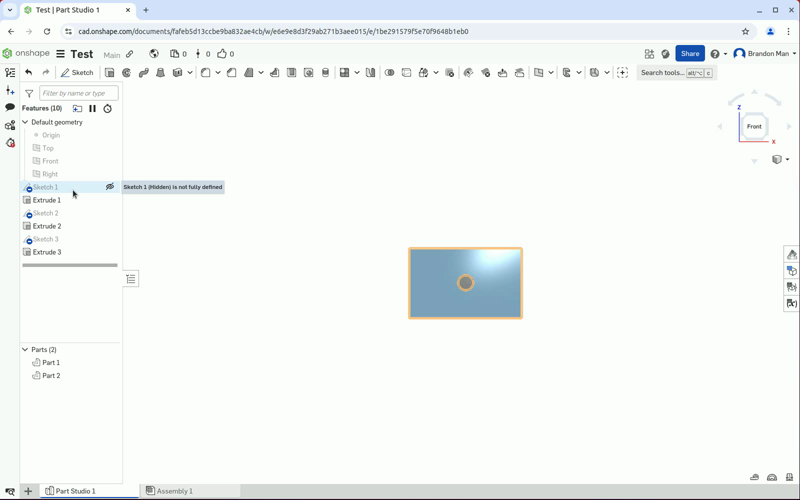
click(73, 189)
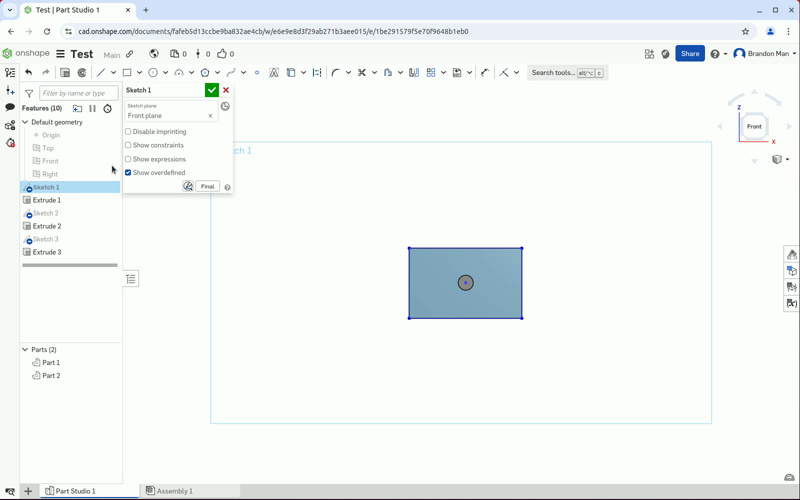
mouse_move(229, 92)
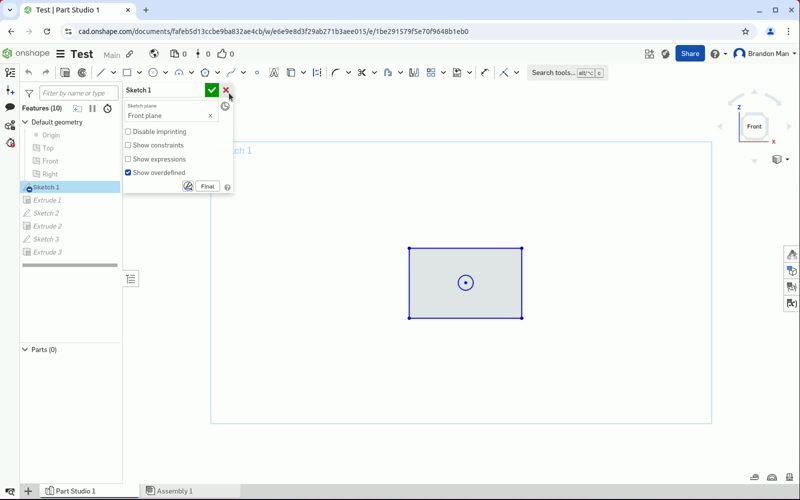
click(229, 92)
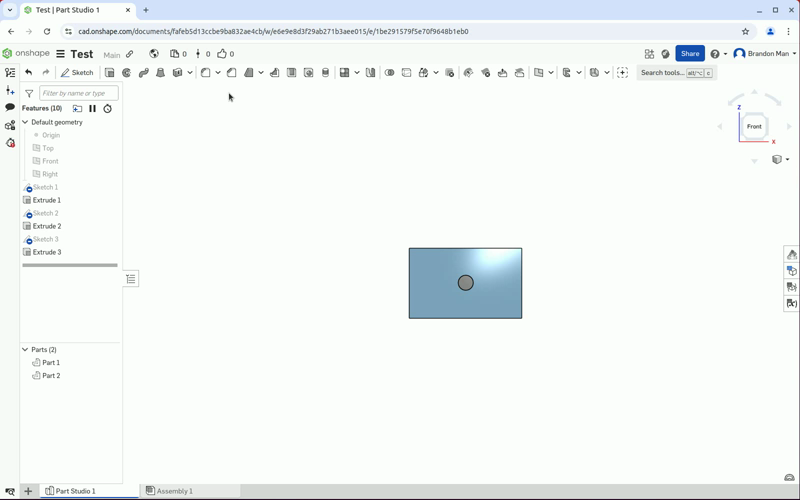
mouse_move(73, 352)
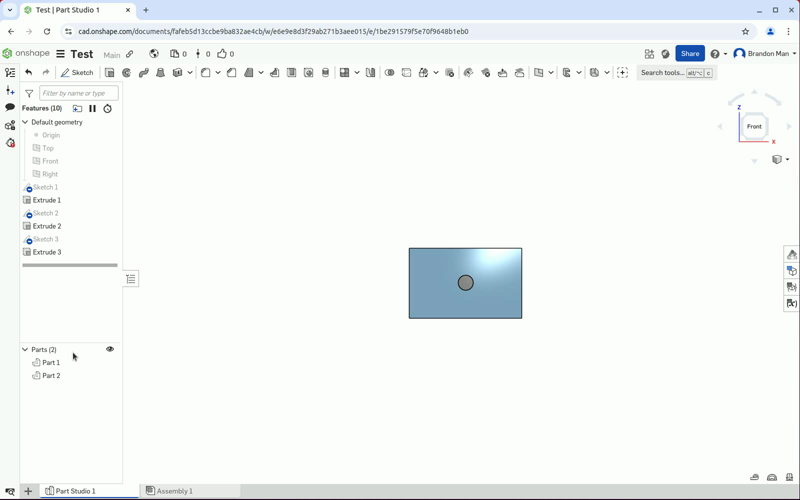
key(y)
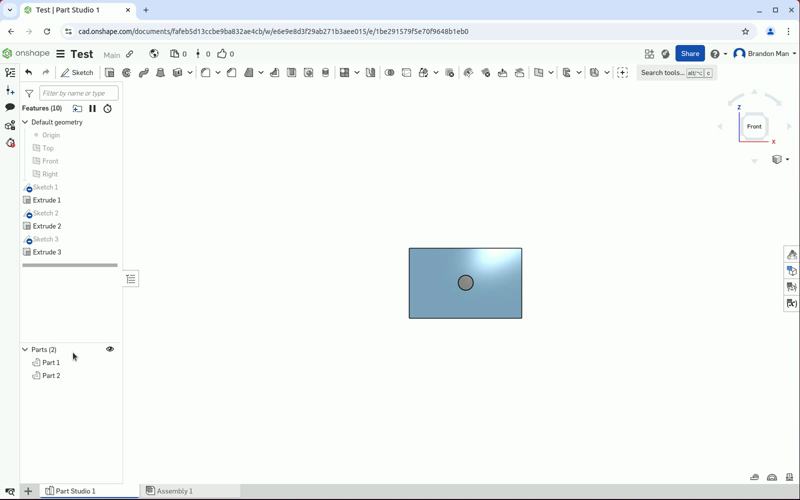
key(shift+p)
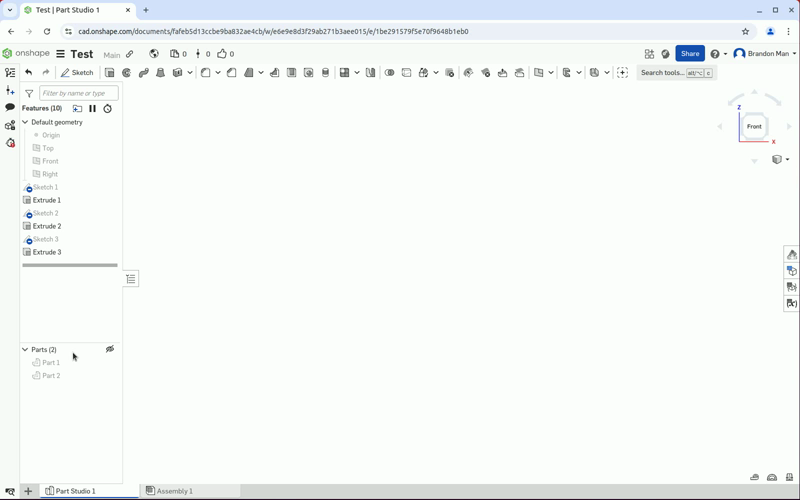
key(space)
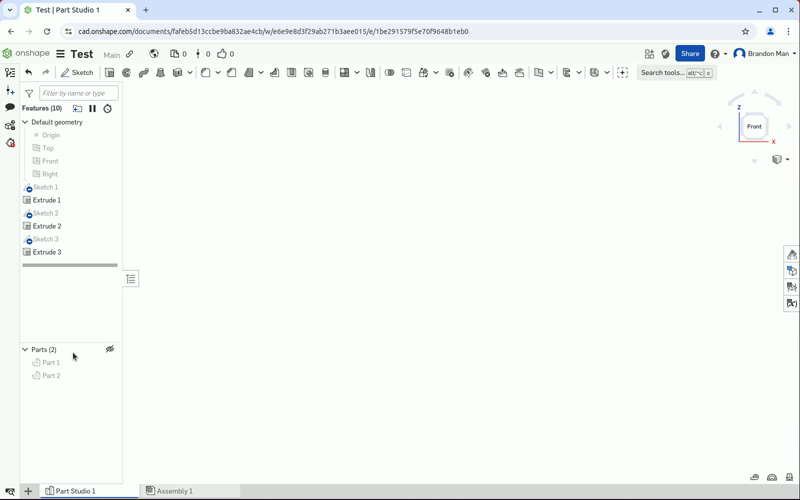
key_down(shift)
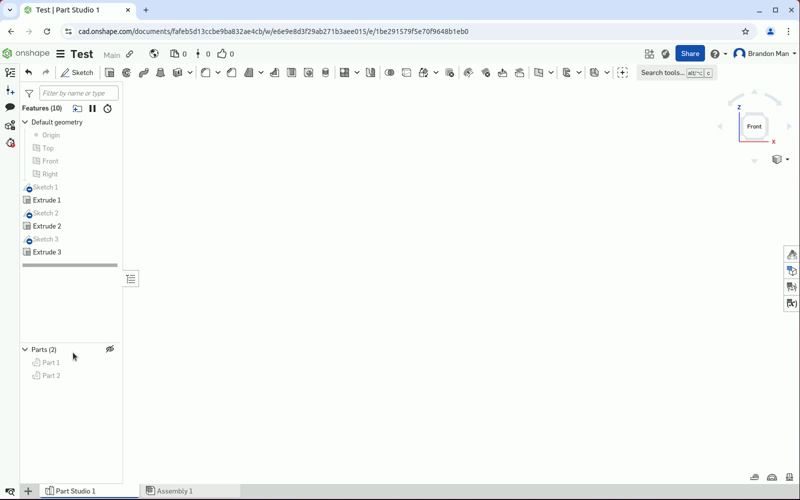
key(down)
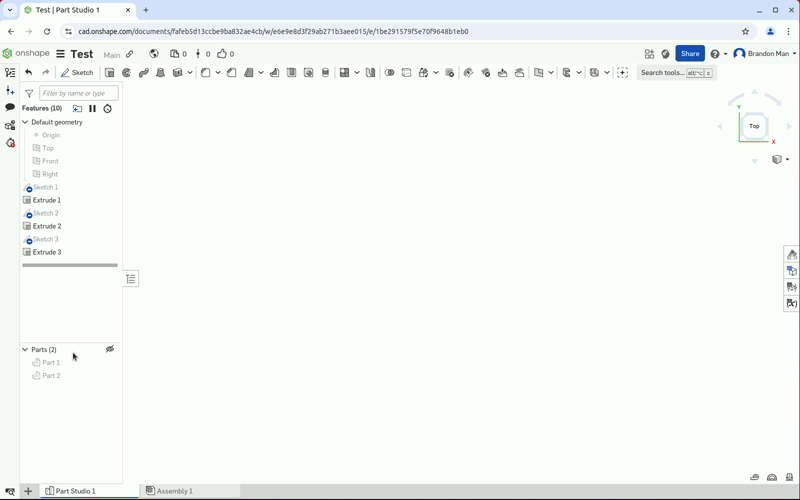
key_up(shift)
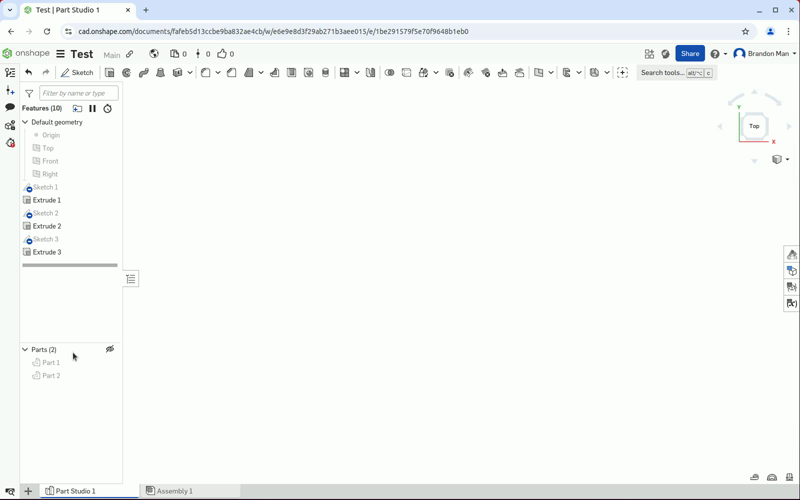
mouse_move(73, 352)
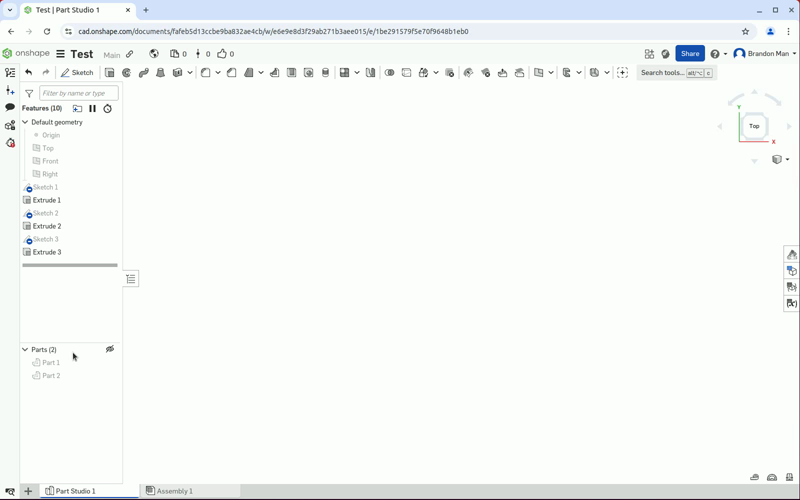
key(shift+y)
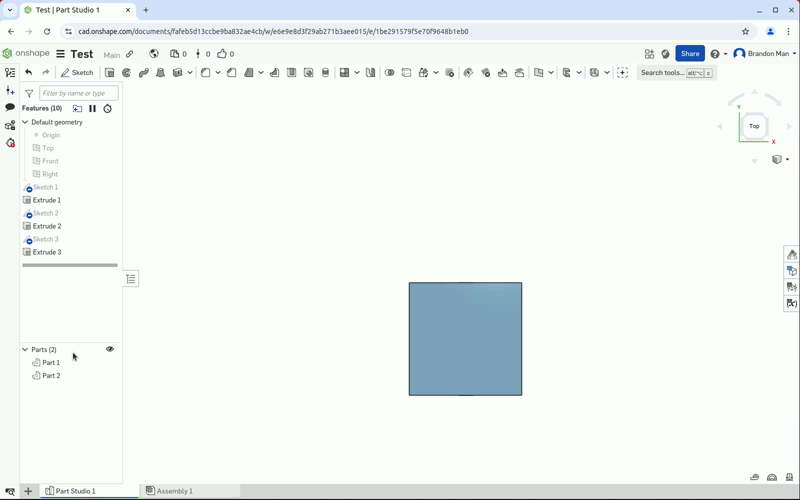
mouse_move(541, 75)
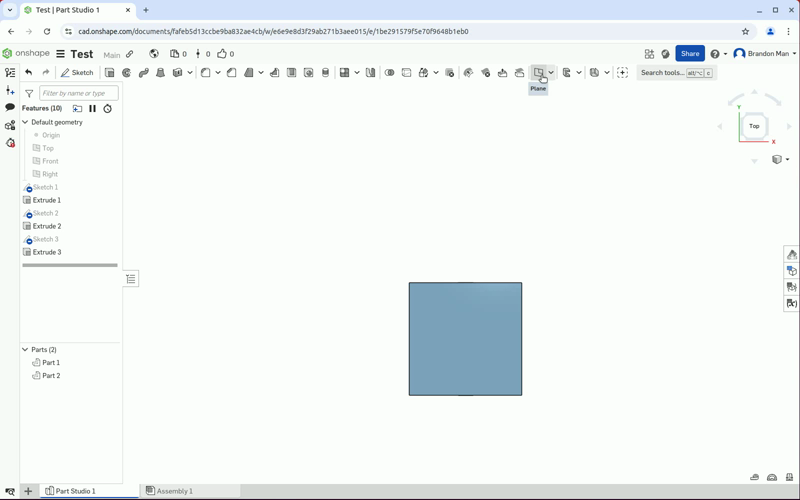
click(541, 75)
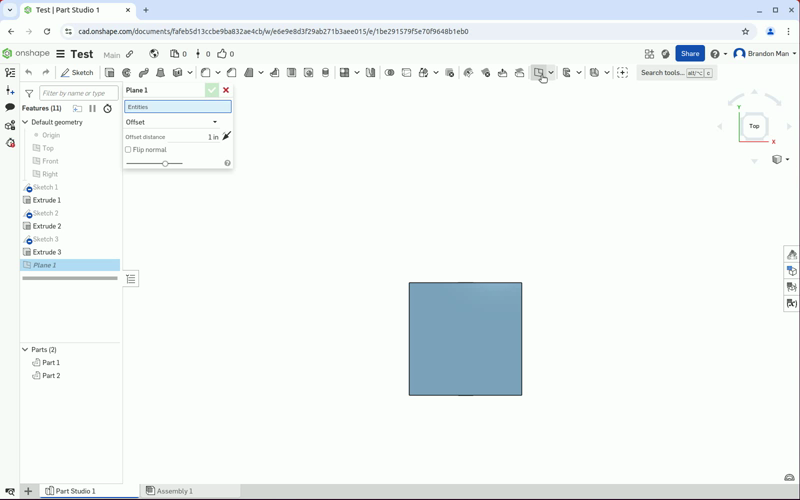
mouse_move(73, 150)
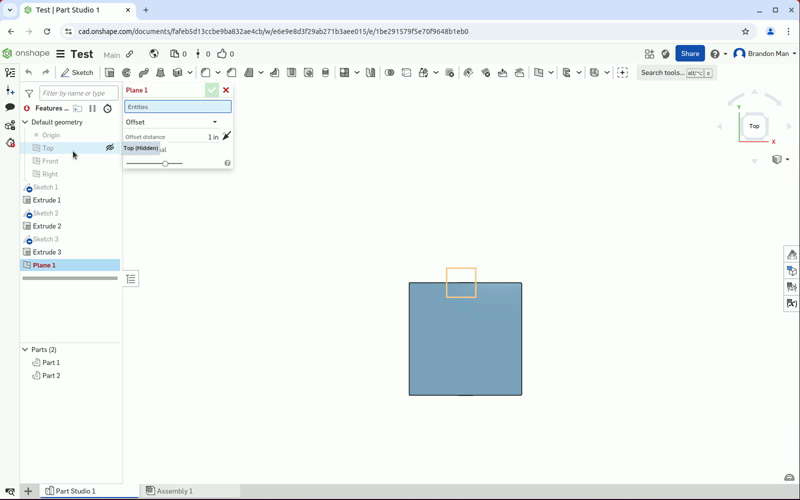
click(73, 150)
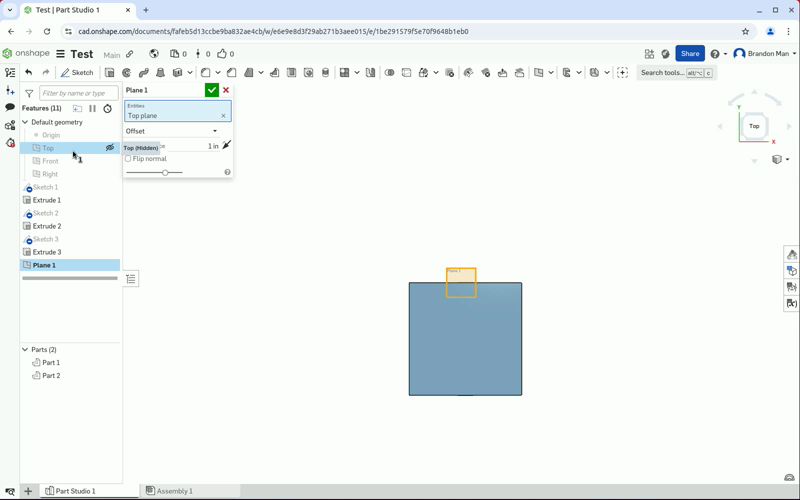
key(tab, 2)
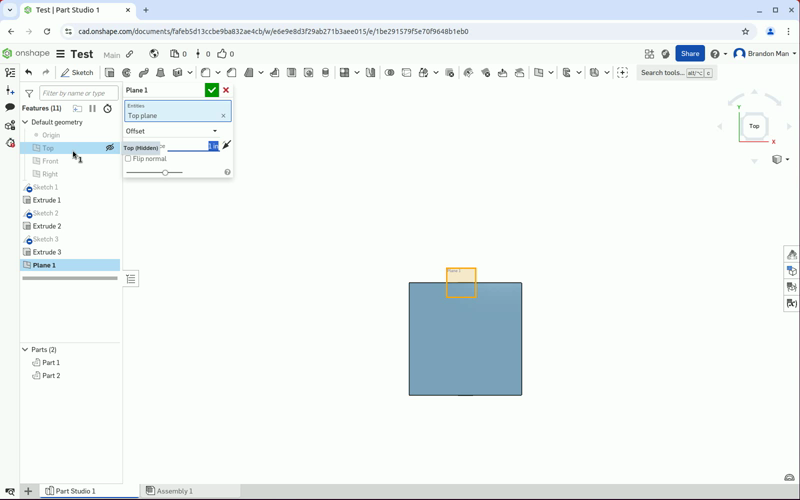
text(7.21)
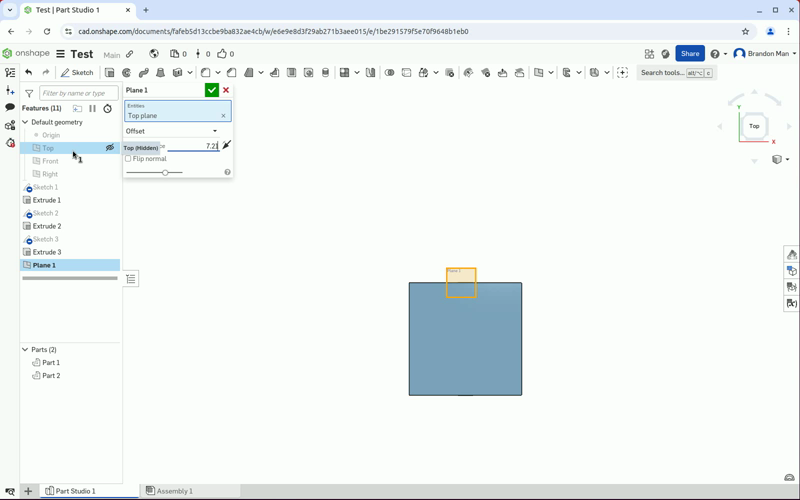
key(enter, 2)
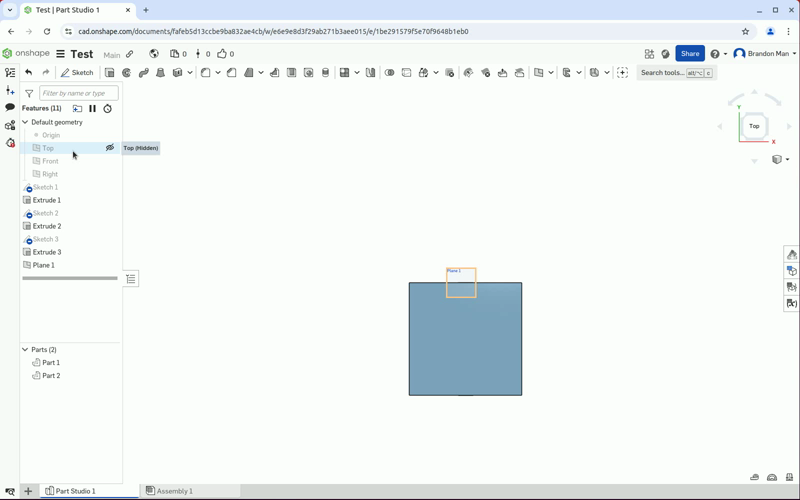
key(shift+s)
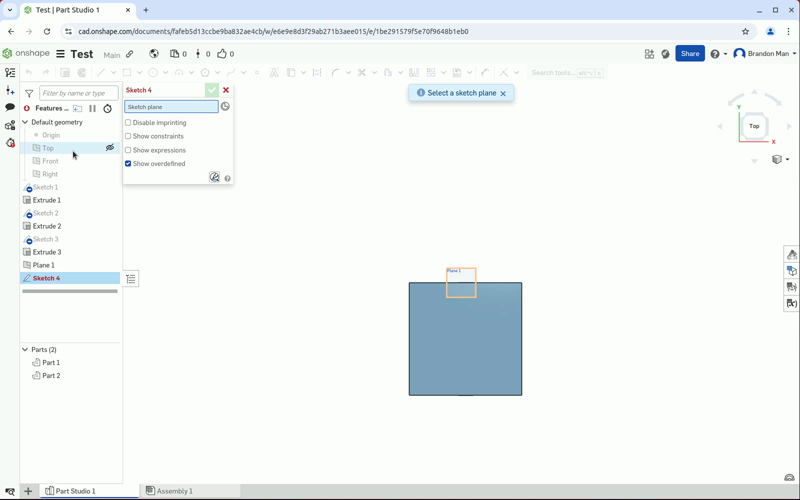
mouse_move(73, 267)
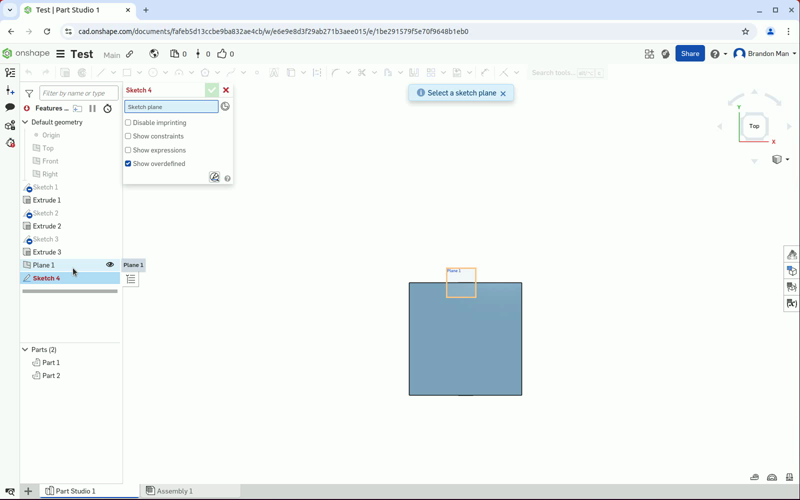
click(73, 267)
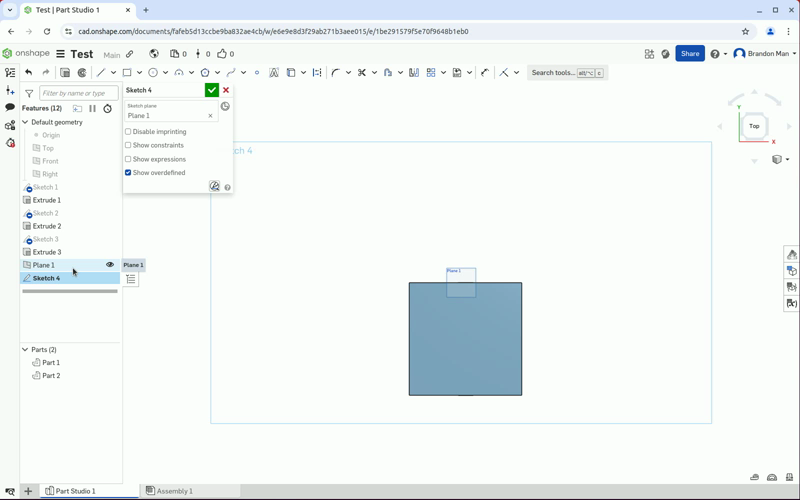
mouse_move(73, 352)
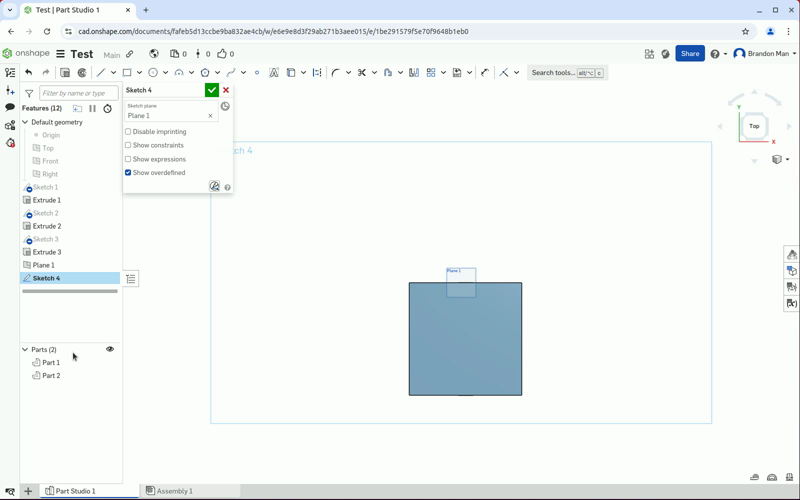
key(y)
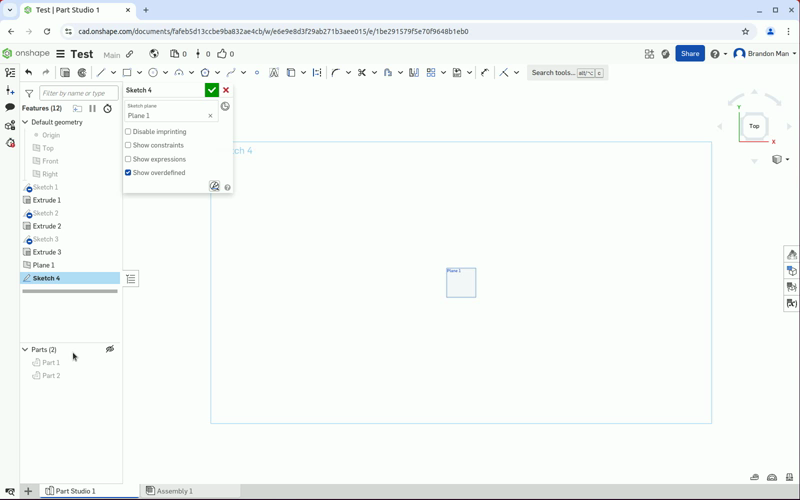
key(l)
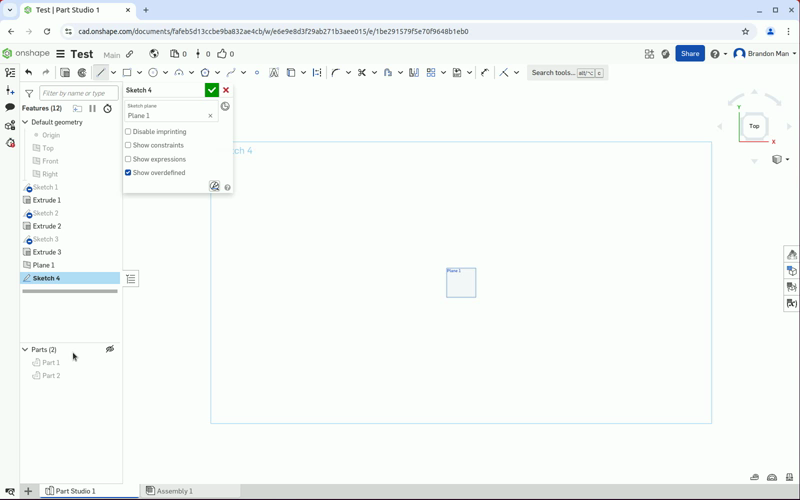
key_down(shift)
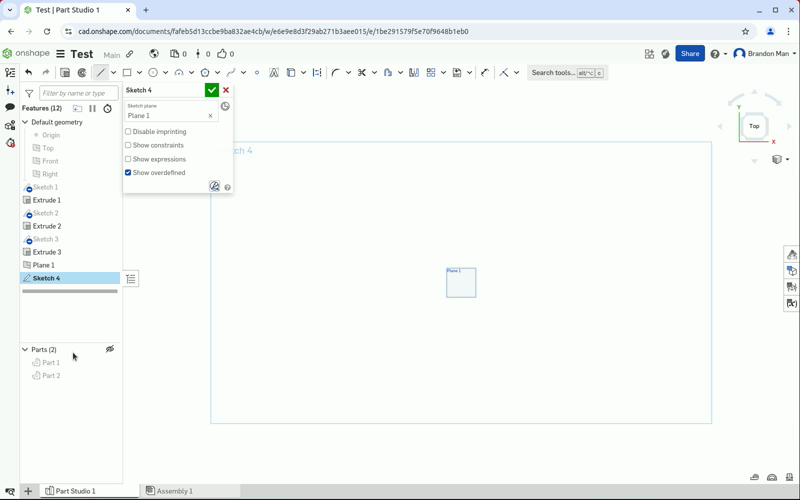
mouse_move(414, 388)
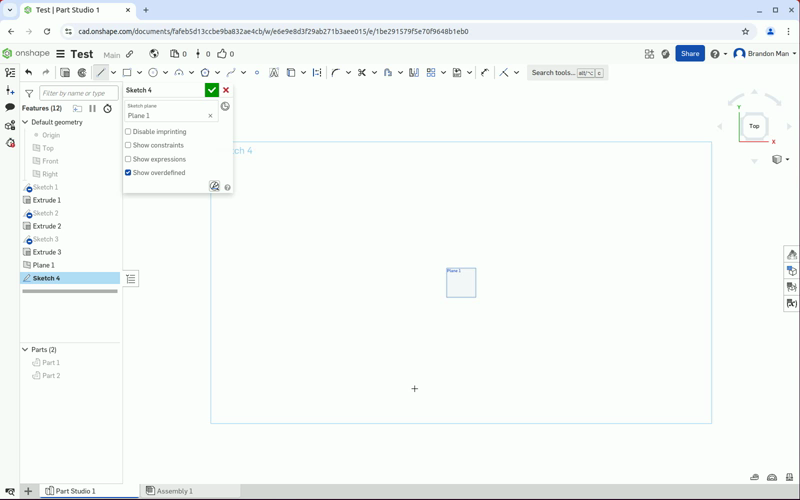
click(414, 388)
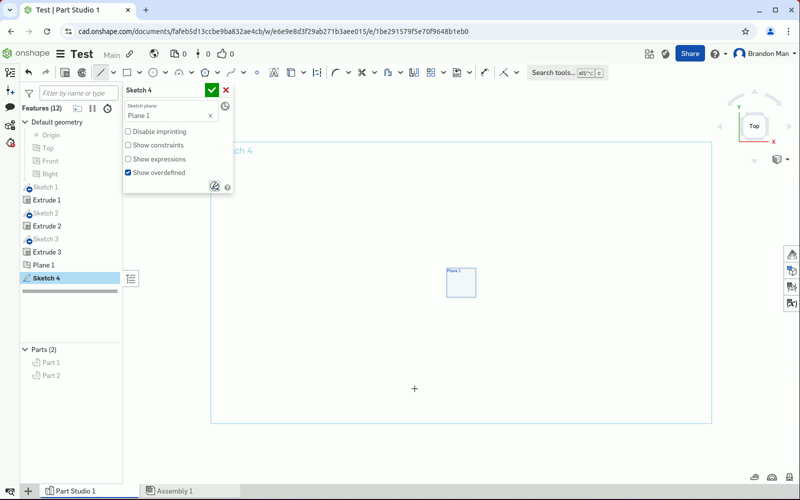
key_up(shift)
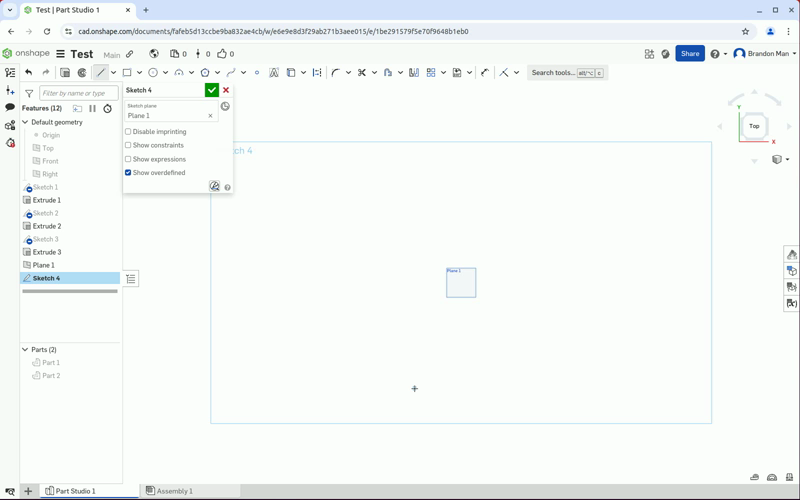
key_down(shift)
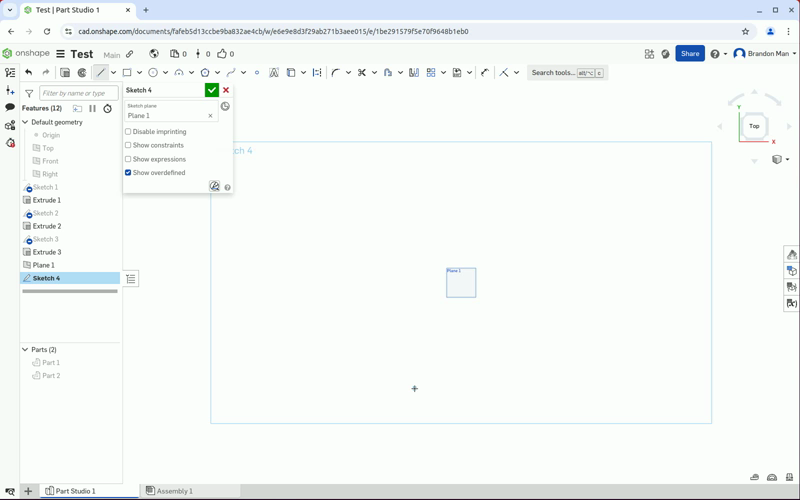
mouse_move(516, 388)
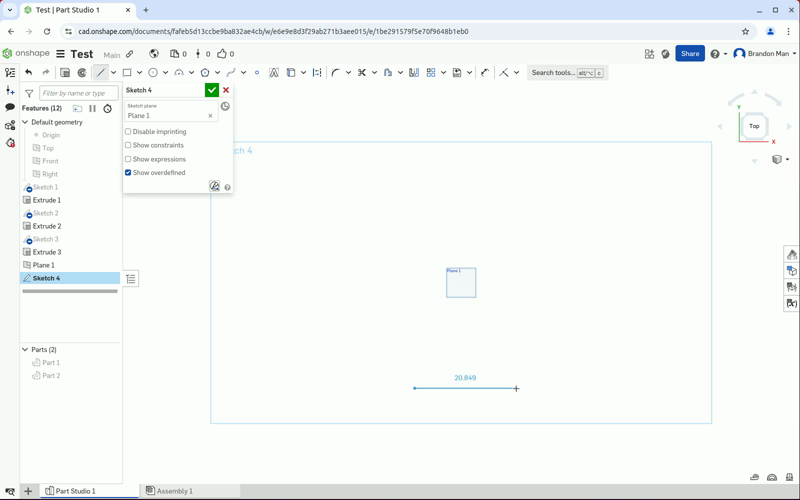
click(516, 388)
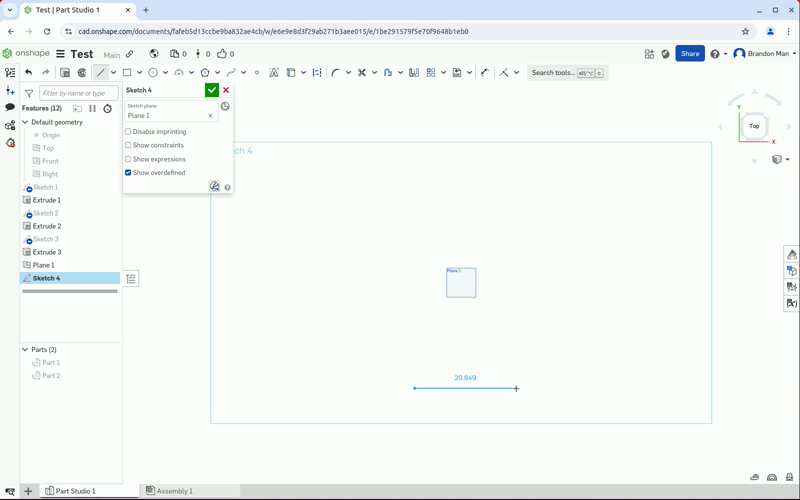
key_up(shift)
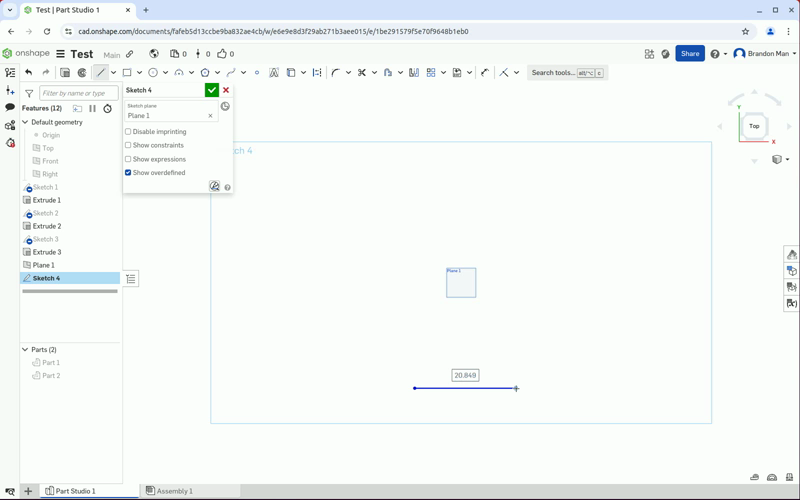
key_down(shift)
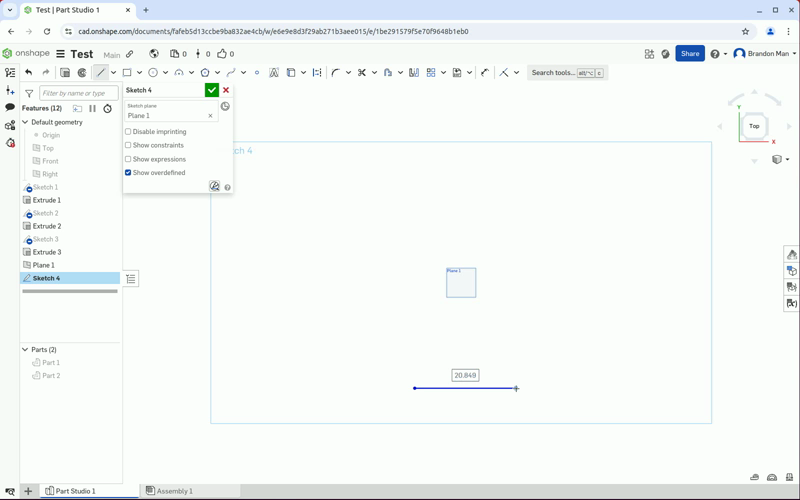
mouse_move(516, 289)
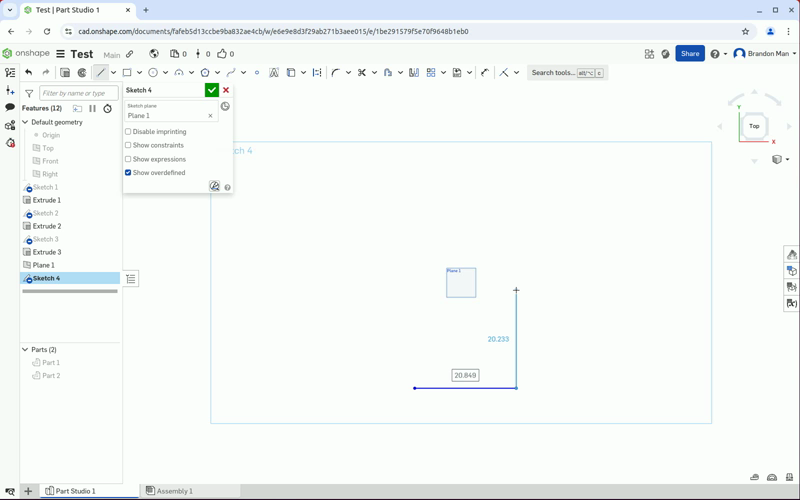
click(516, 289)
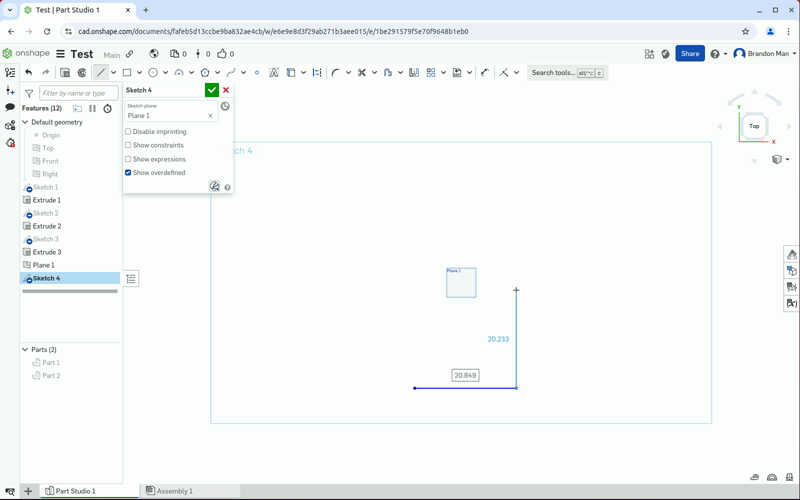
key_up(shift)
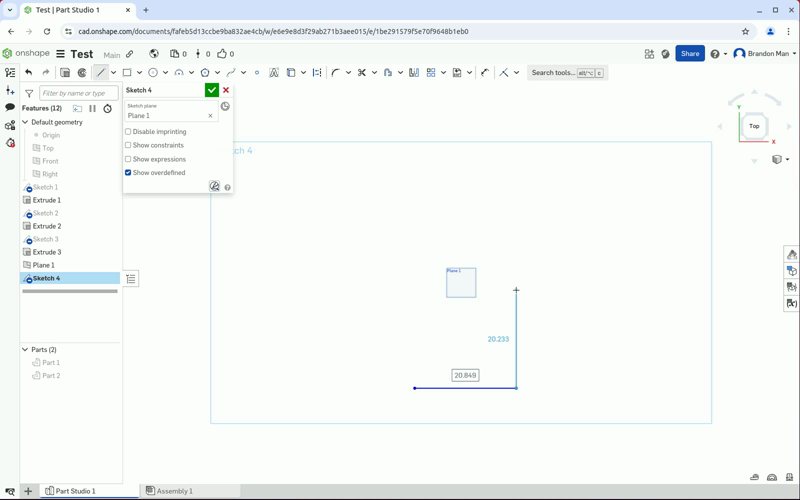
key_down(shift)
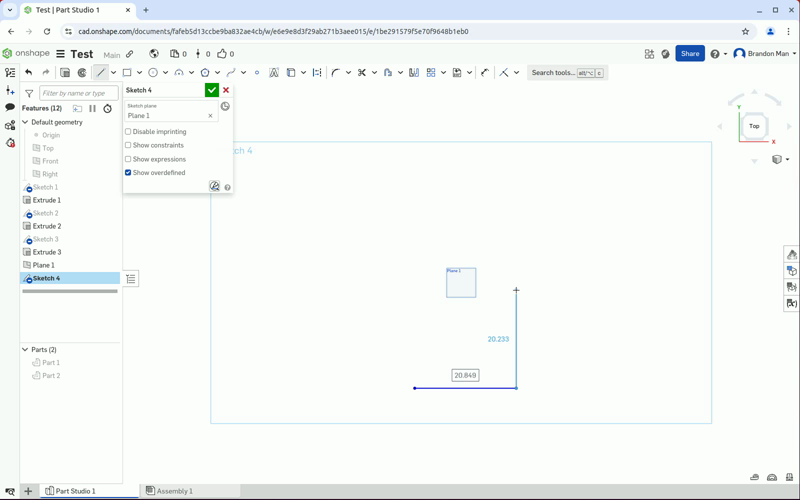
mouse_move(414, 289)
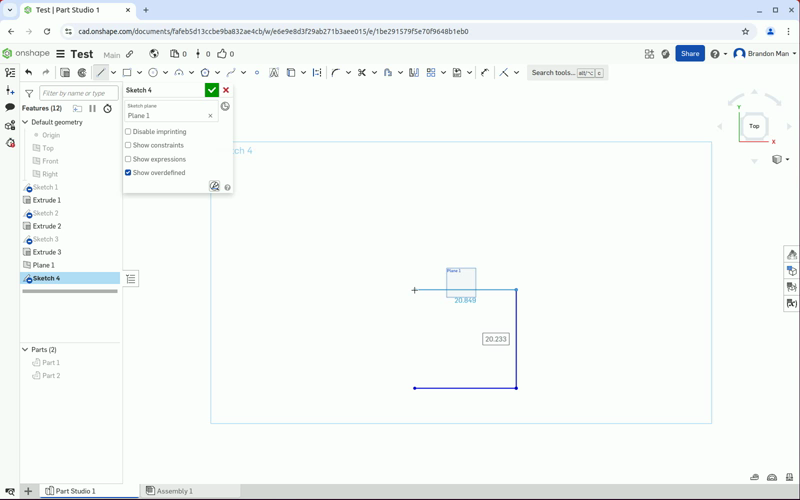
click(414, 289)
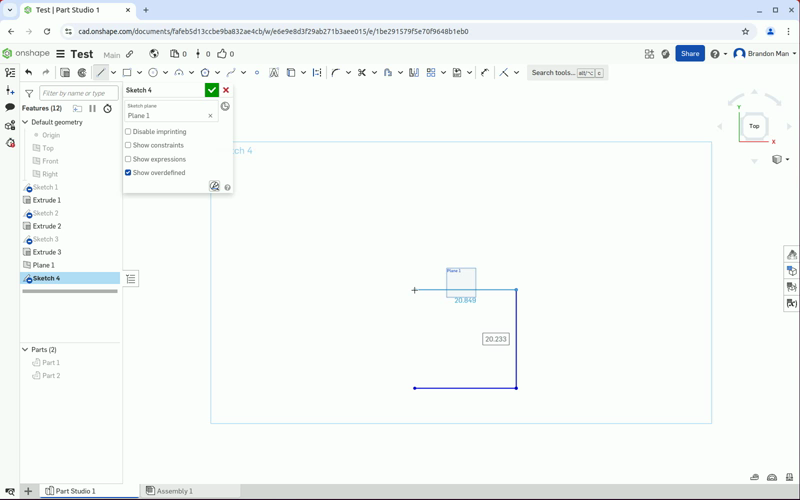
key_up(shift)
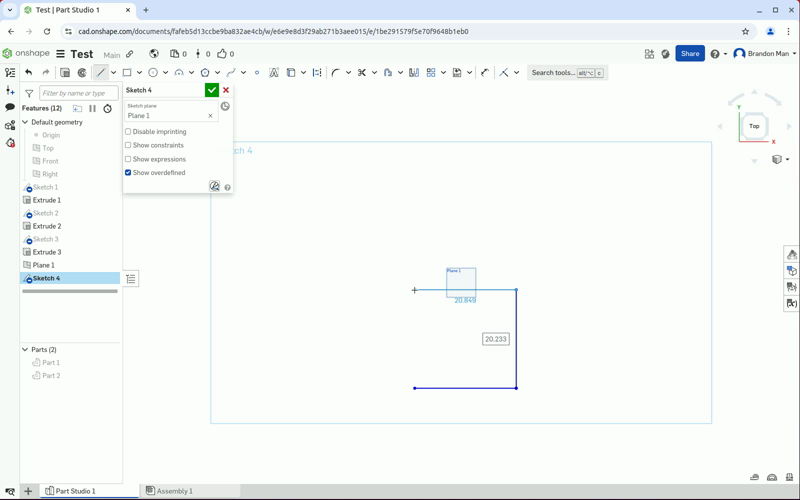
key_down(shift)
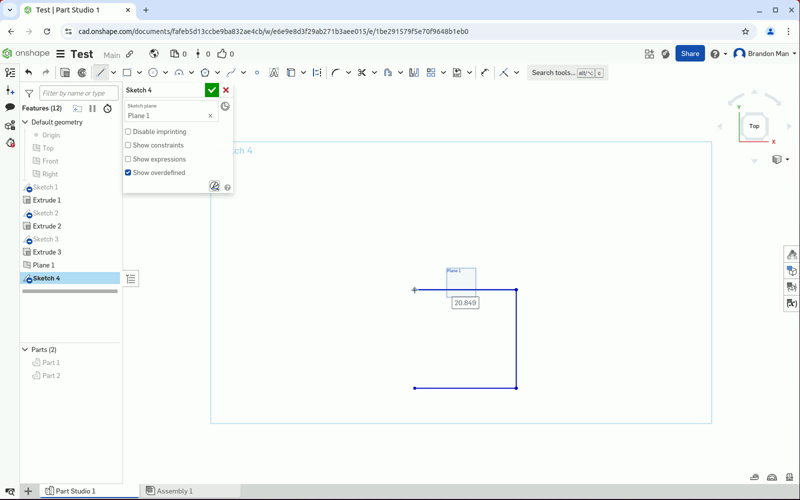
mouse_move(414, 388)
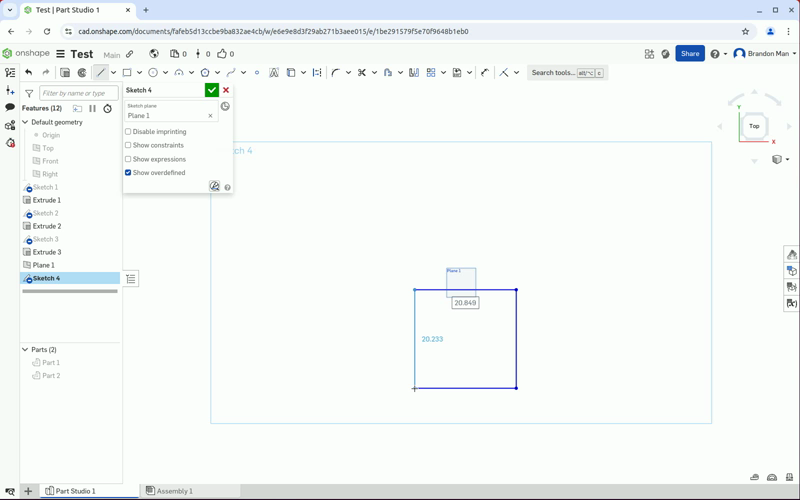
key_up(shift)
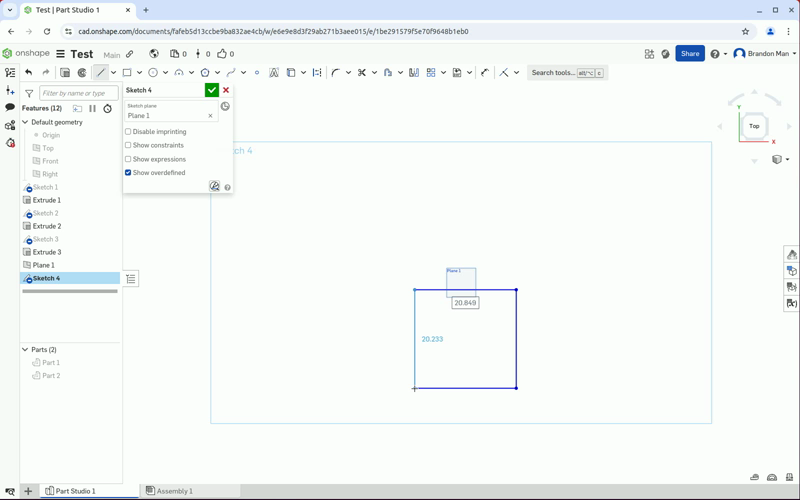
click(414, 388)
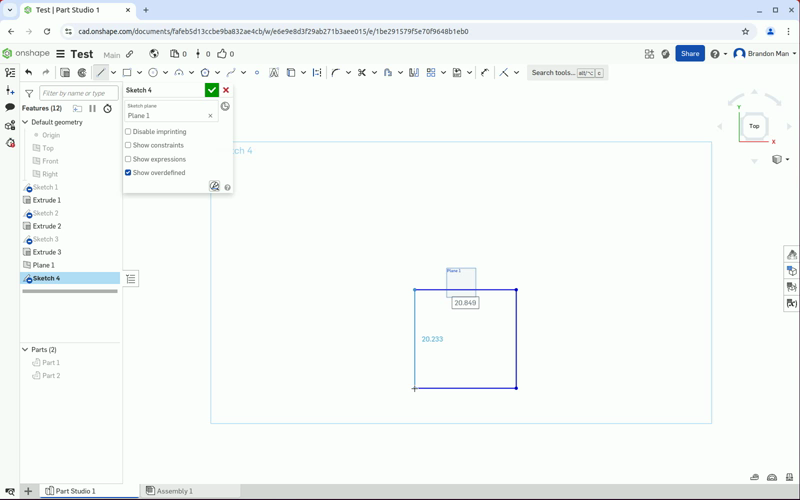
key(esc)
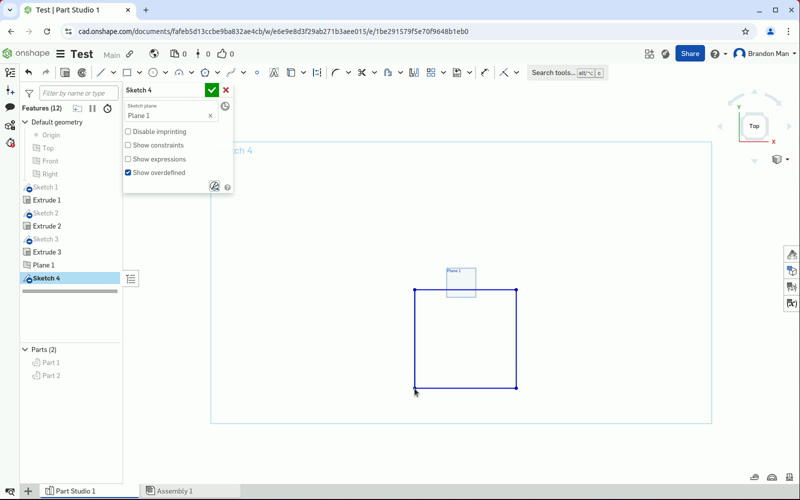
mouse_move(478, 355)
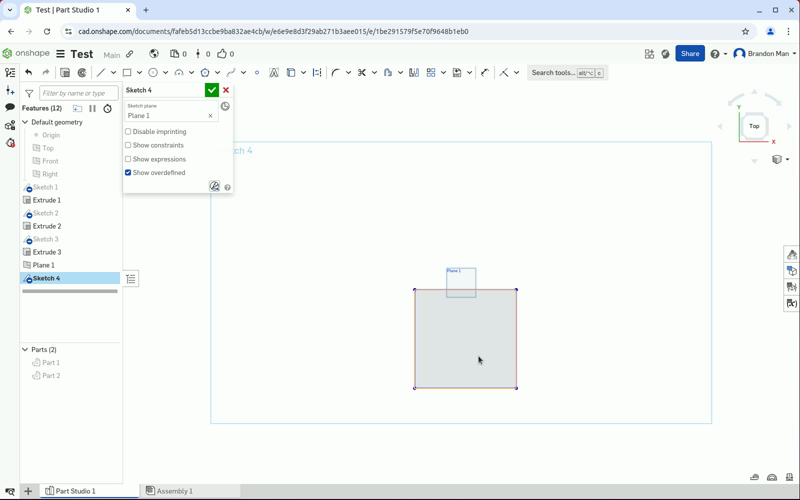
click(478, 355)
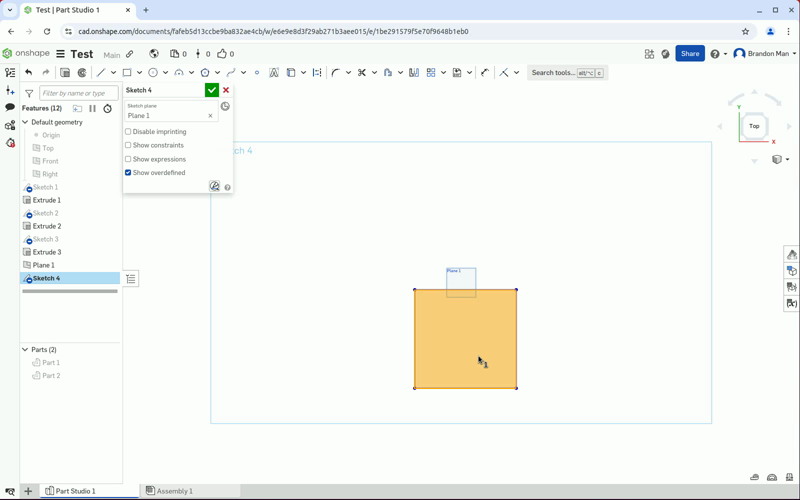
mouse_move(73, 352)
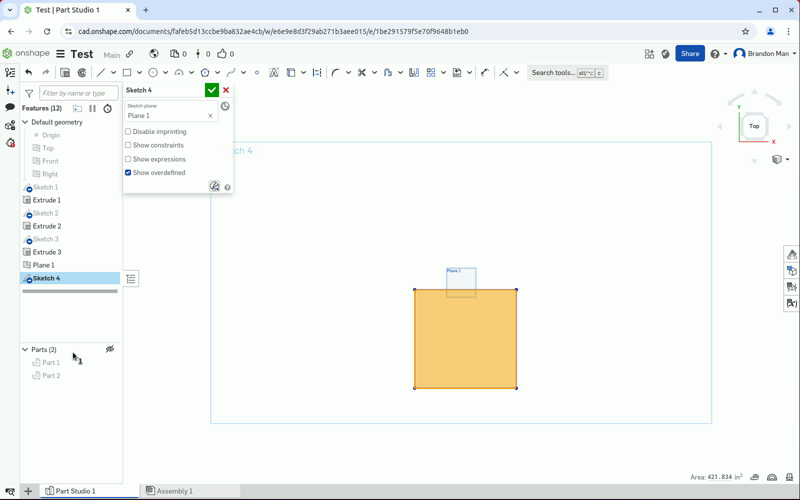
key(shift+y)
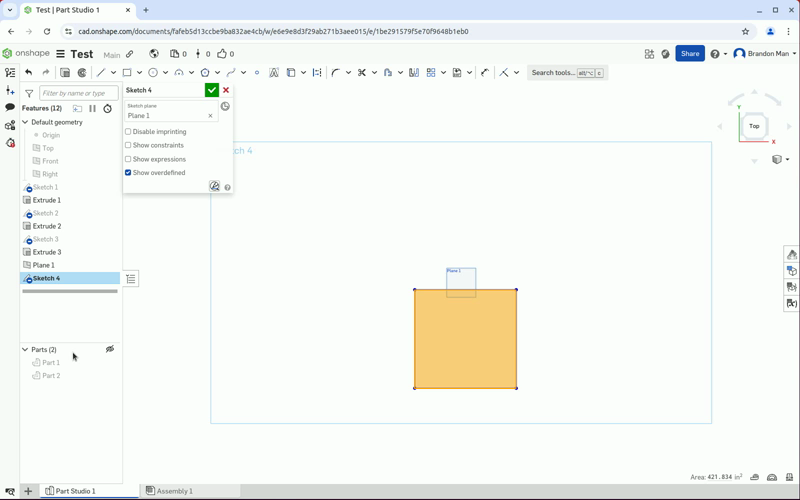
key(shift+e)
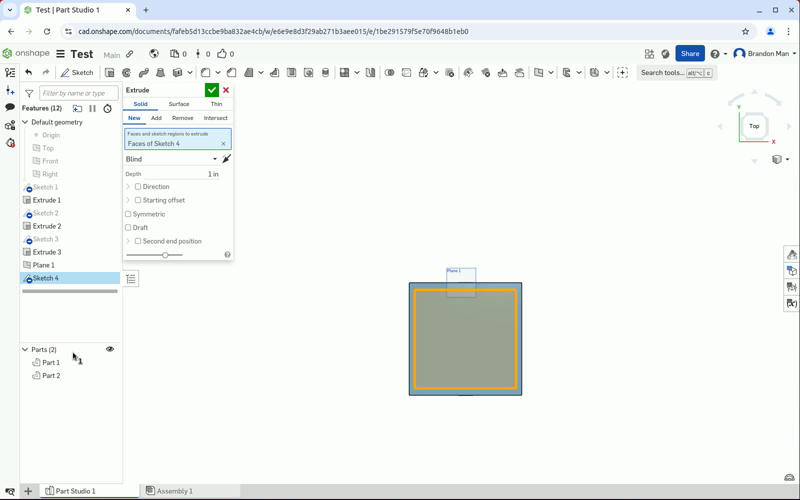
mouse_move(143, 106)
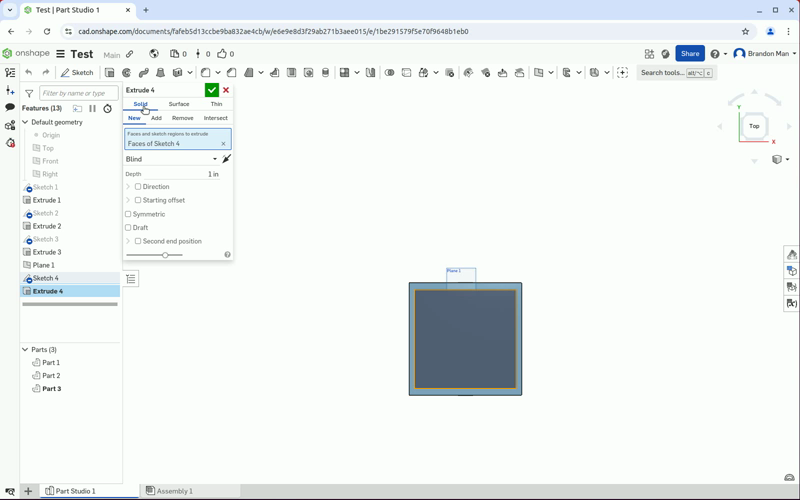
click(143, 106)
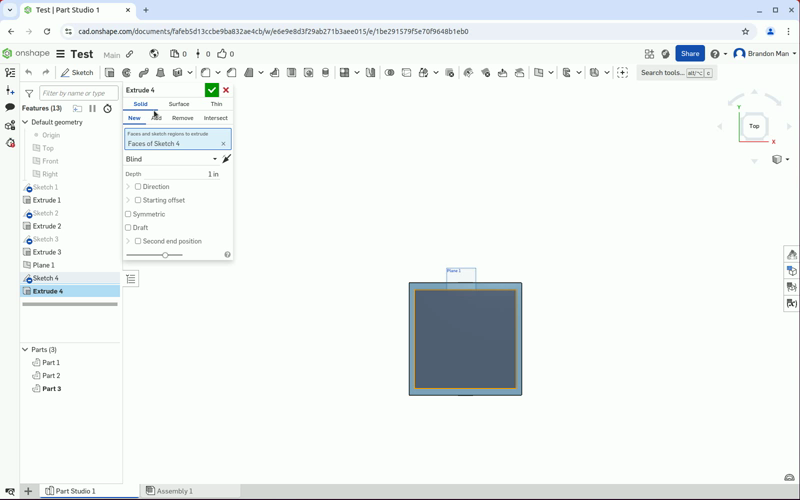
mouse_move(186, 120)
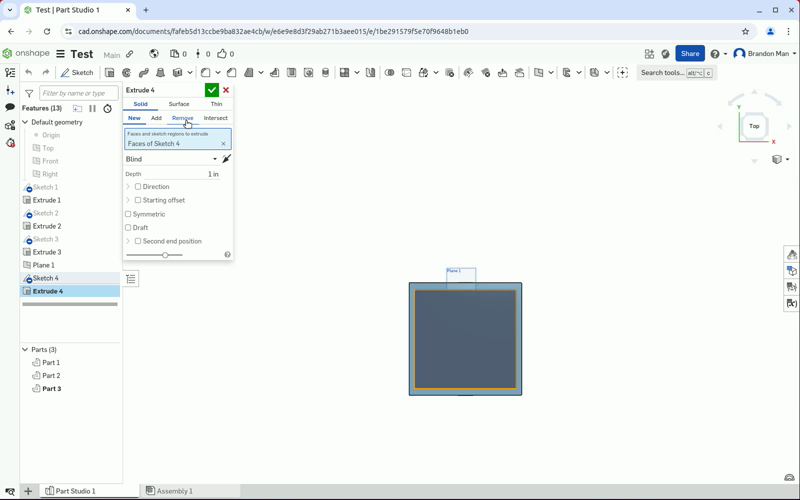
click(186, 120)
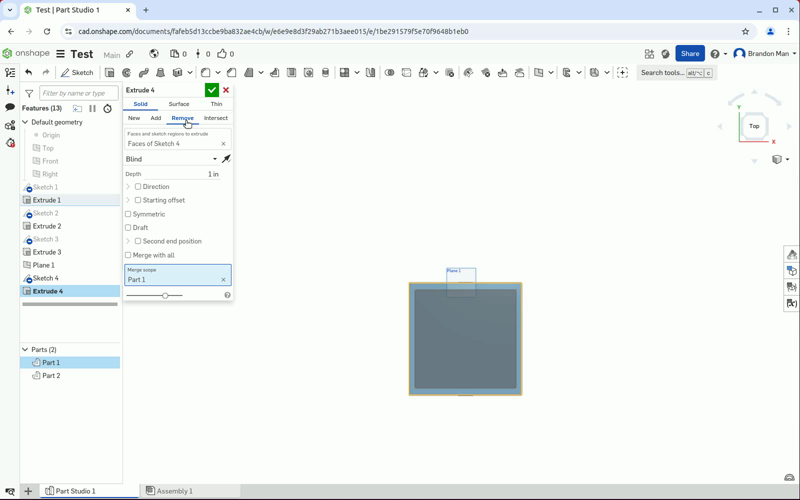
key(tab, 4)
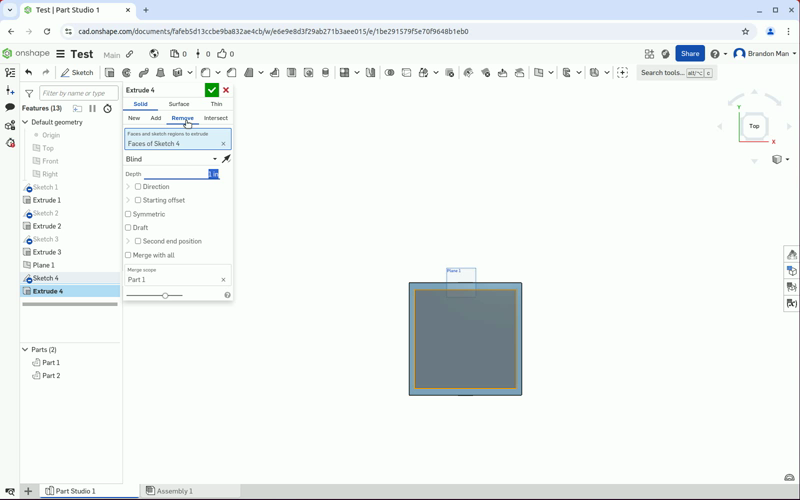
text(12.998)
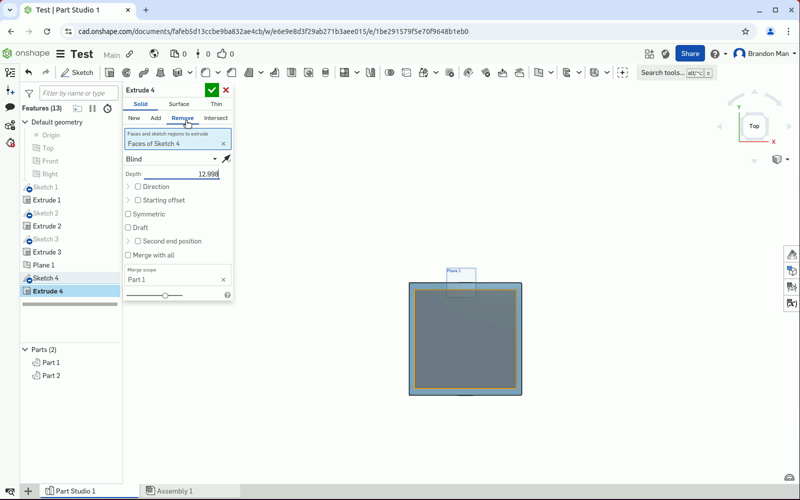
key(tab, 6)
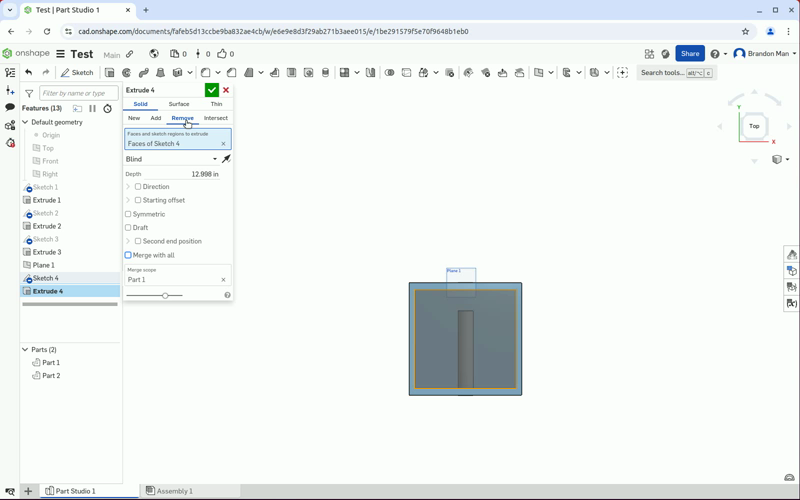
key(space)
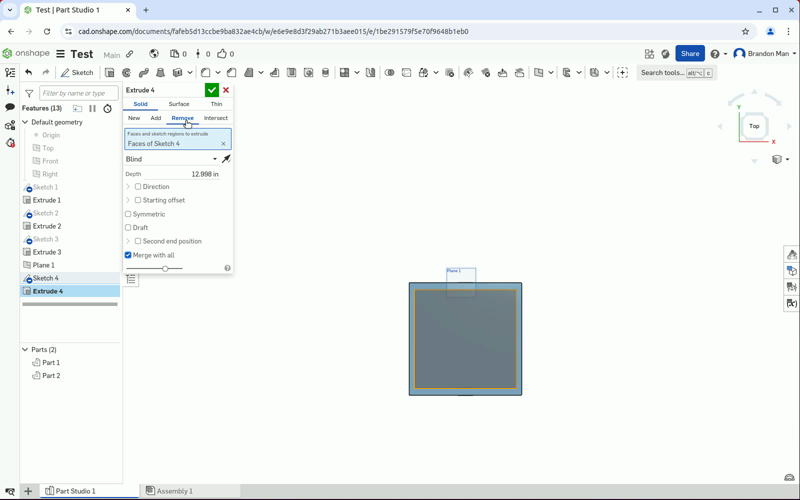
key(enter)
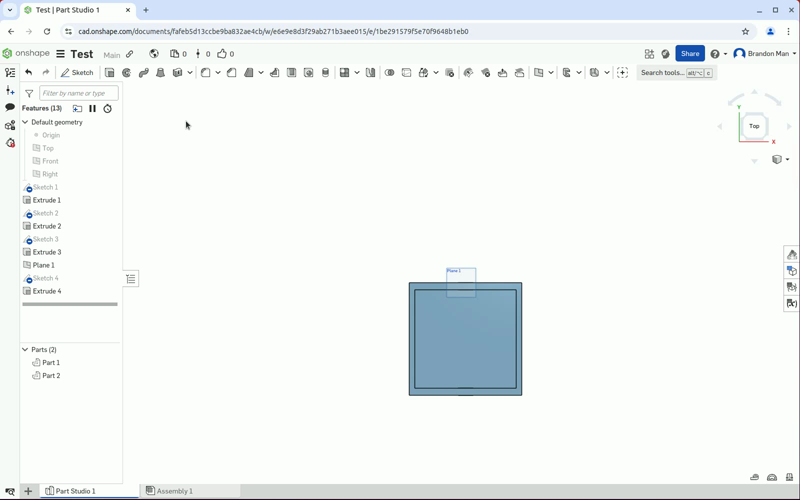
key(shift+h)
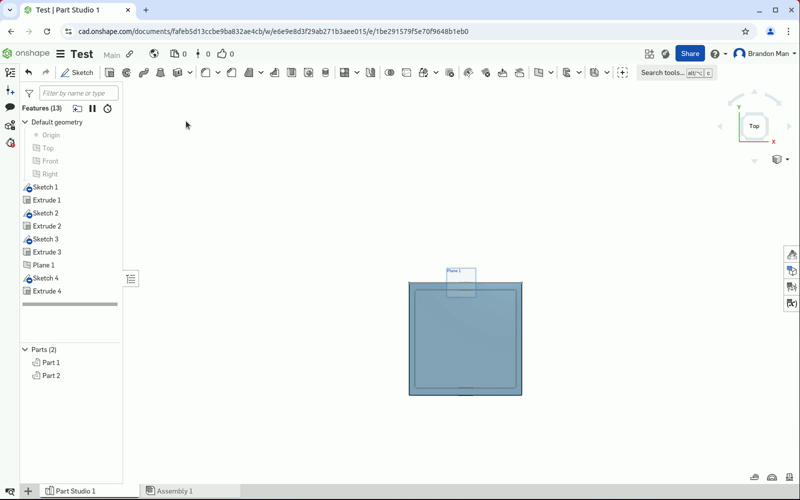
key(shift+h)
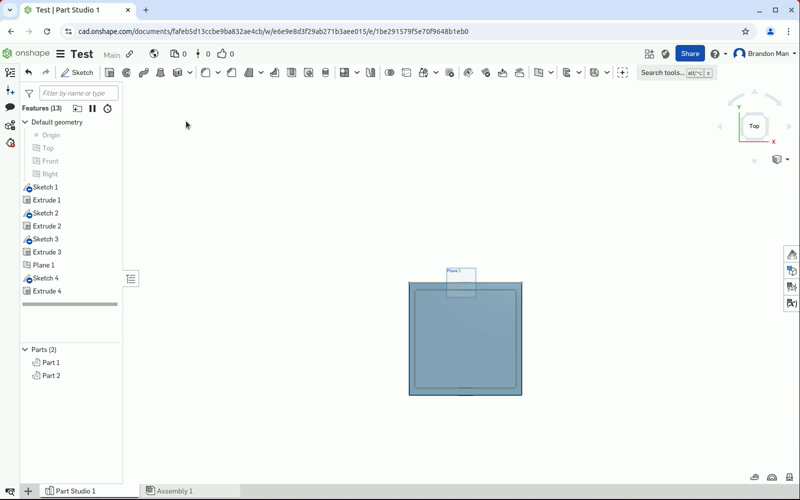
key(shift+7)
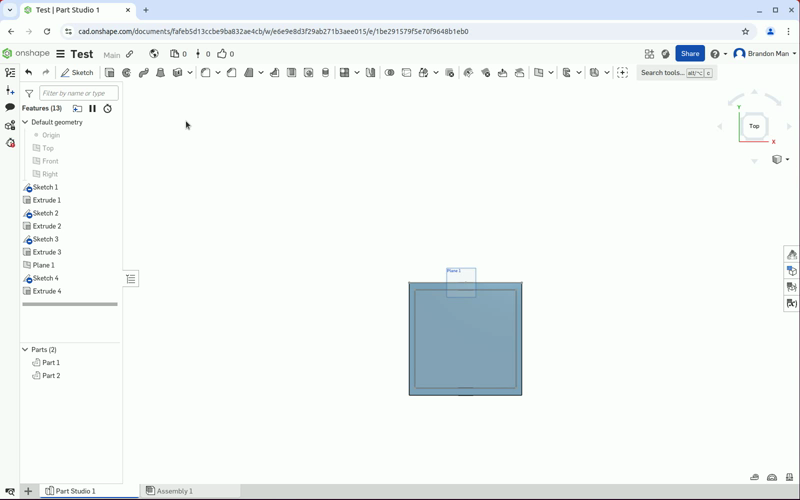
key(up, 3)
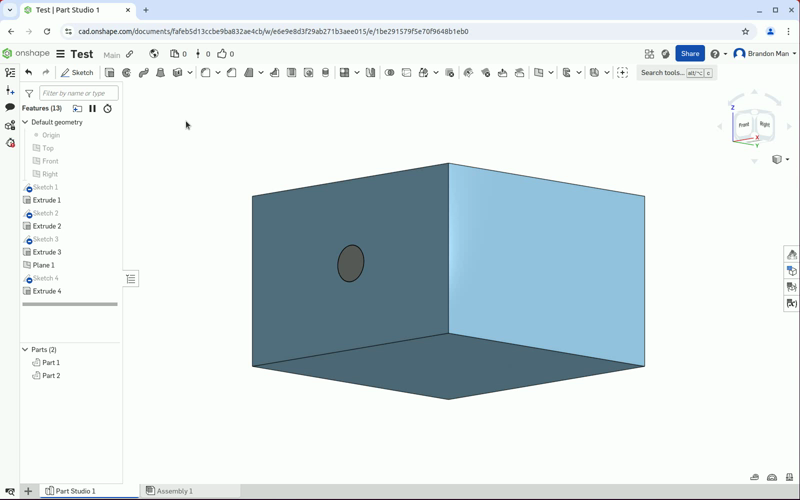
key(left, 3)
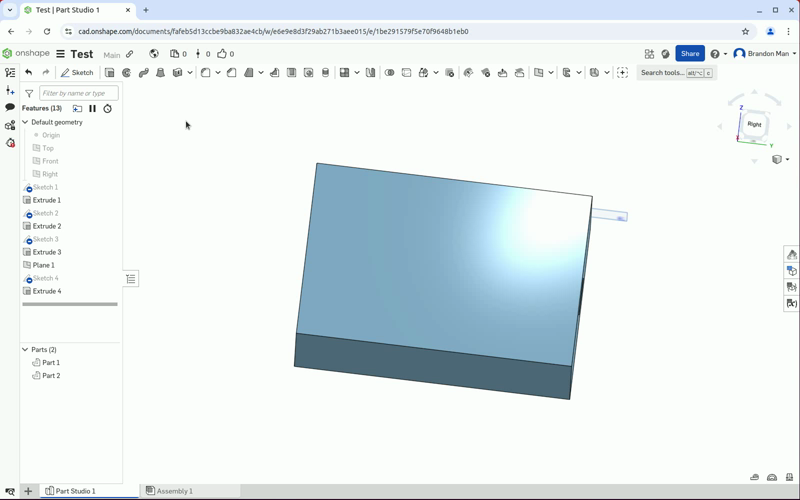
key(right, 3)
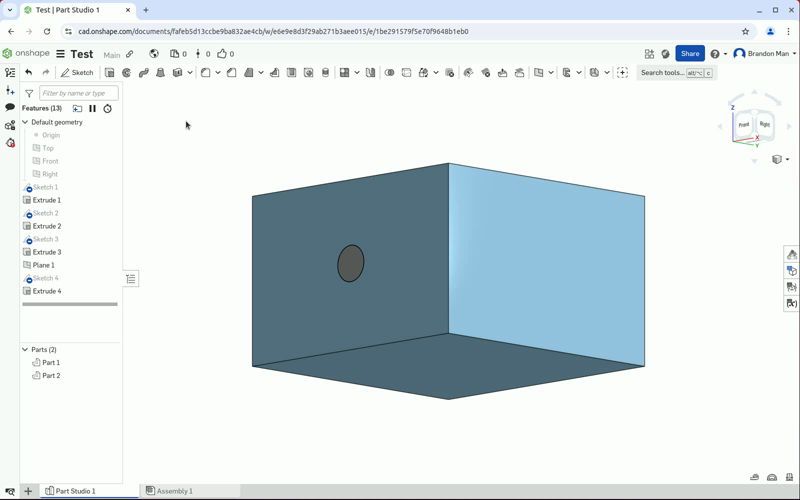
key(down, 3)
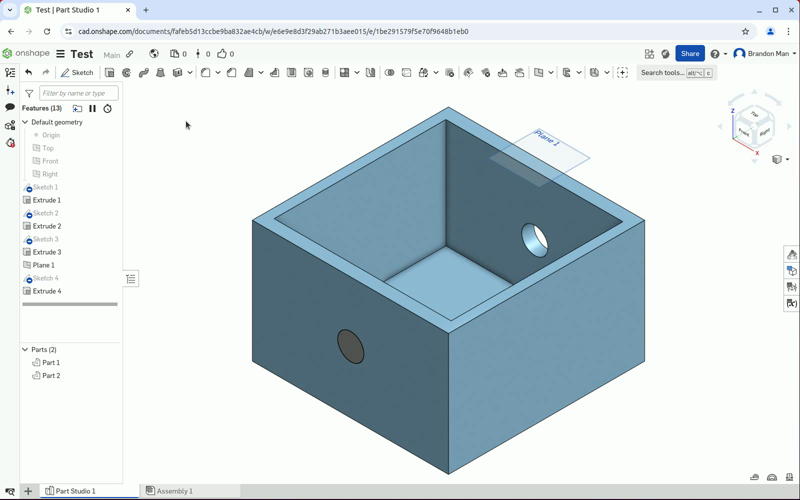
mouse_move(73, 189)
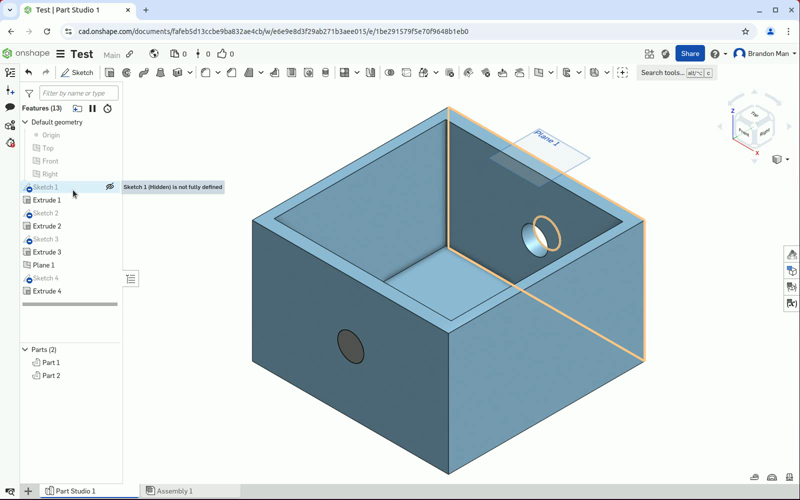
click(73, 189)